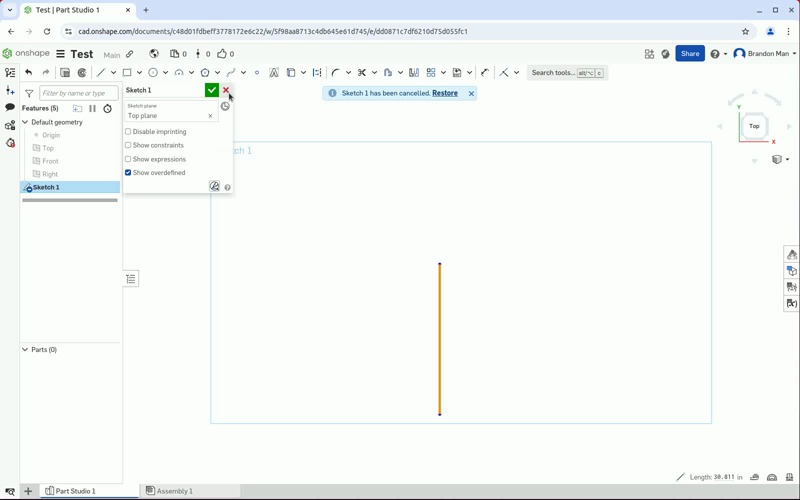
key(shift+h)
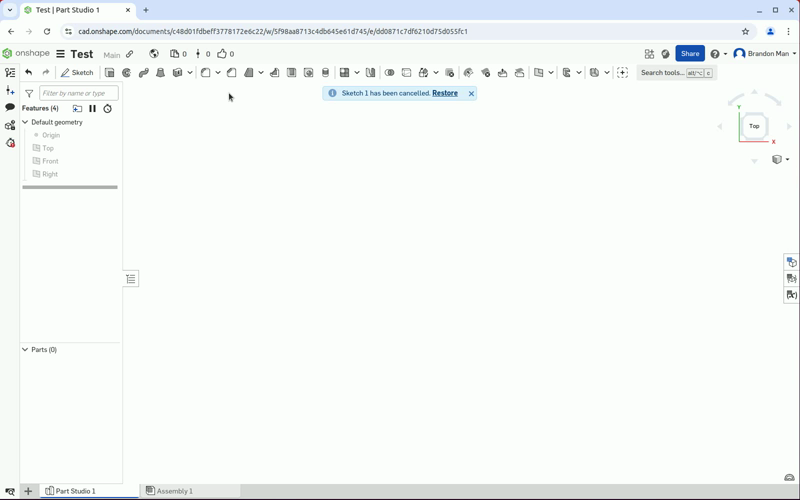
mouse_move(73, 352)
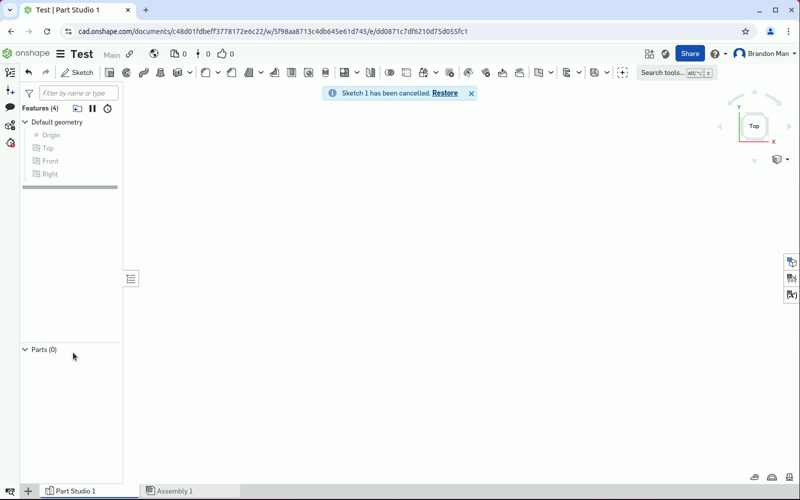
key(y)
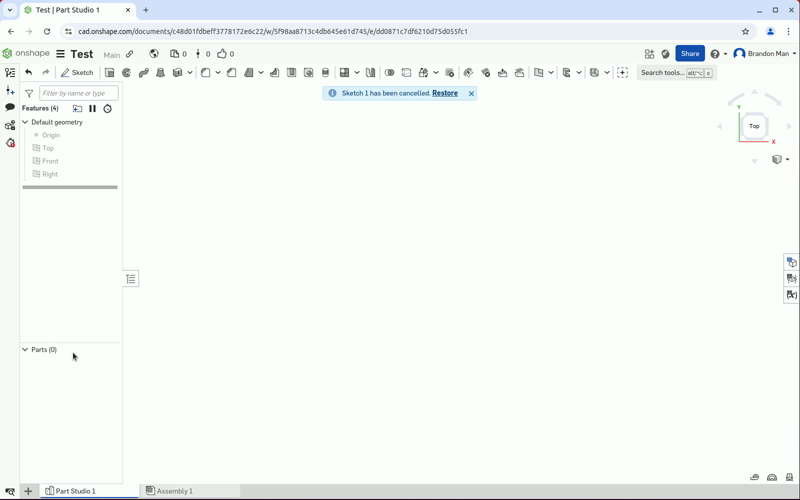
key(shift+p)
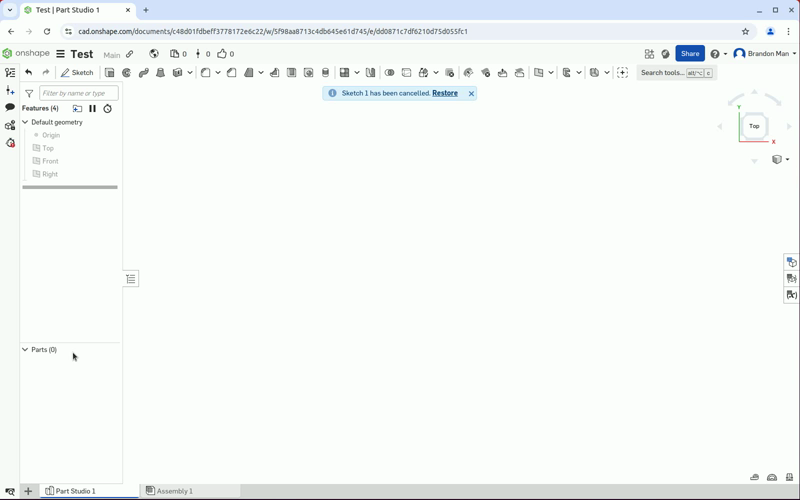
key(space)
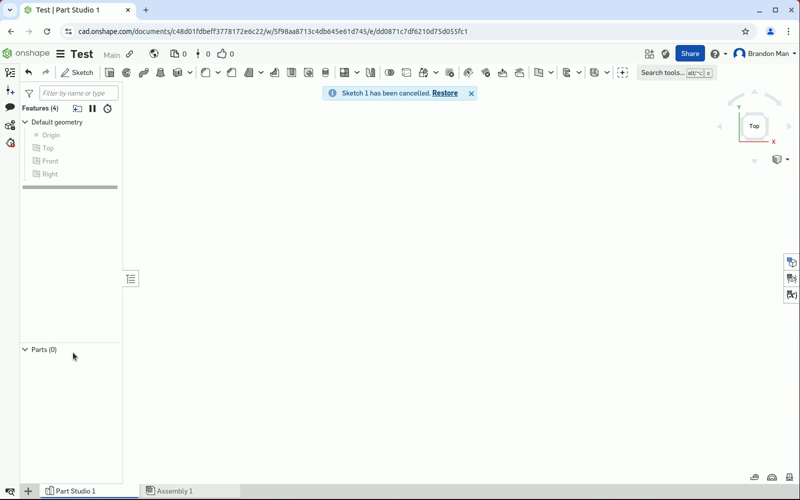
key_down(shift)
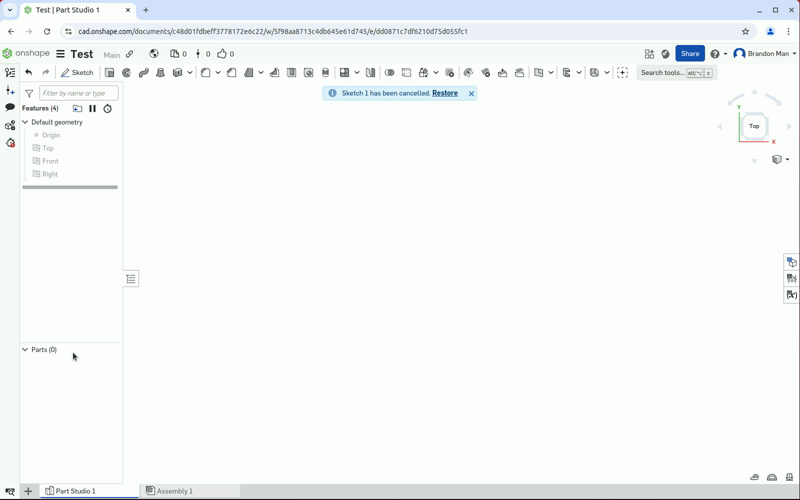
key(up)
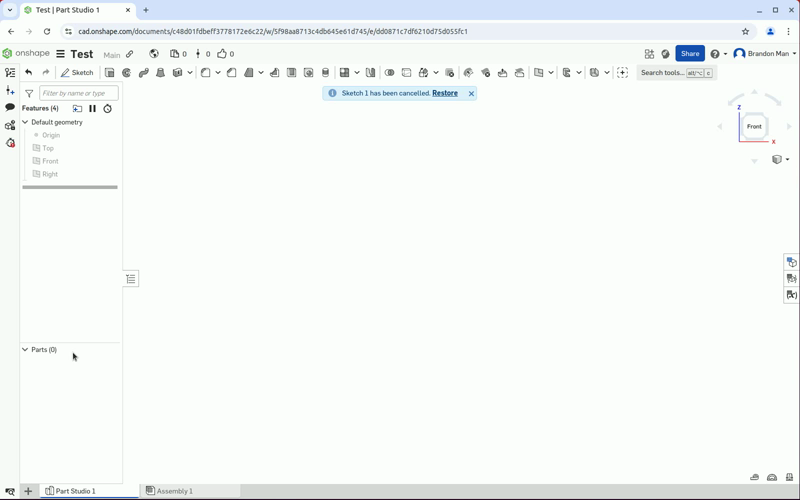
key_up(shift)
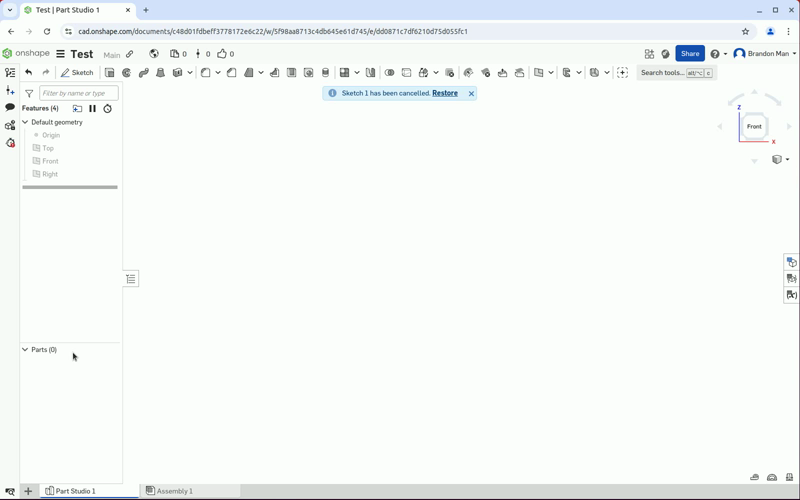
mouse_move(73, 352)
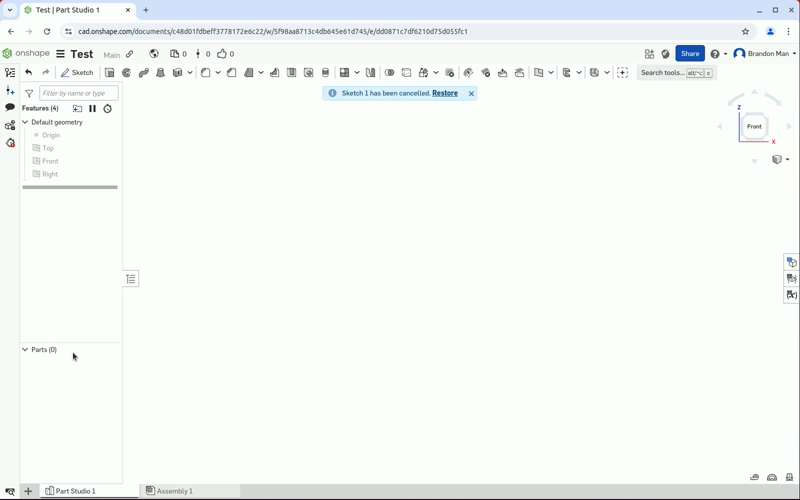
key(shift+y)
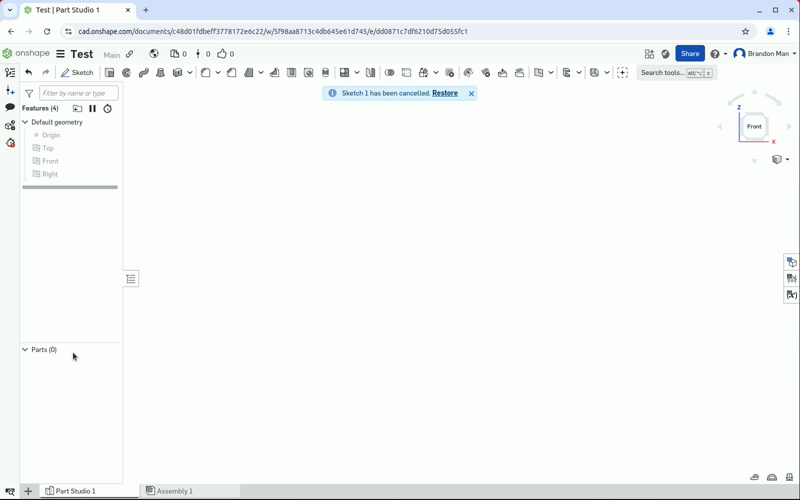
key(shift+s)
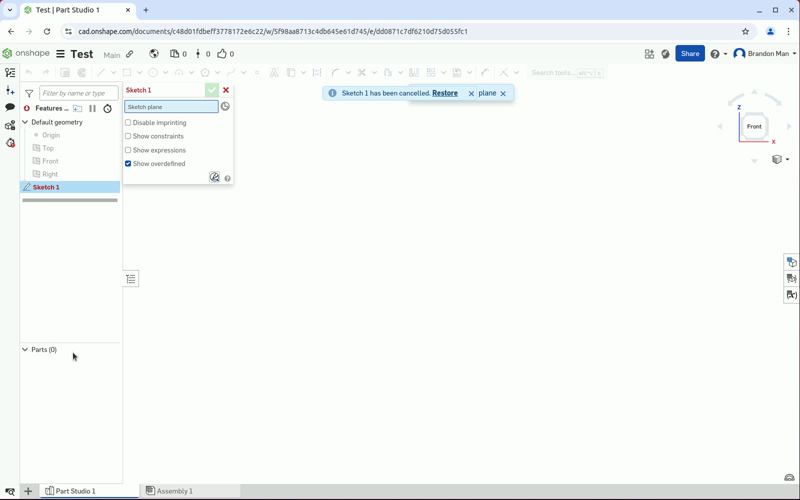
mouse_move(73, 163)
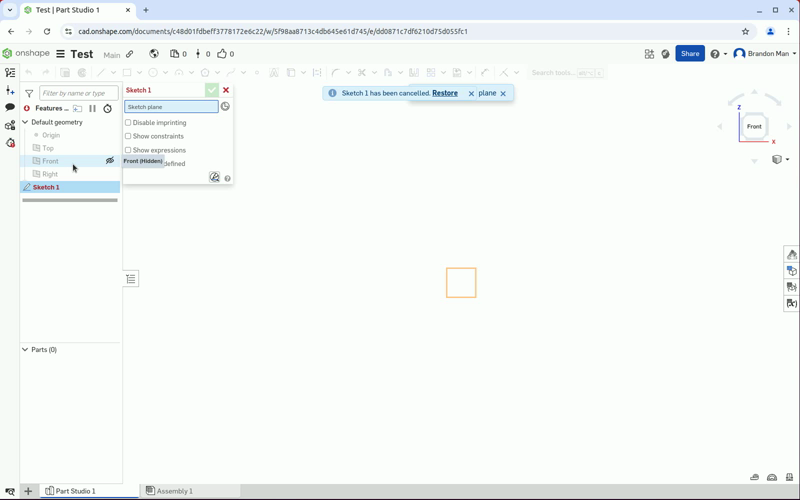
click(73, 163)
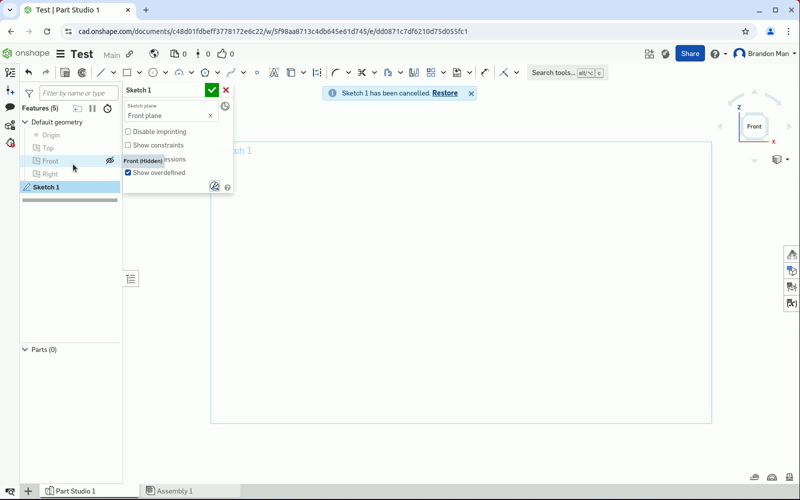
mouse_move(73, 352)
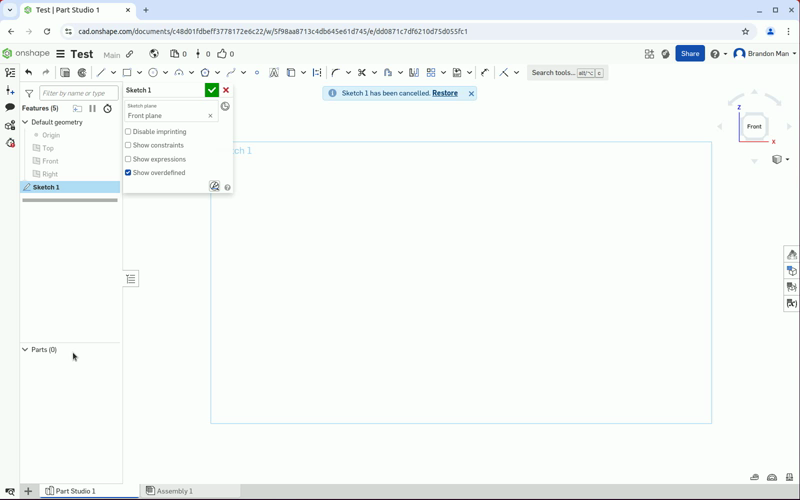
key(y)
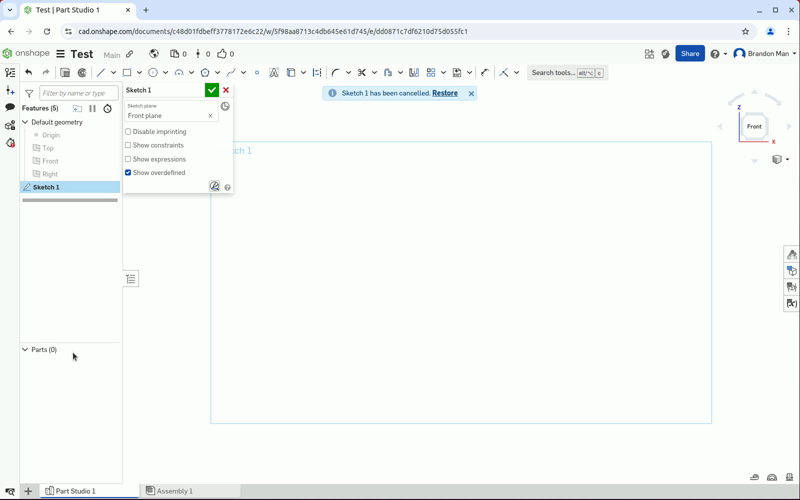
key(l)
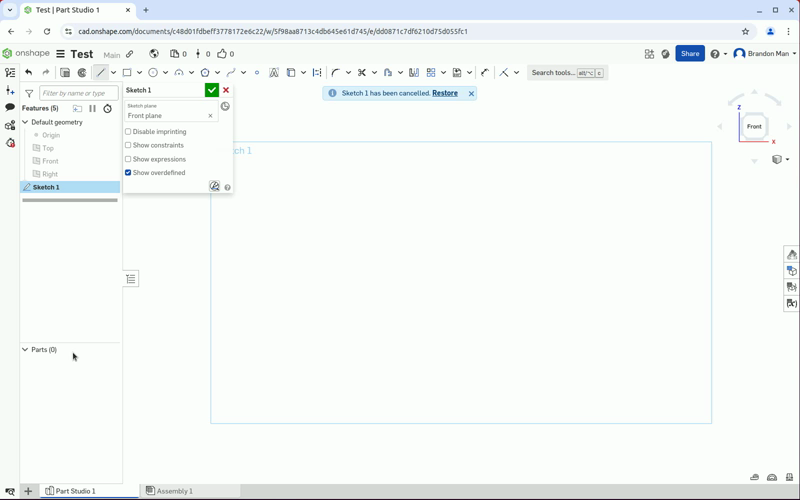
key_down(shift)
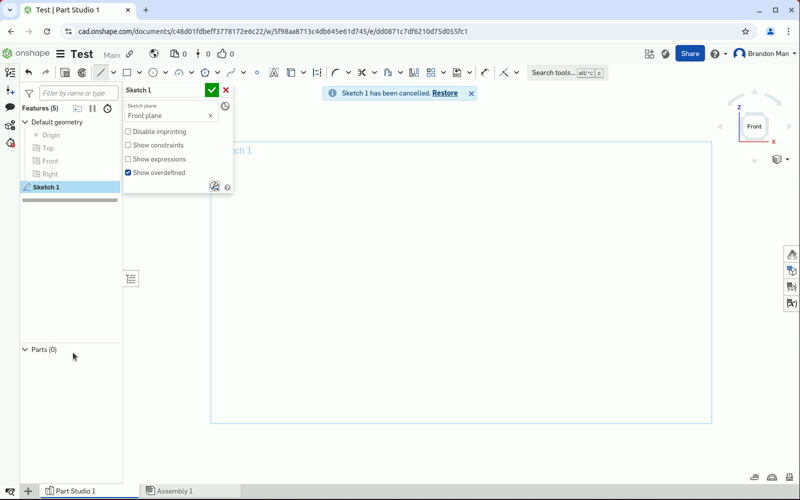
mouse_move(384, 395)
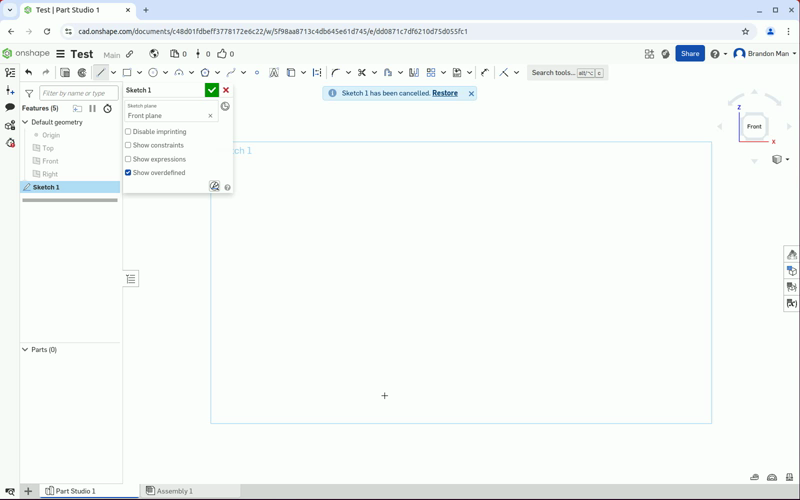
click(384, 395)
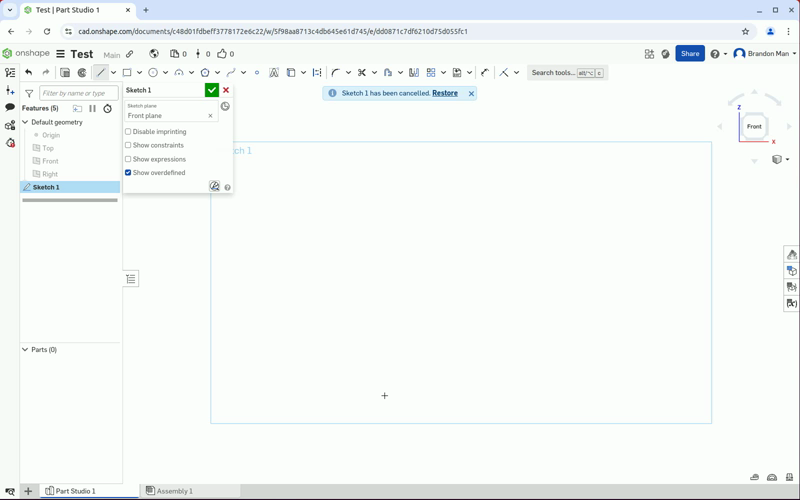
key_up(shift)
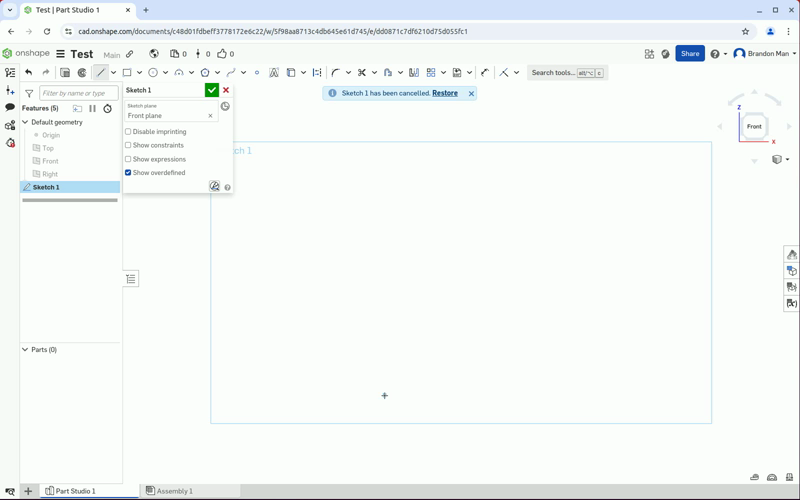
key_down(shift)
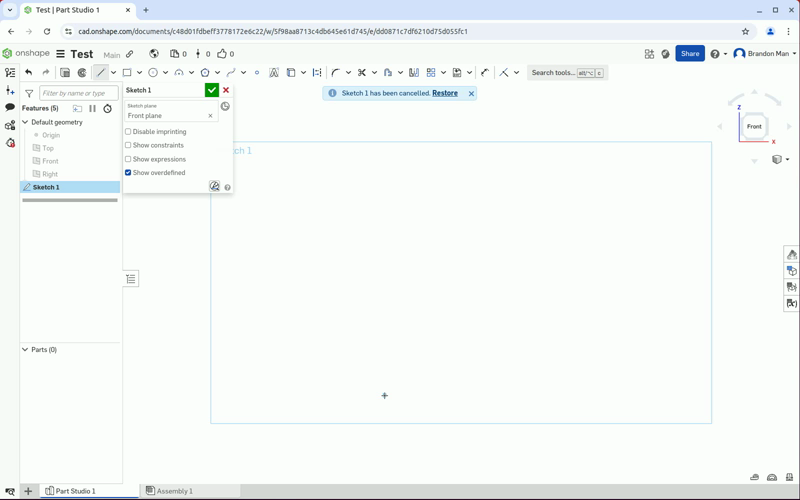
mouse_move(414, 395)
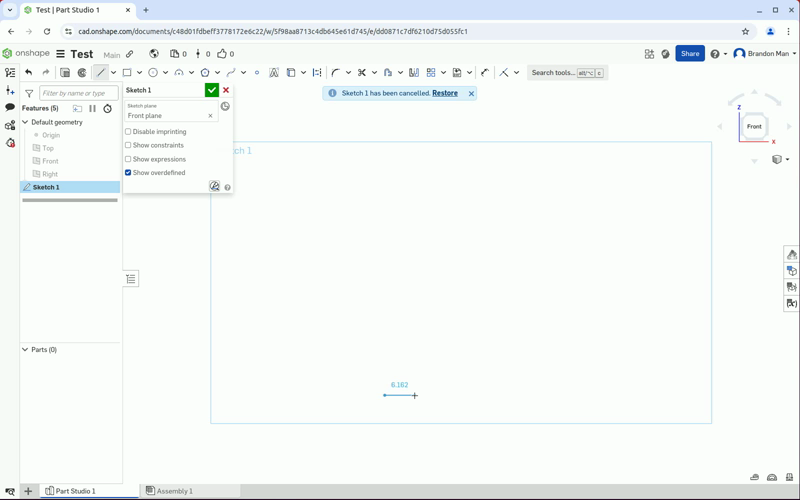
mouse_move(417, 395)
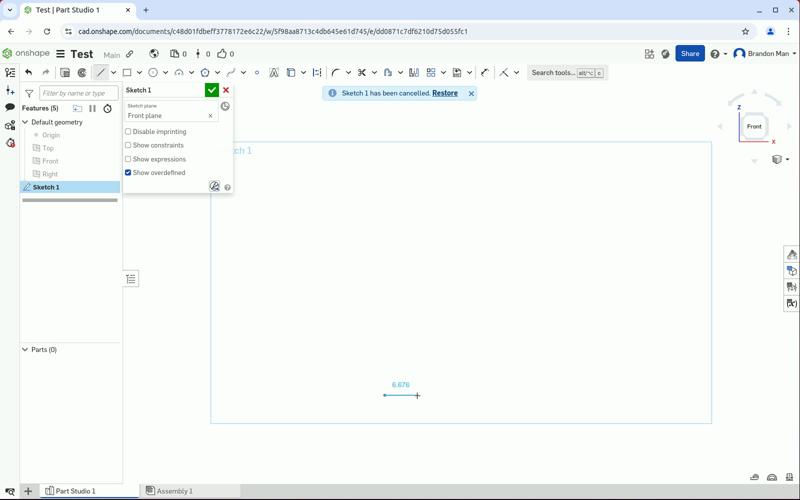
click(417, 395)
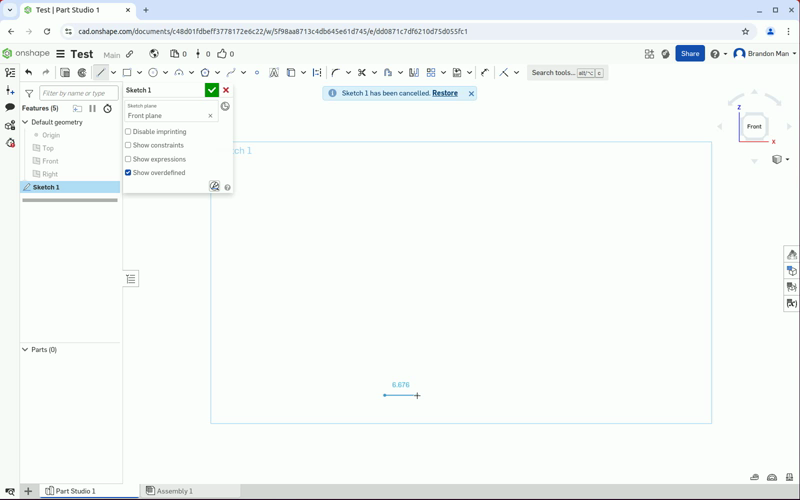
key_up(shift)
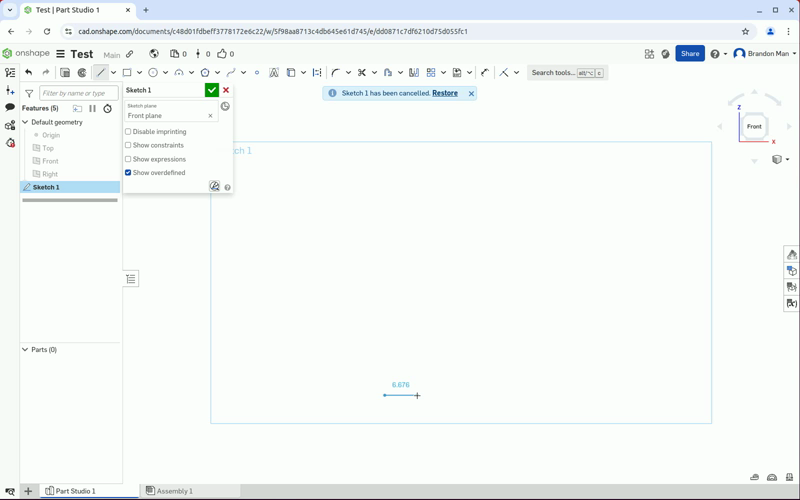
key_down(shift)
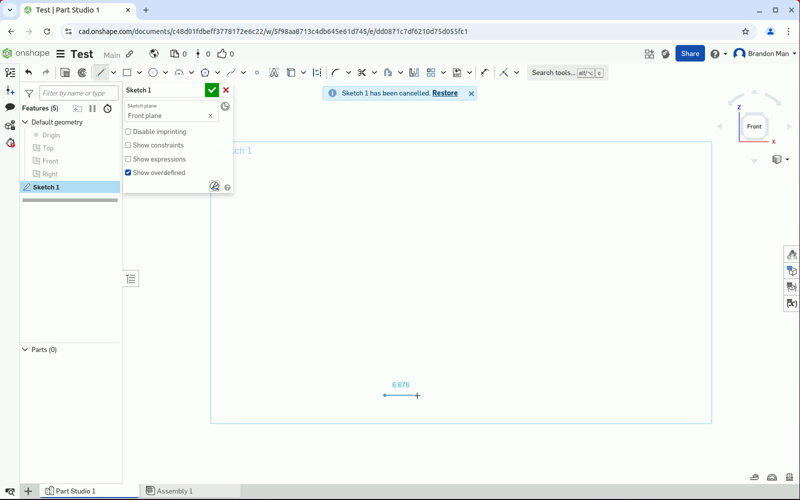
mouse_move(447, 395)
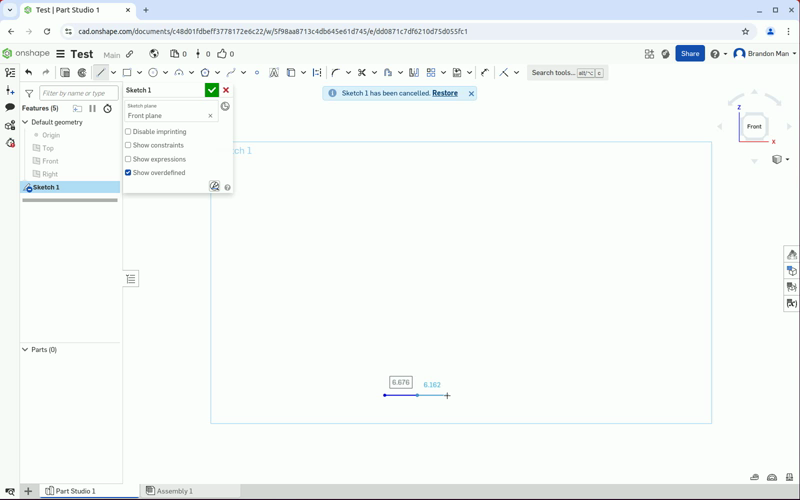
mouse_move(400, 378)
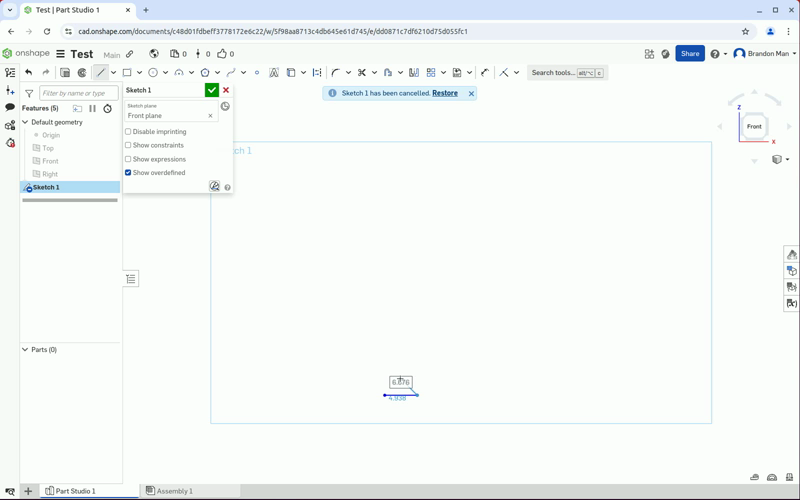
click(400, 378)
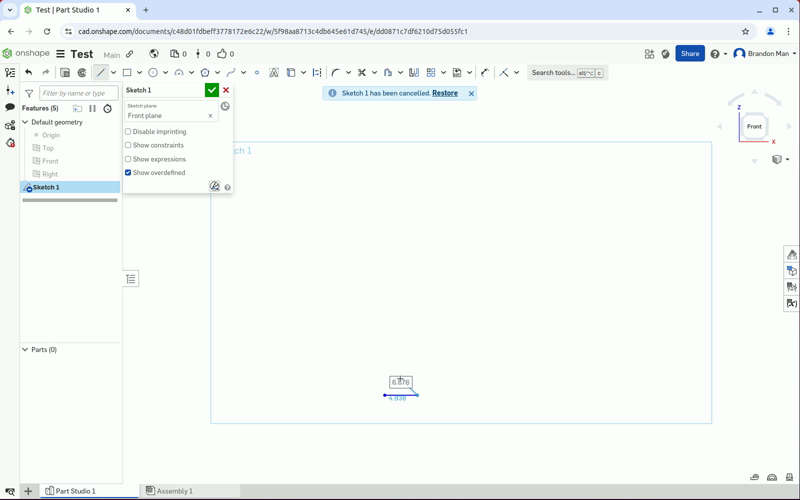
key_up(shift)
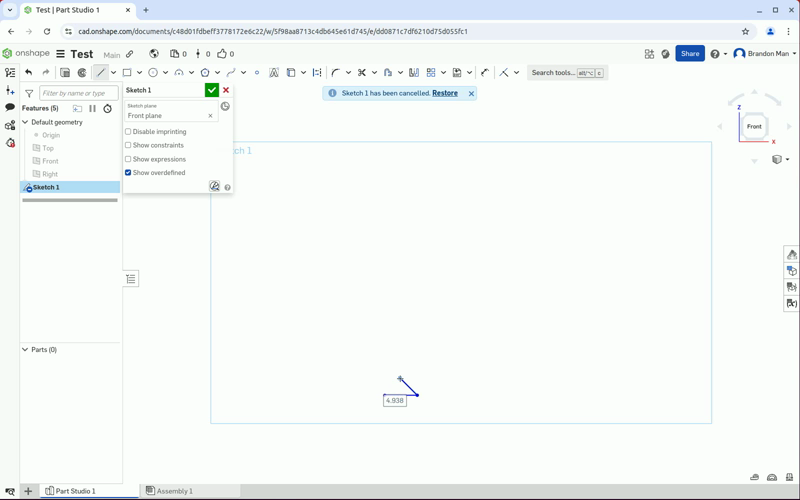
key_down(shift)
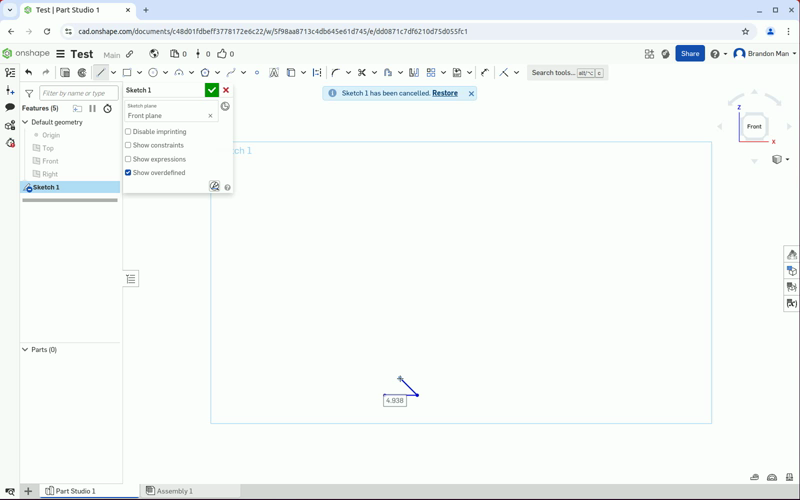
mouse_move(516, 378)
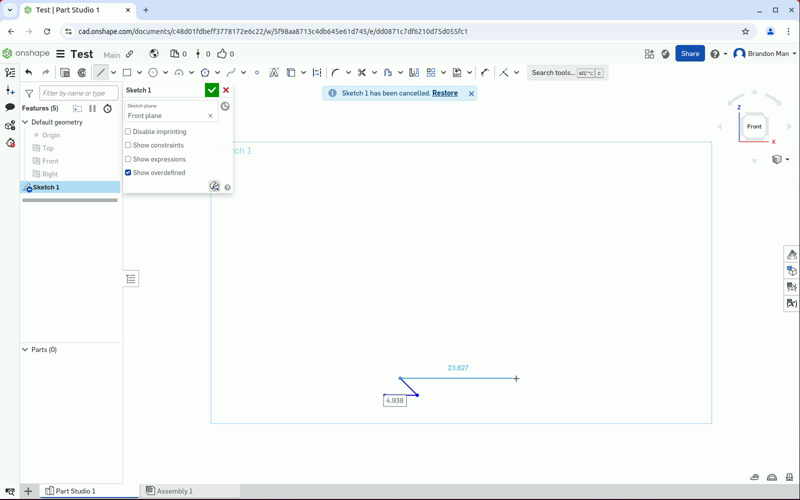
click(516, 378)
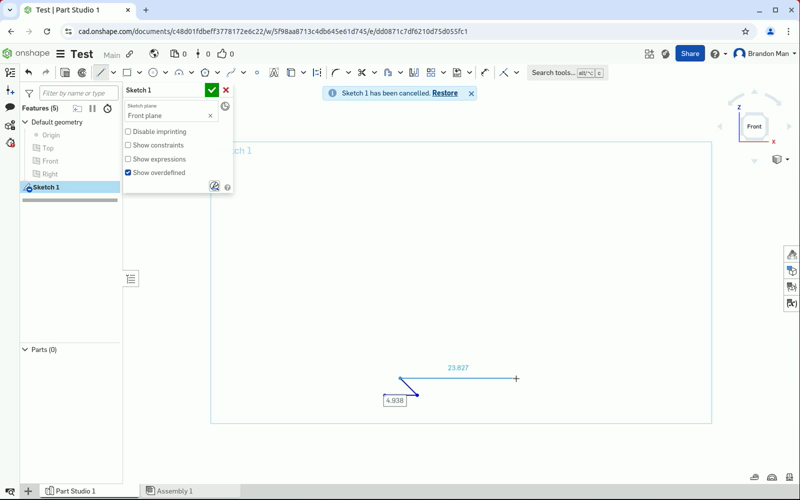
key_up(shift)
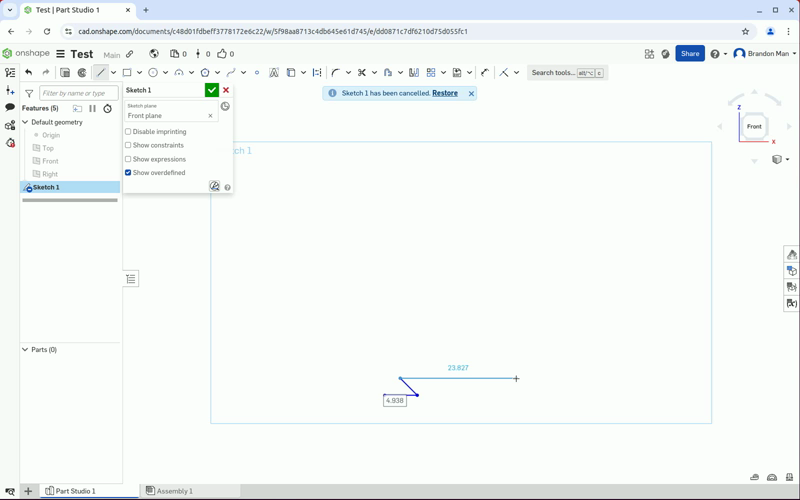
key_down(shift)
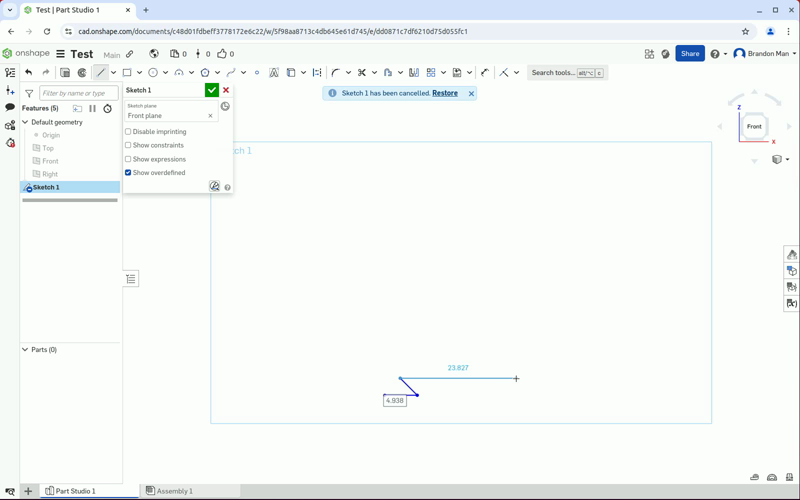
mouse_move(546, 378)
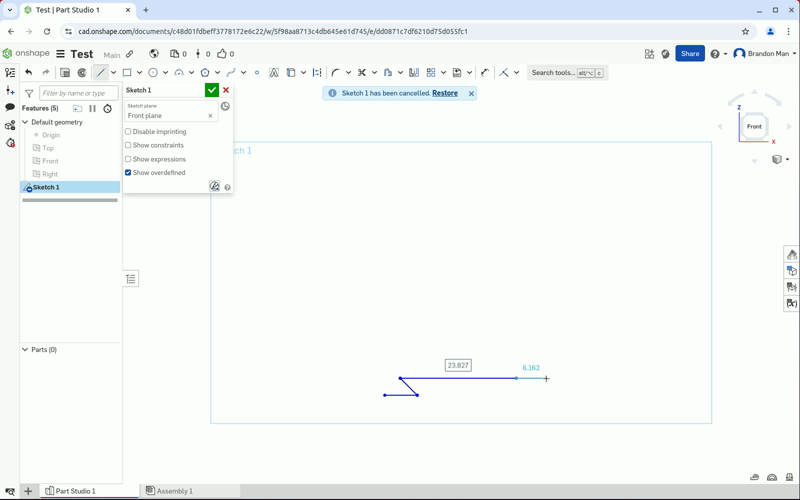
mouse_move(500, 395)
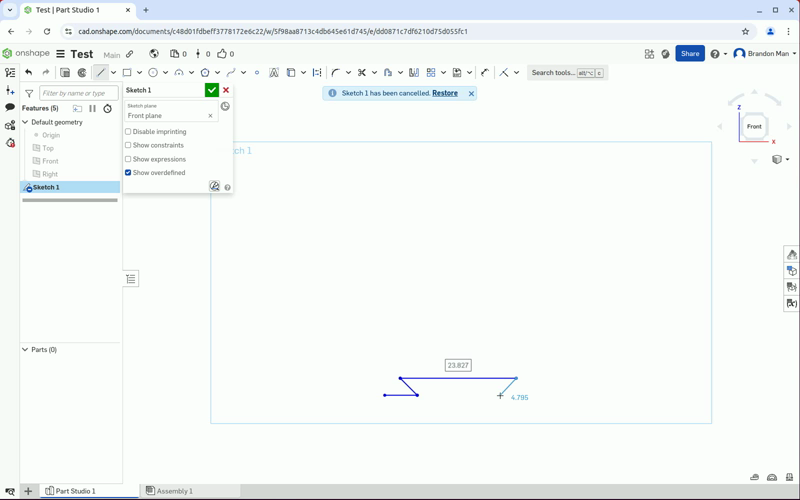
click(500, 395)
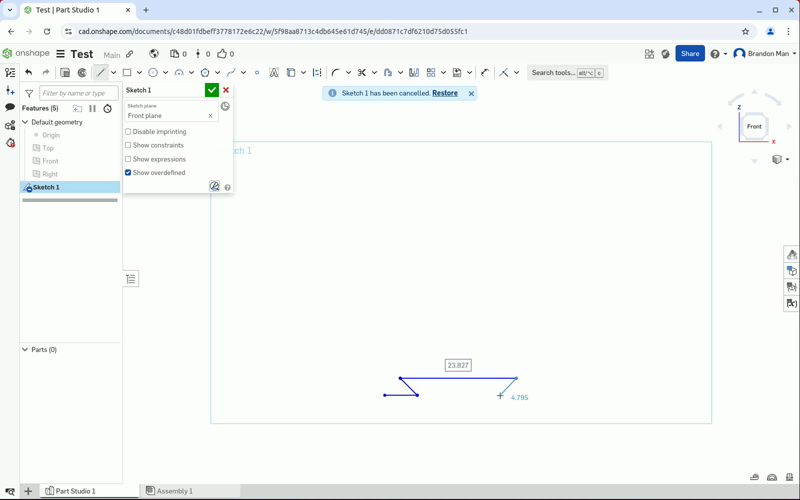
key_up(shift)
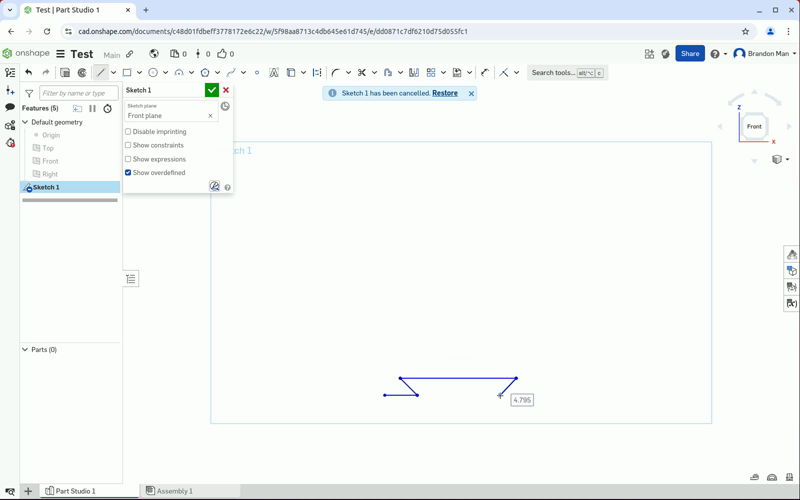
key_down(shift)
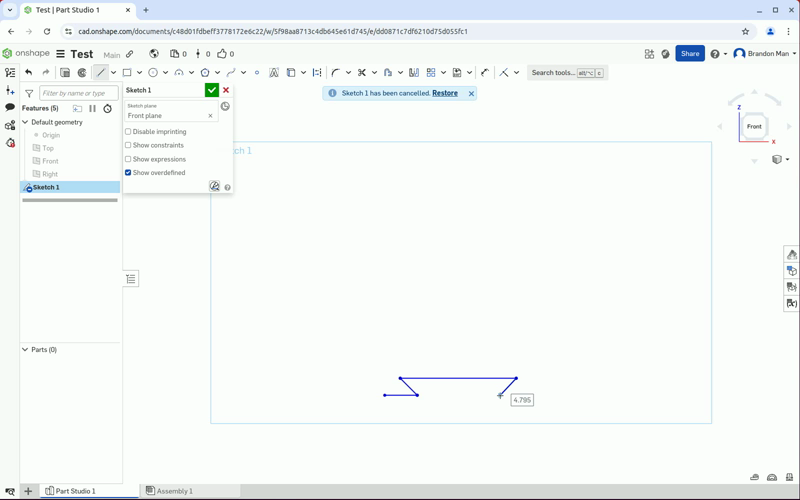
mouse_move(530, 395)
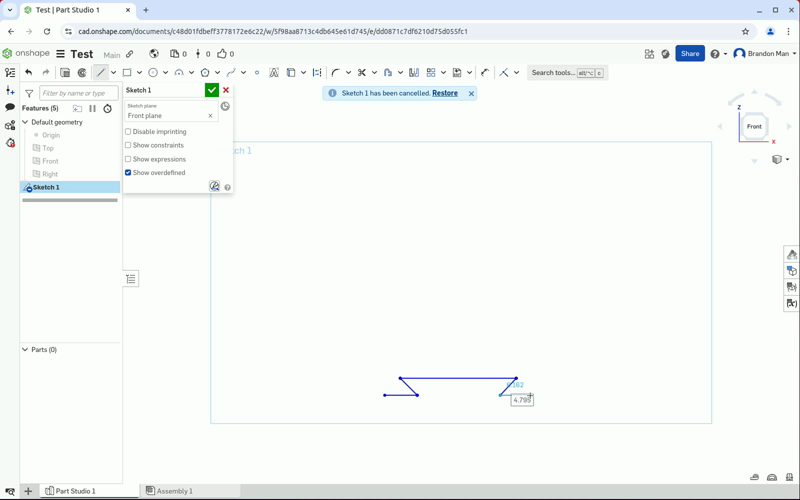
mouse_move(533, 395)
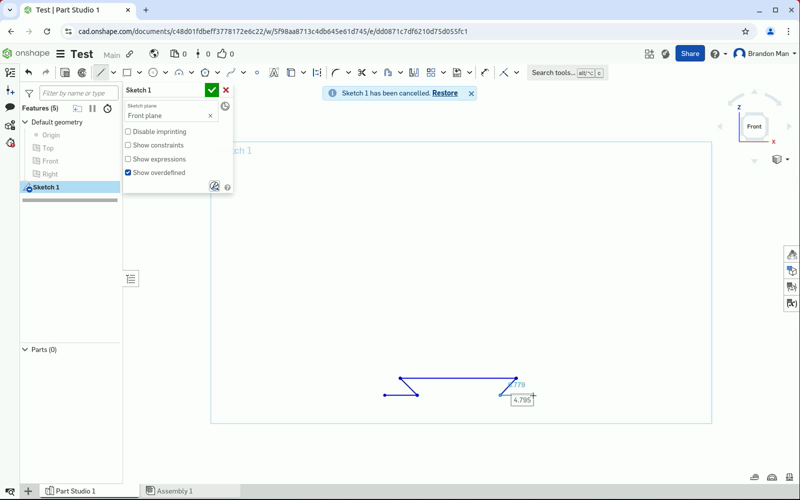
click(533, 395)
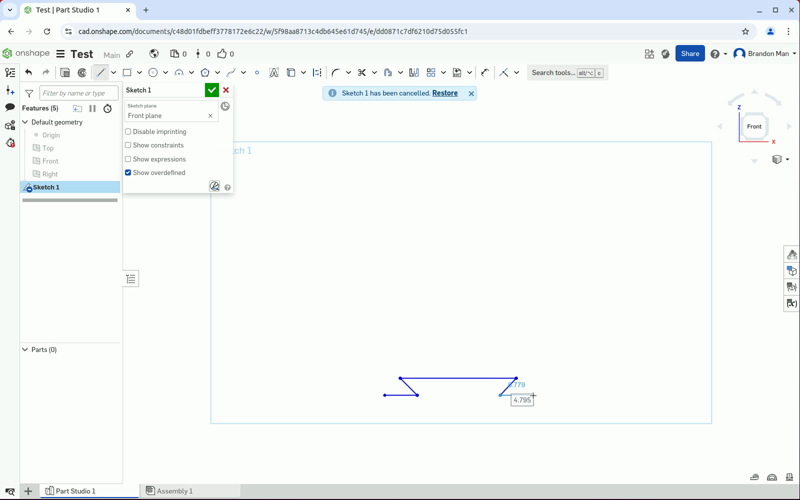
key_up(shift)
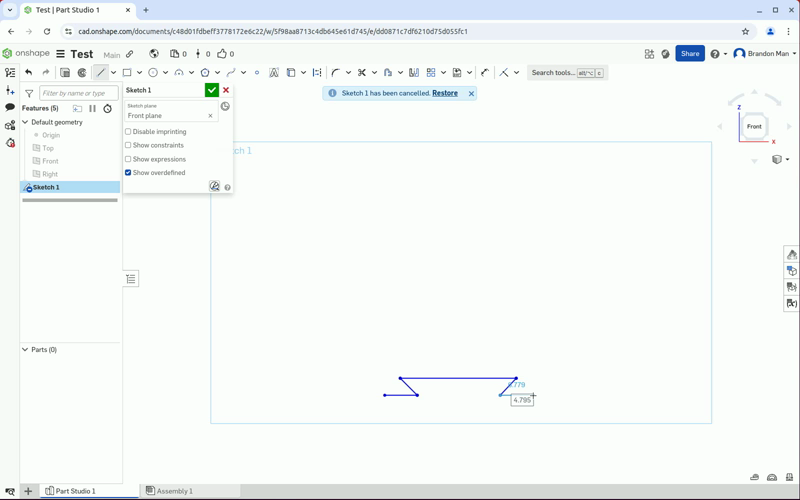
key_down(shift)
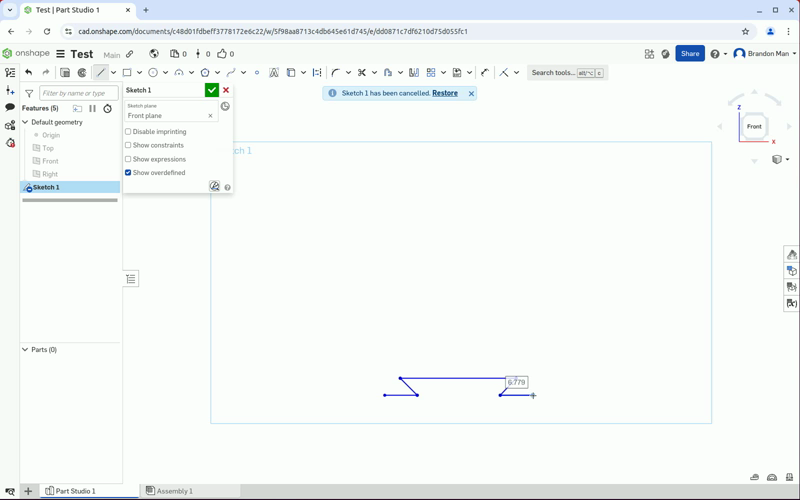
mouse_move(563, 395)
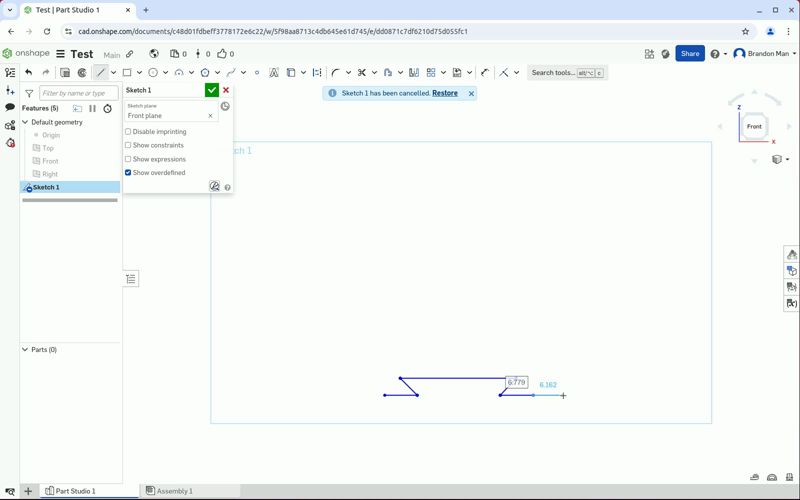
mouse_move(533, 362)
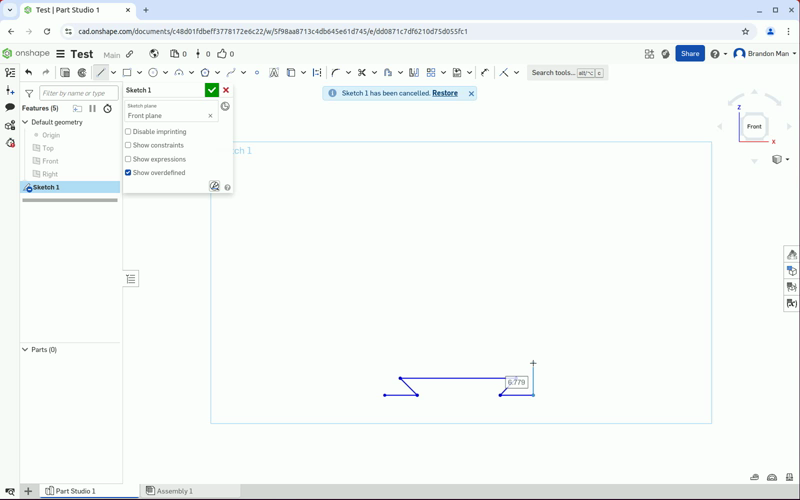
click(533, 362)
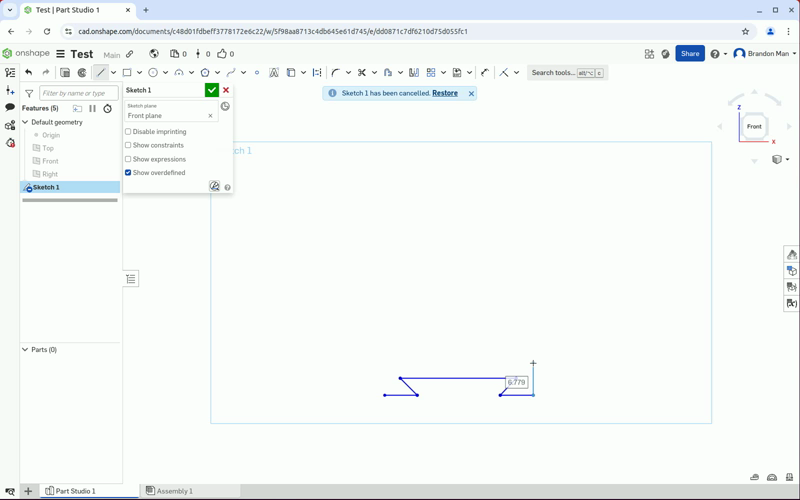
key_up(shift)
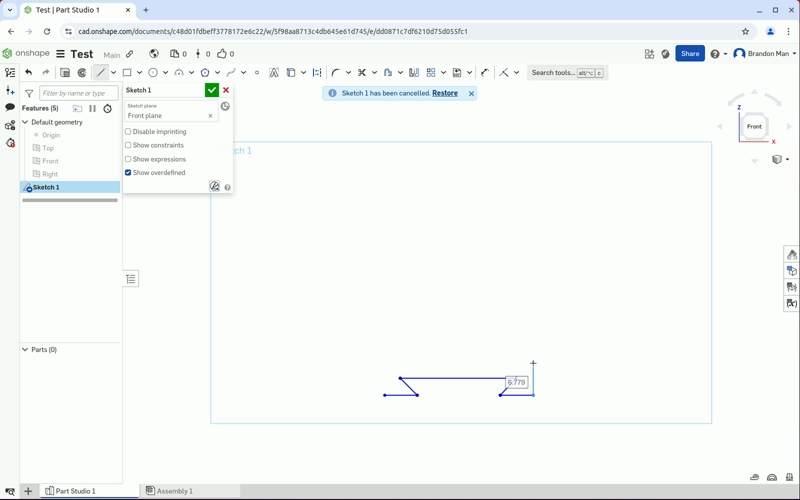
key_down(shift)
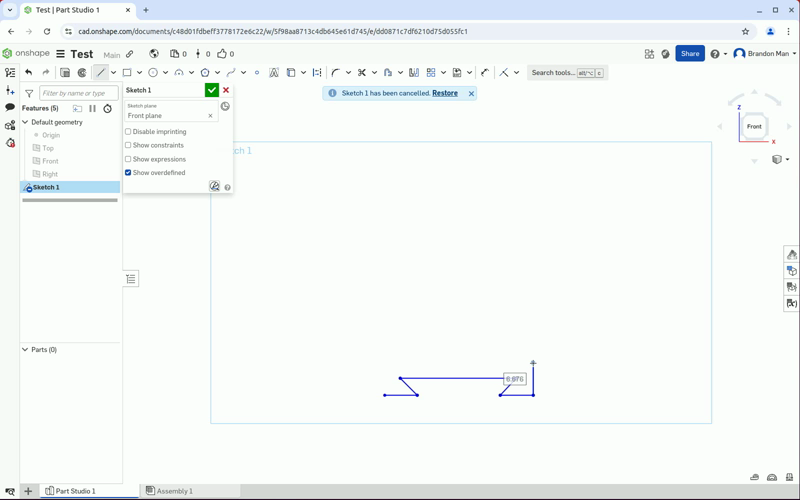
mouse_move(384, 362)
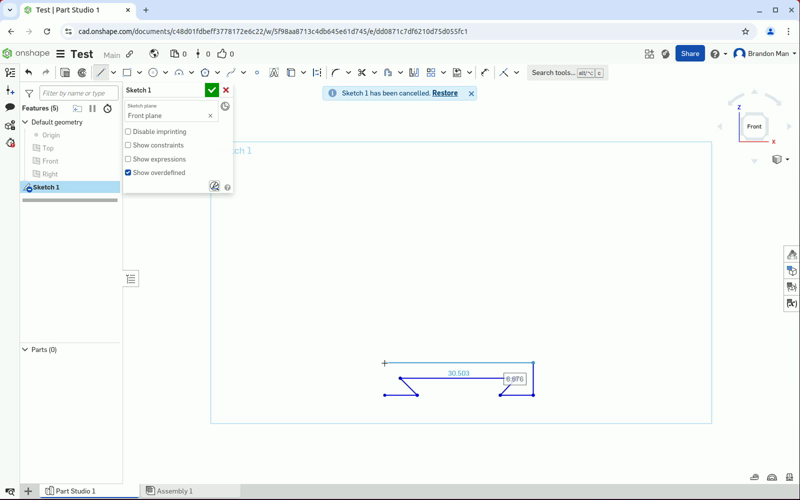
click(384, 362)
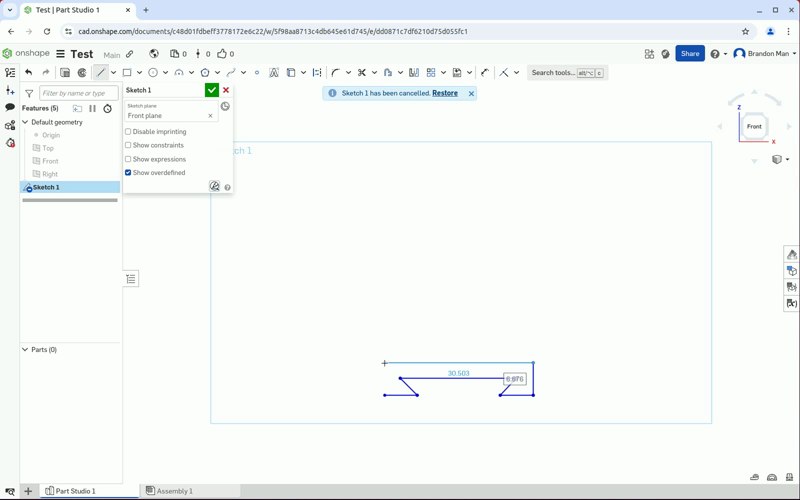
key_up(shift)
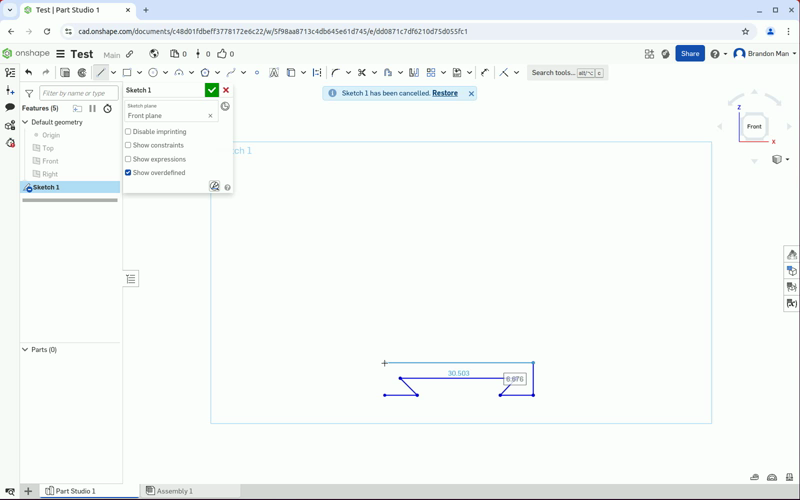
mouse_move(414, 362)
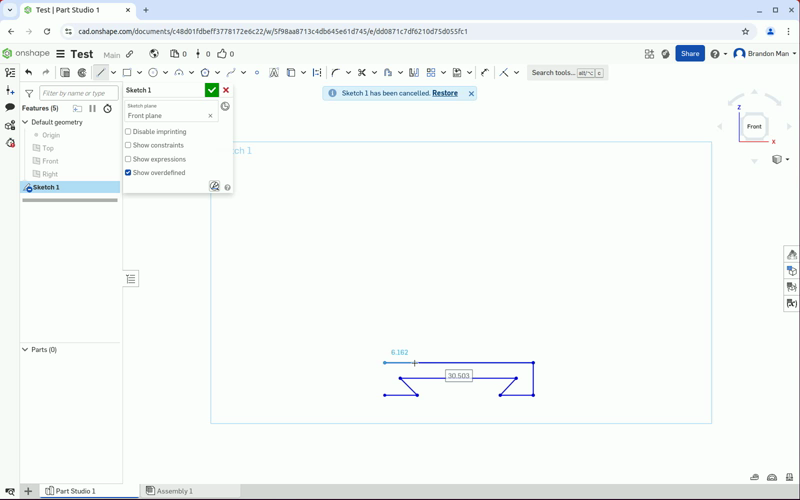
key_down(shift)
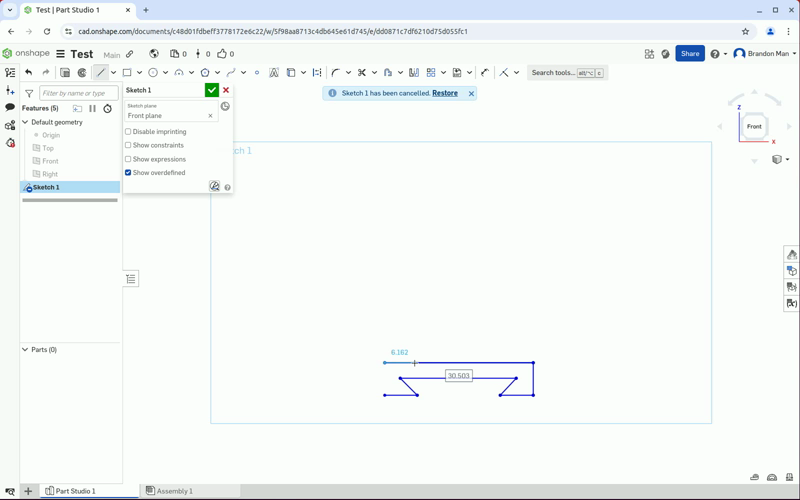
mouse_move(384, 395)
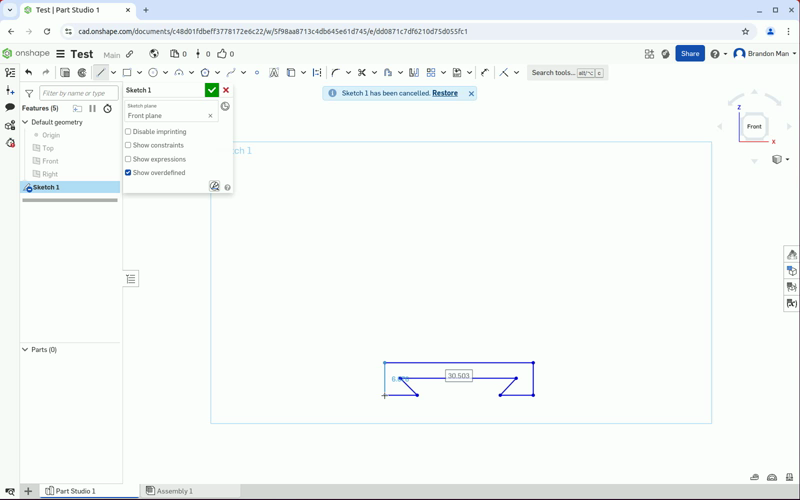
key_up(shift)
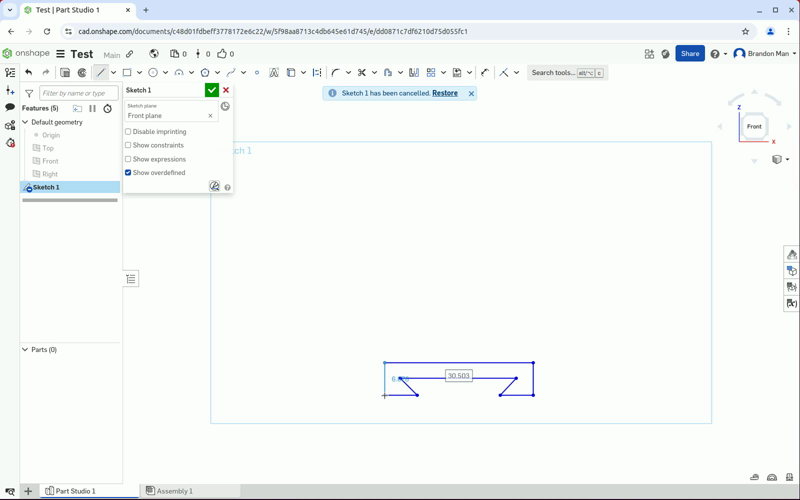
click(384, 395)
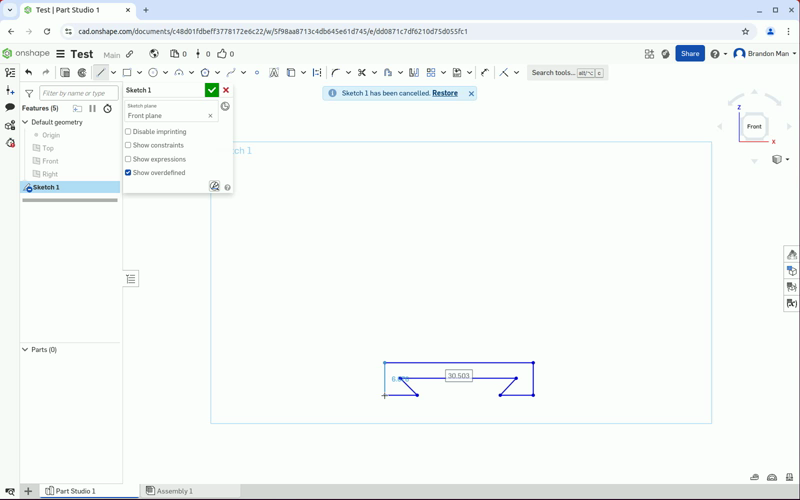
key(esc)
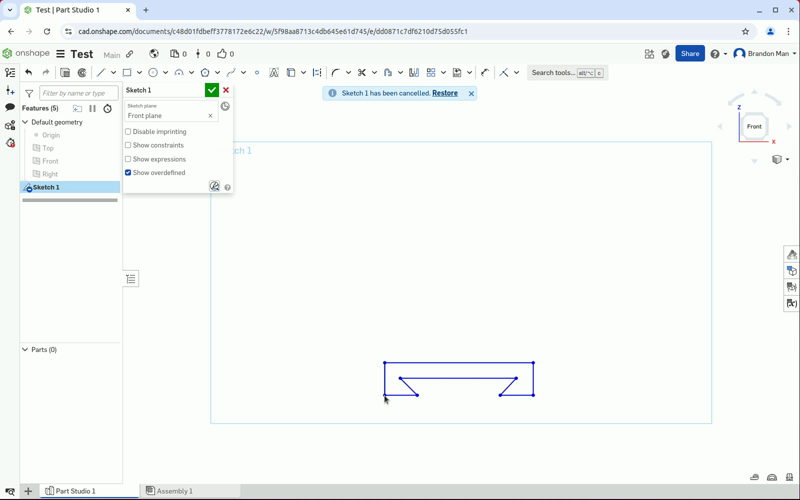
mouse_move(519, 379)
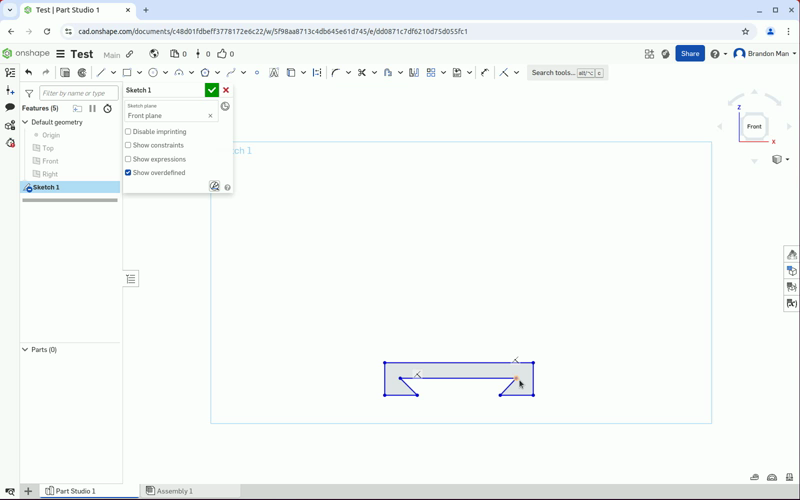
click(519, 379)
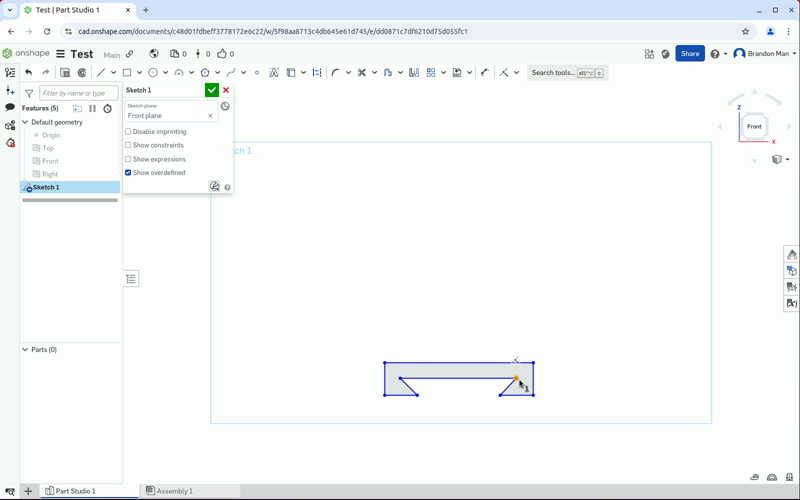
mouse_move(73, 352)
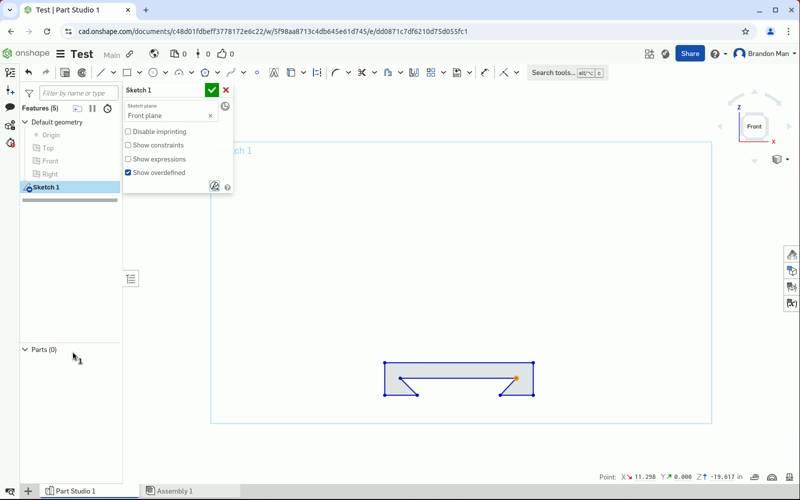
key(shift+y)
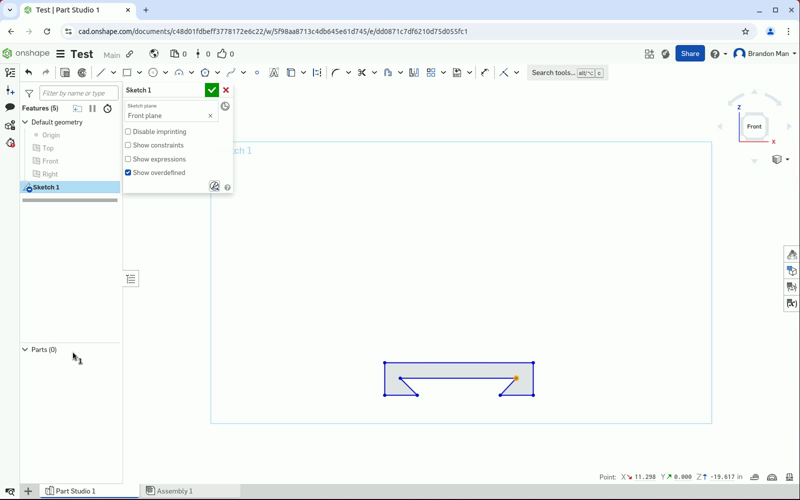
key(shift+e)
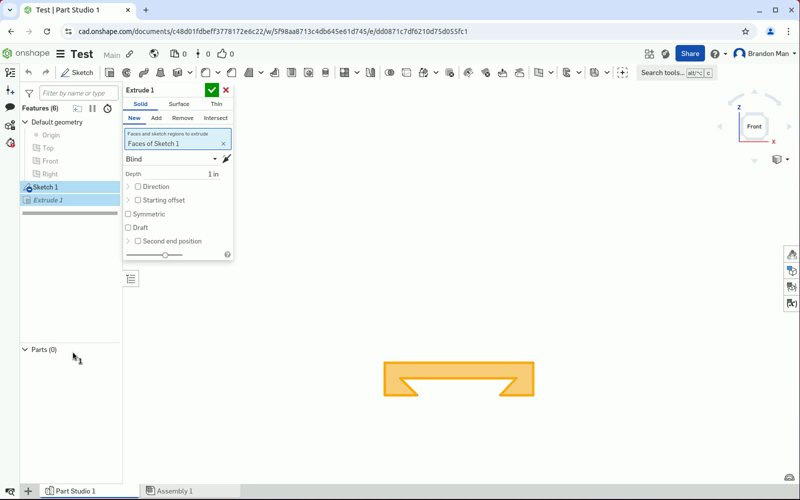
mouse_move(143, 106)
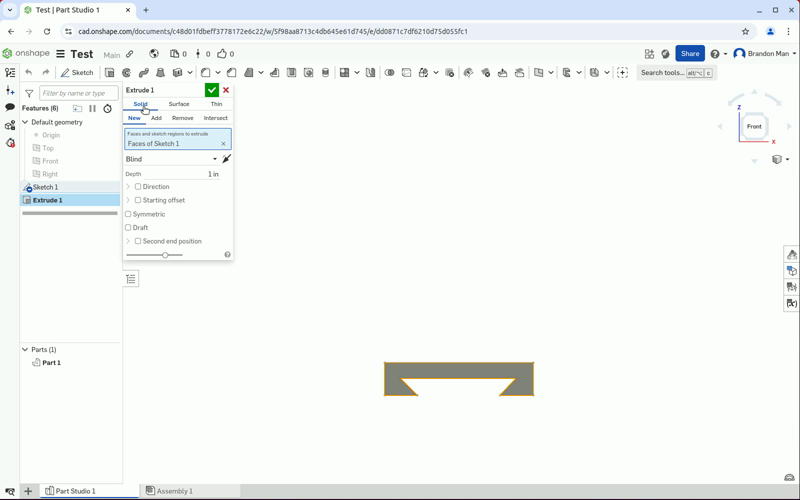
click(143, 106)
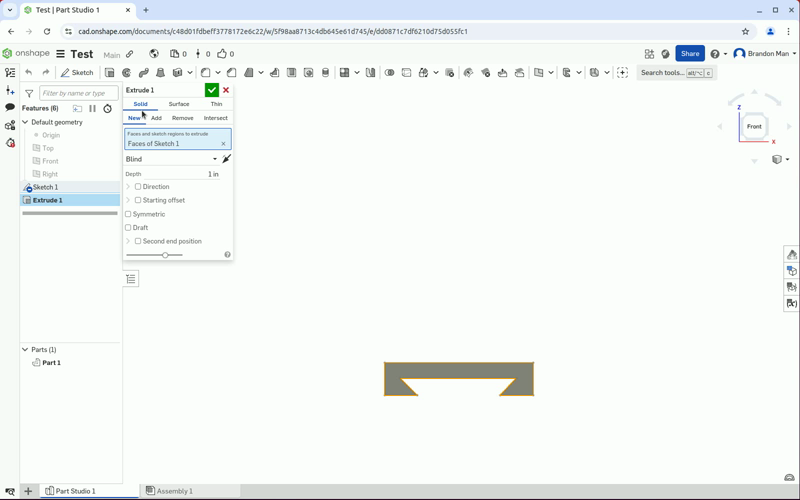
mouse_move(137, 120)
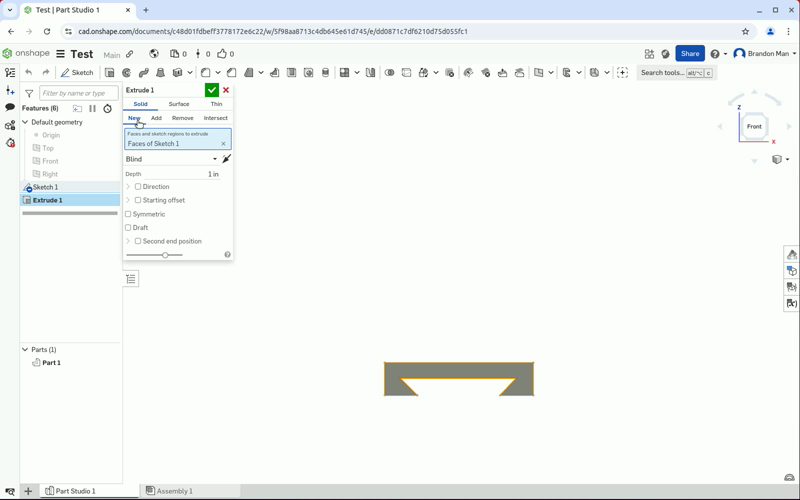
click(137, 120)
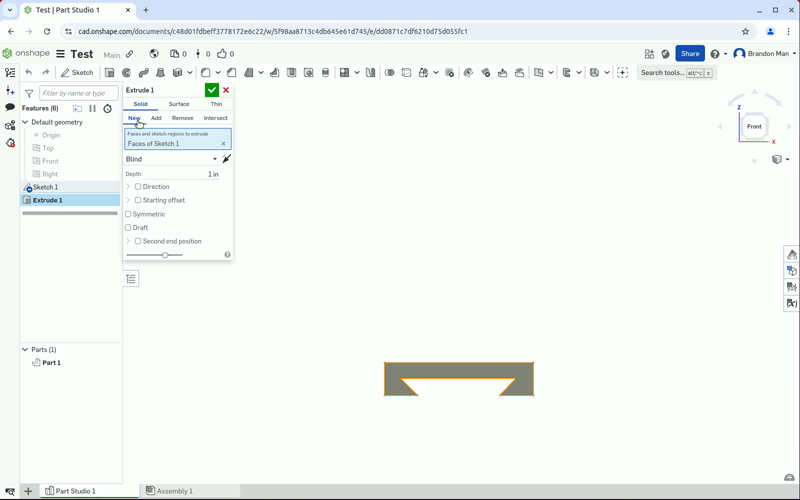
key(tab, 4)
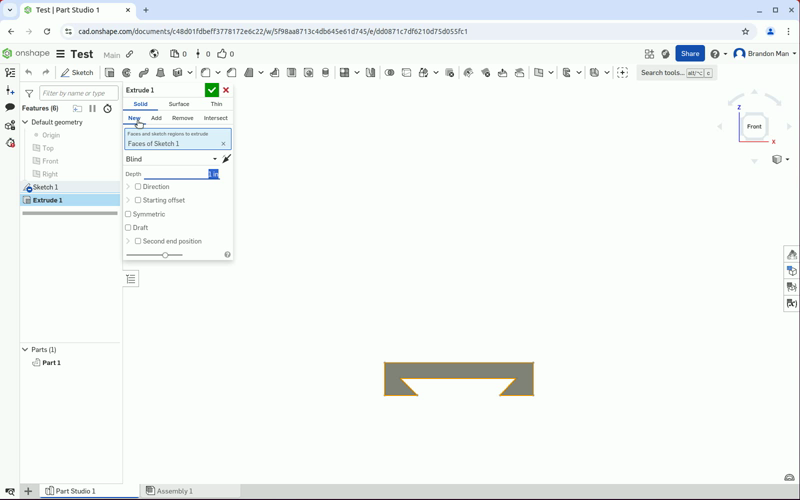
text(15.646)
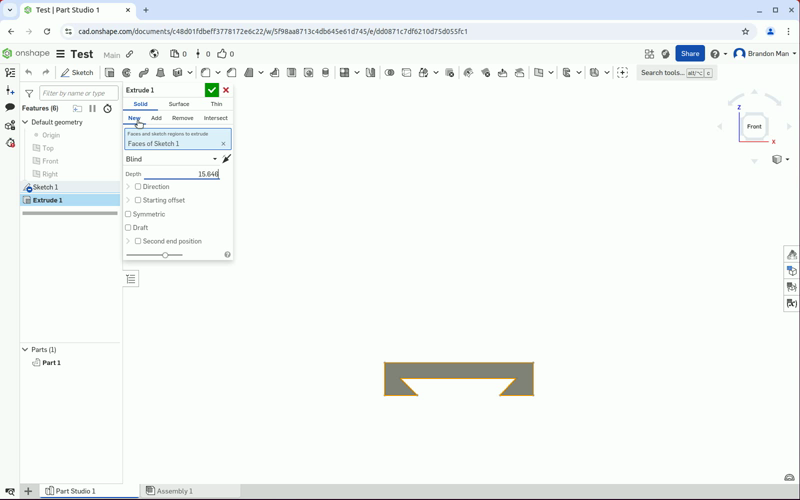
key(enter)
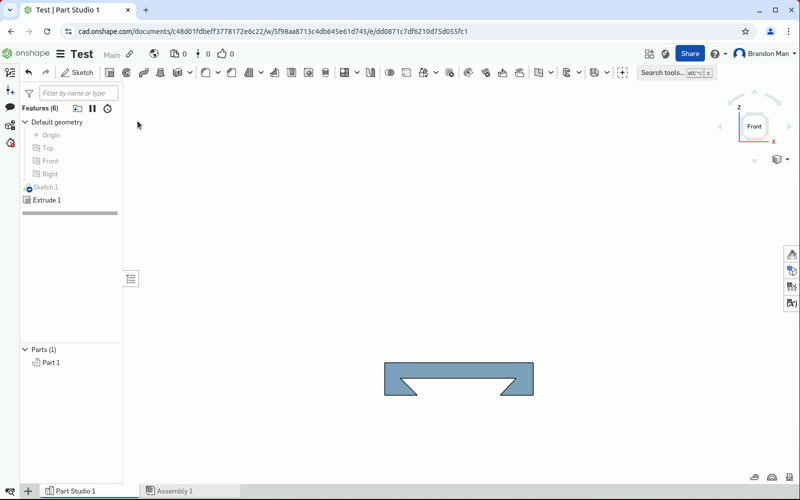
key(shift+h)
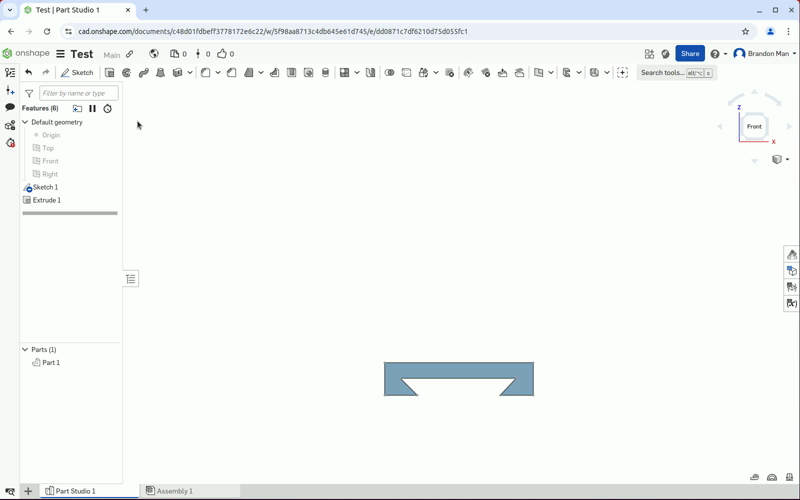
key(shift+h)
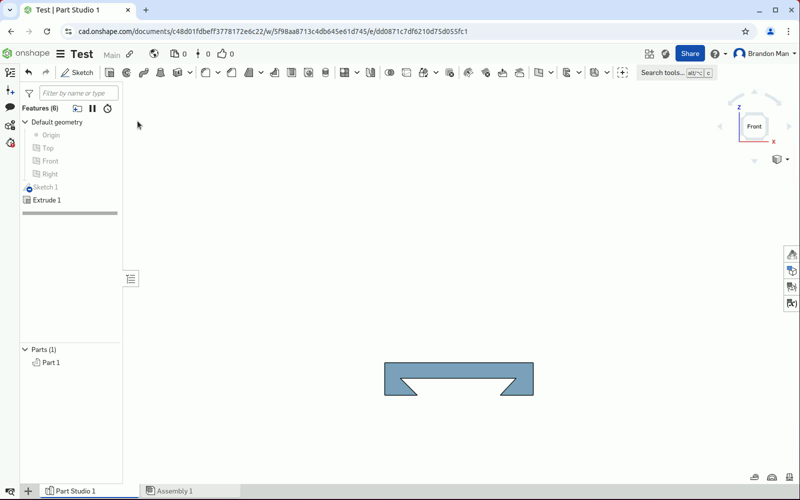
mouse_move(73, 189)
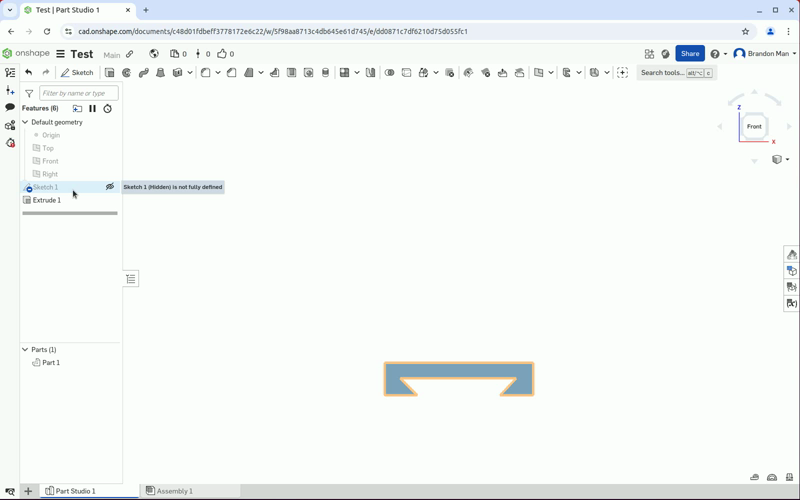
click(73, 189)
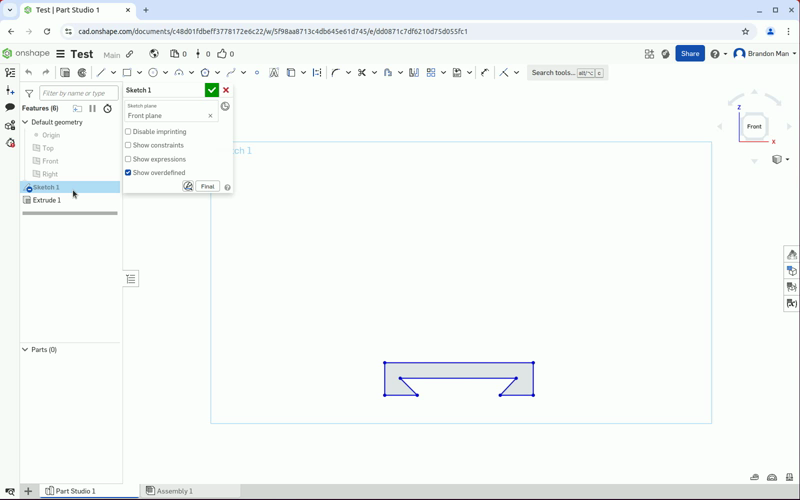
mouse_move(229, 92)
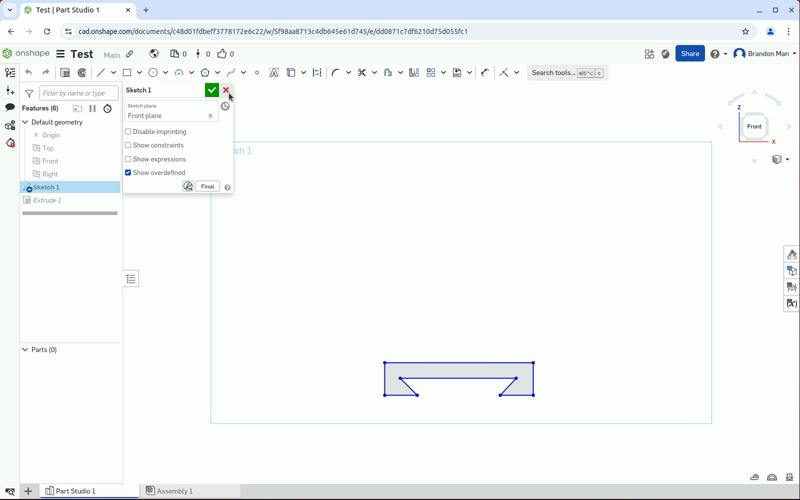
click(229, 92)
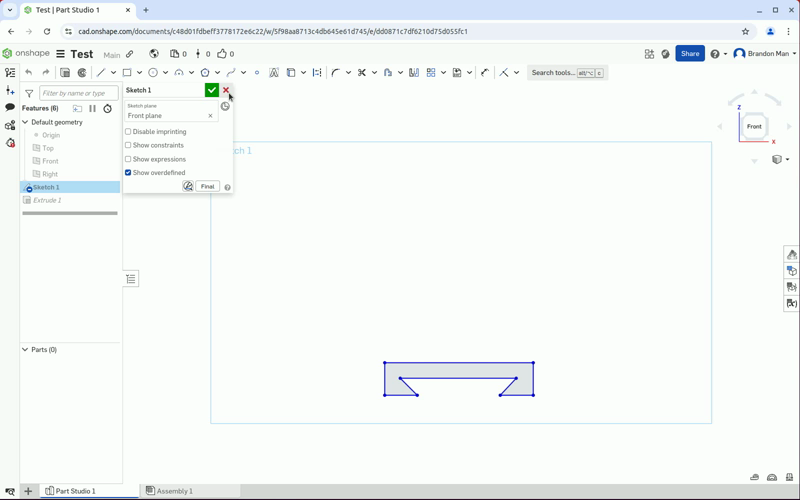
key(shift+s)
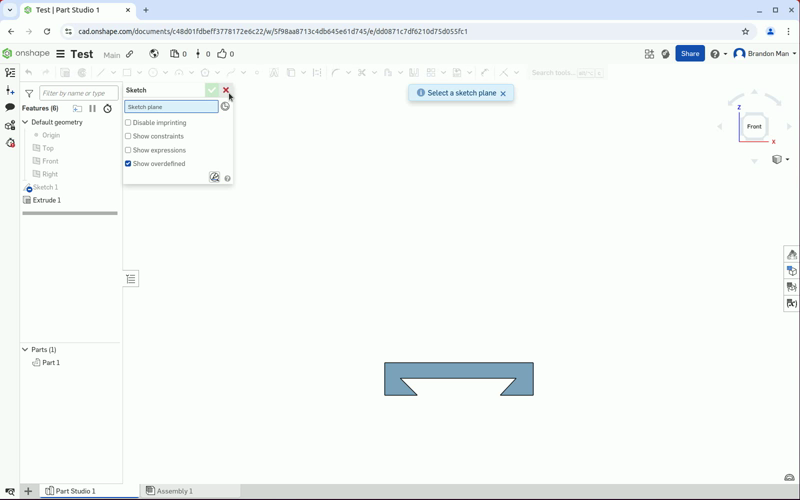
mouse_move(73, 163)
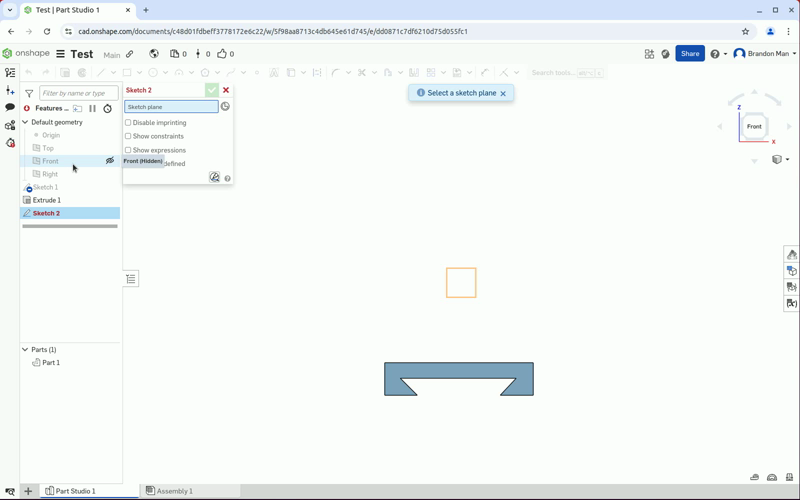
click(73, 163)
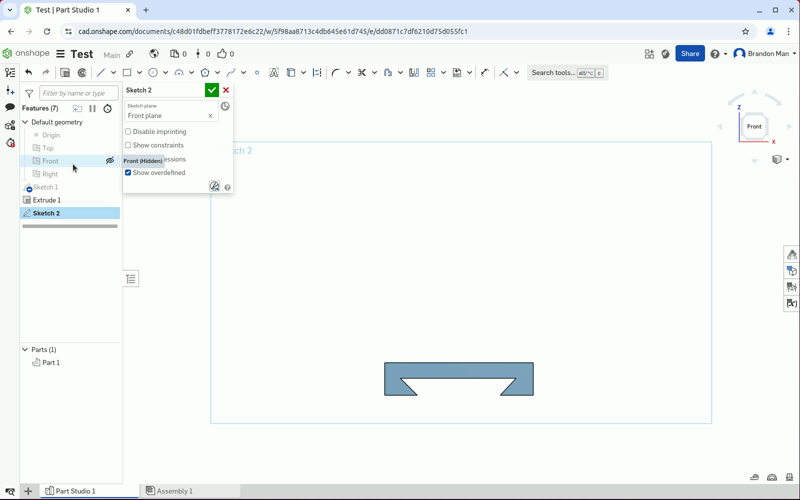
mouse_move(73, 352)
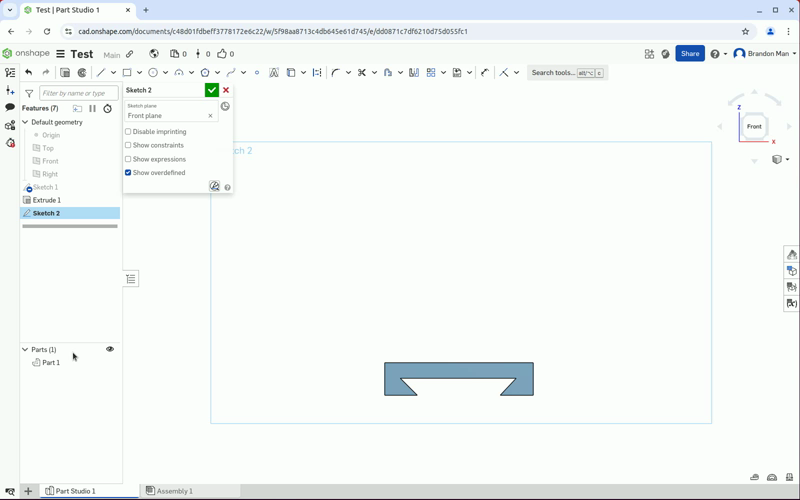
key(y)
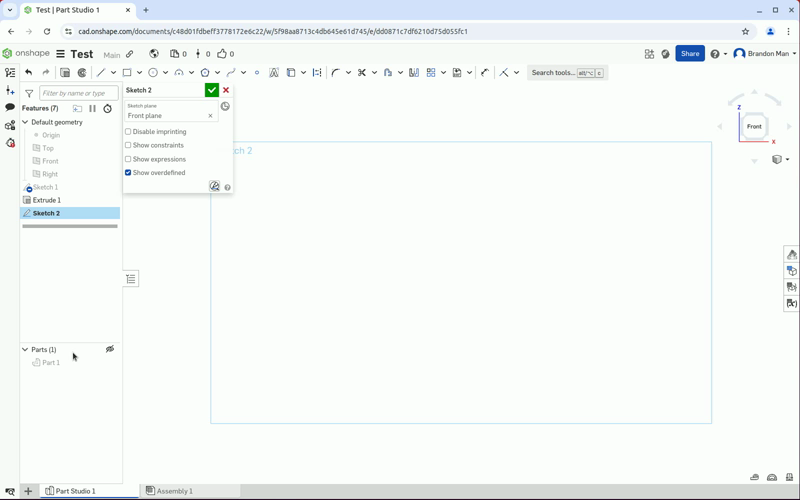
key(l)
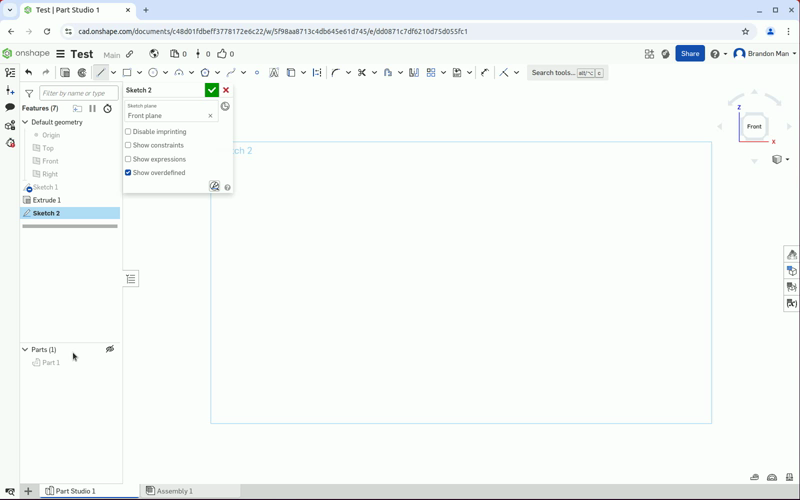
key_down(shift)
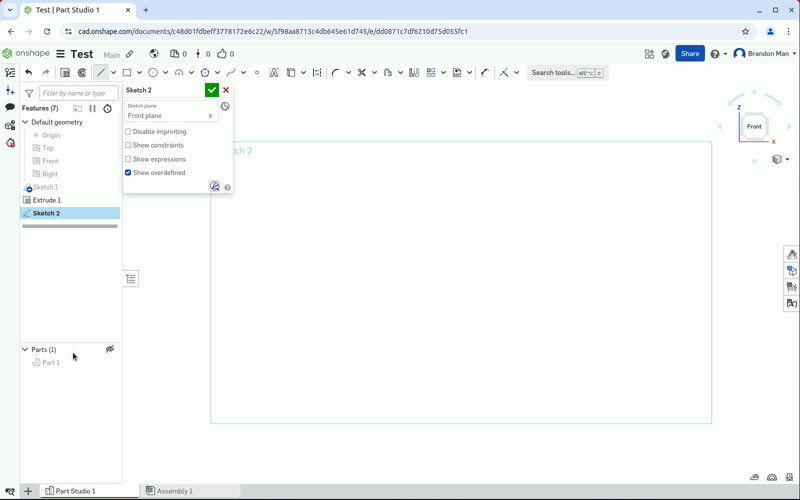
mouse_move(384, 395)
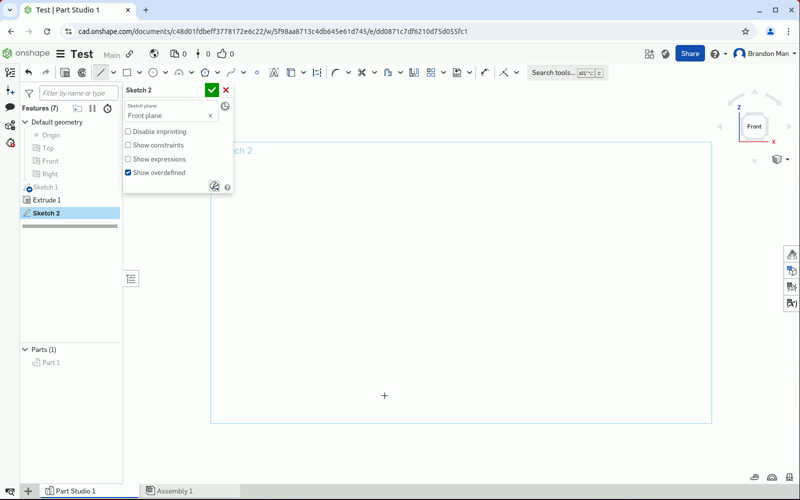
click(384, 395)
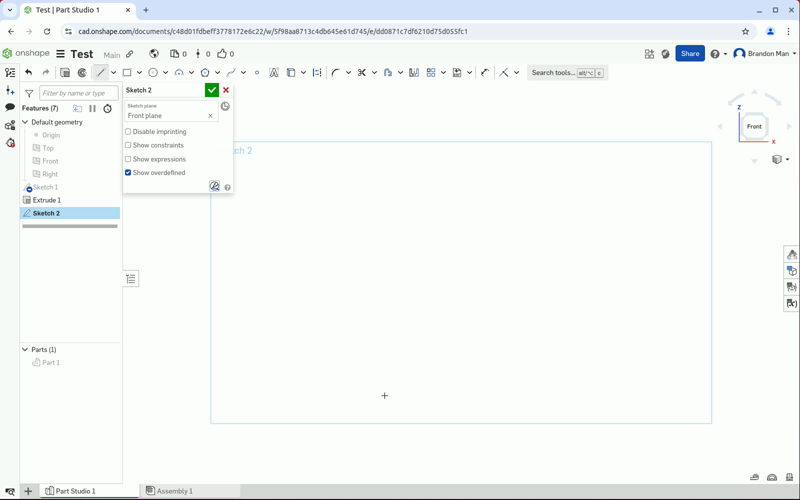
key_up(shift)
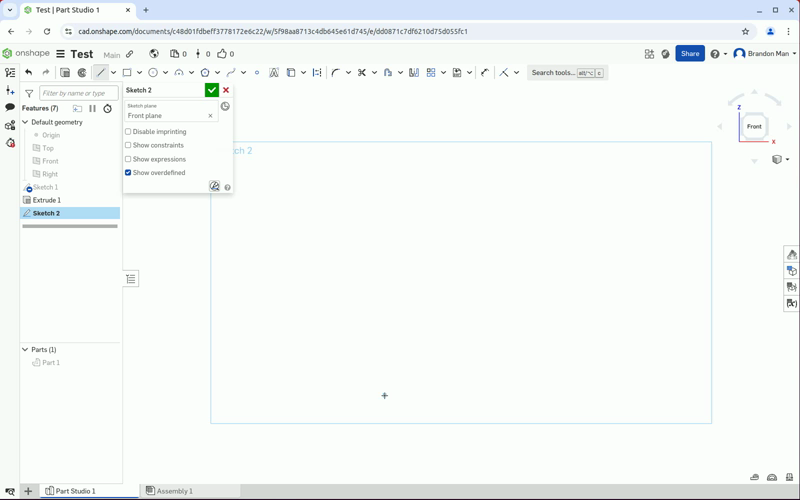
key_down(shift)
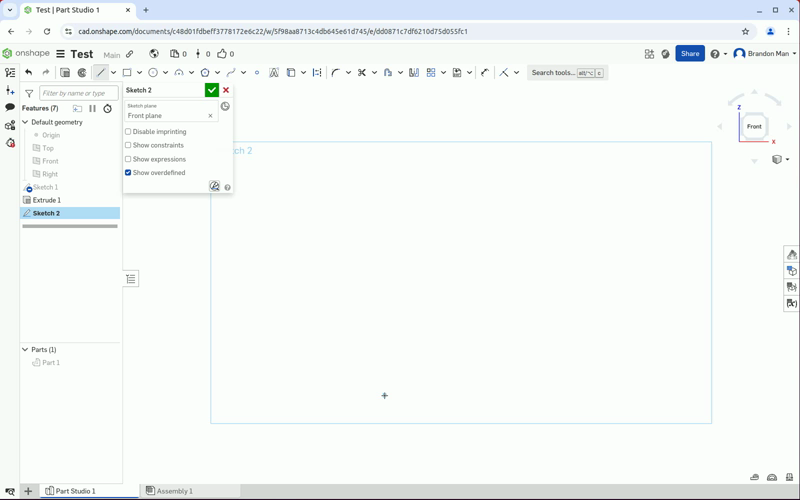
mouse_move(414, 395)
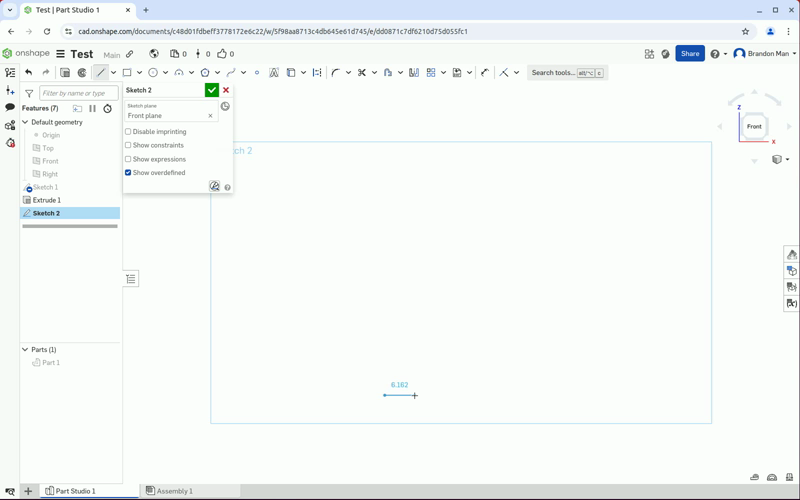
mouse_move(417, 395)
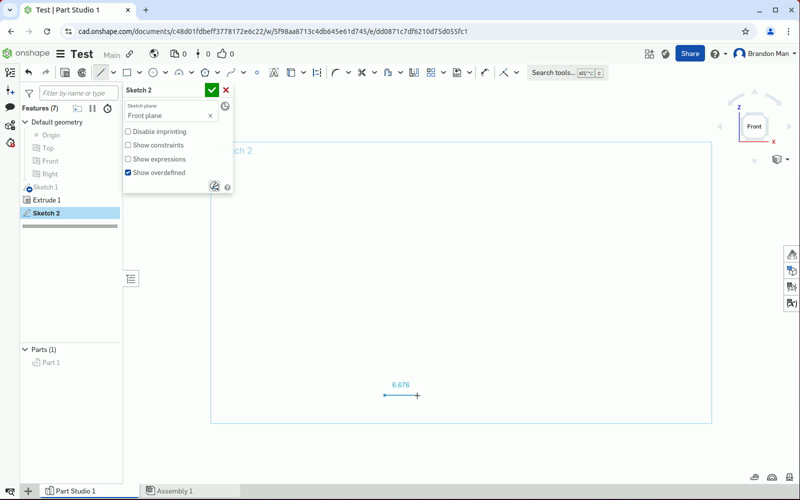
click(417, 395)
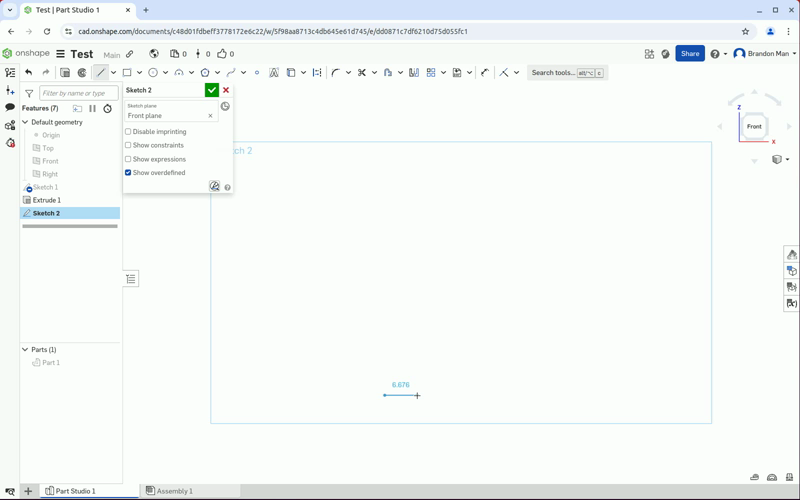
key_up(shift)
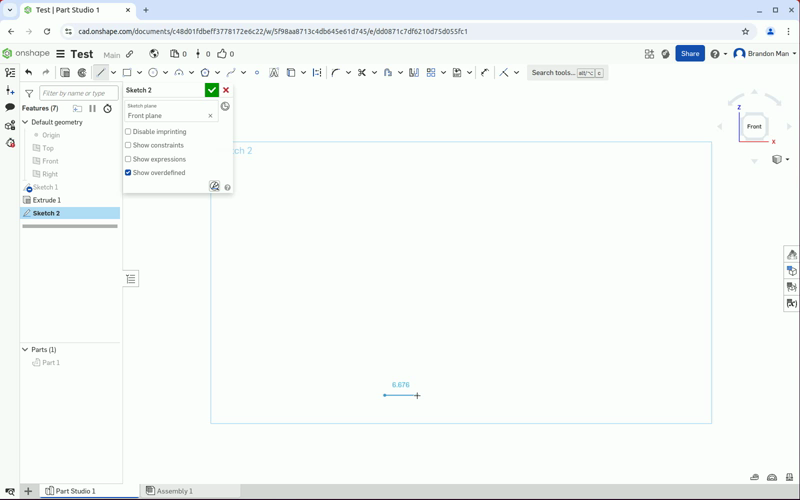
key_down(shift)
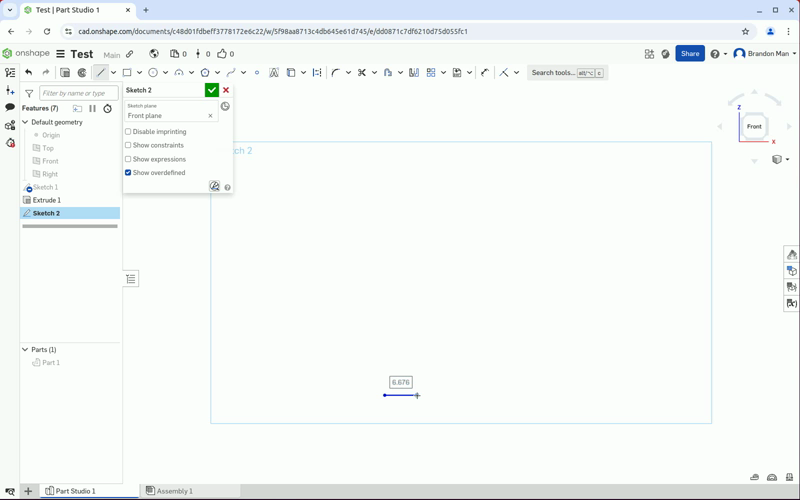
mouse_move(447, 395)
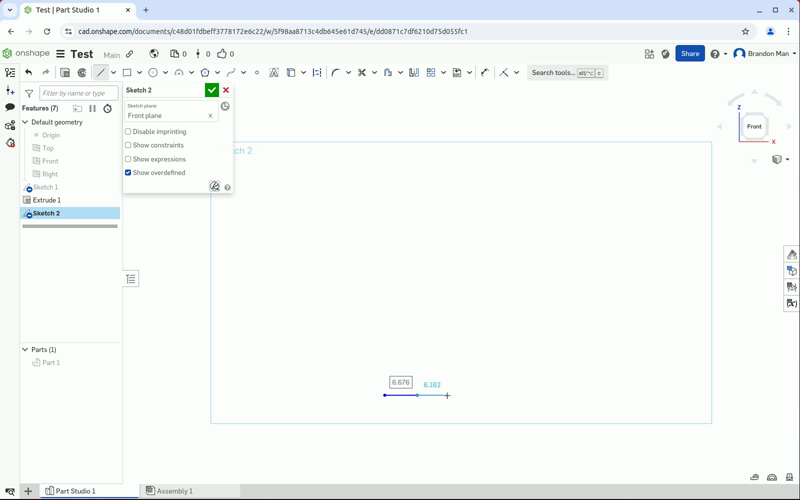
mouse_move(400, 378)
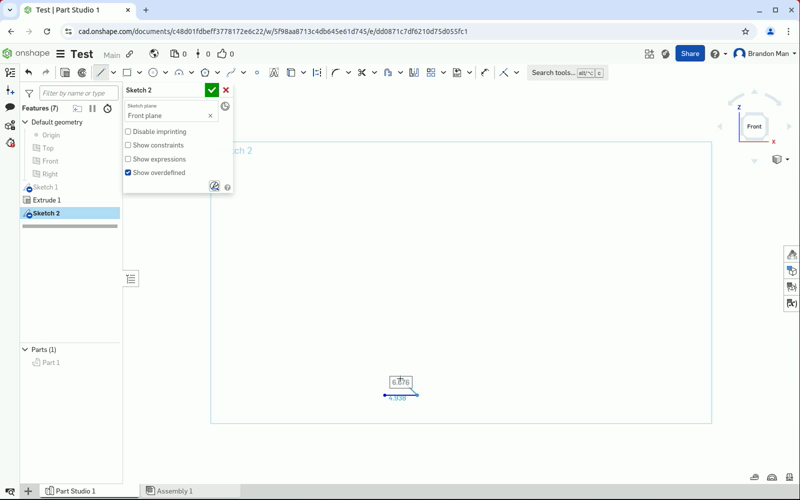
click(400, 378)
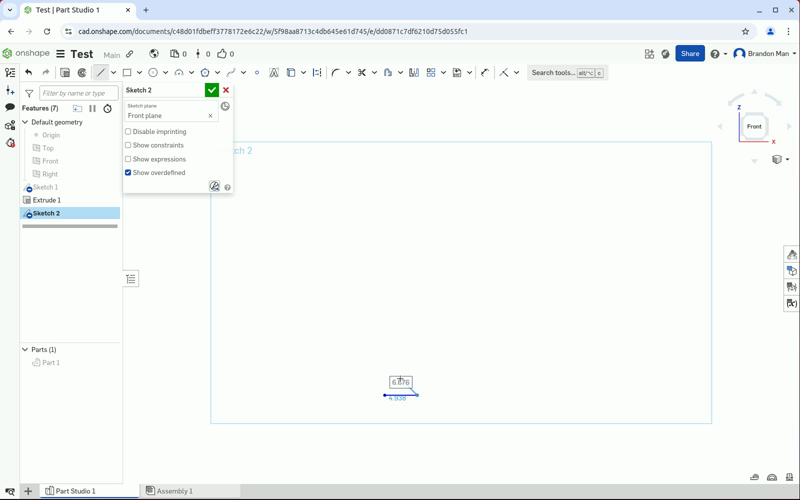
key_up(shift)
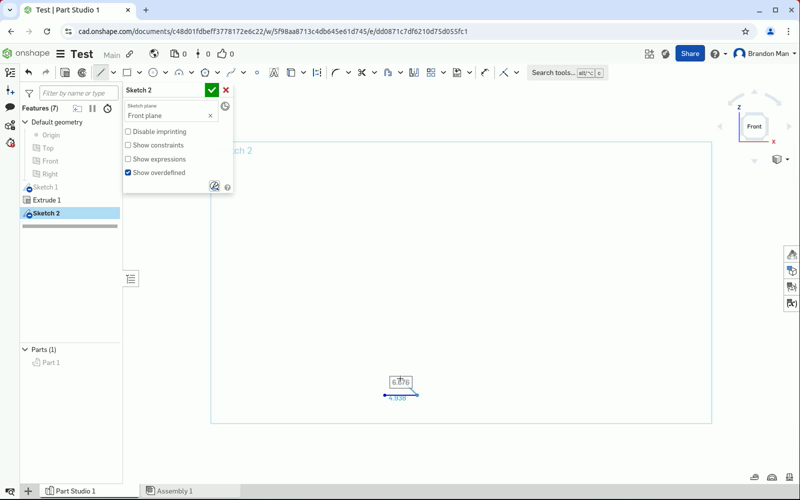
key_down(shift)
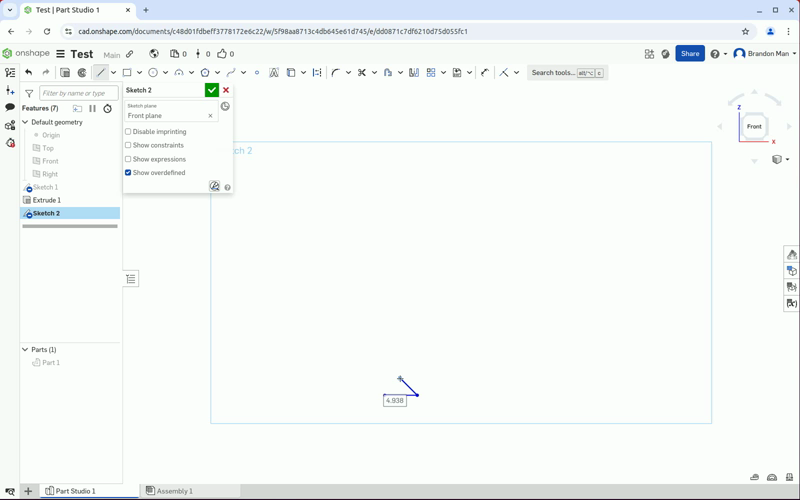
mouse_move(516, 378)
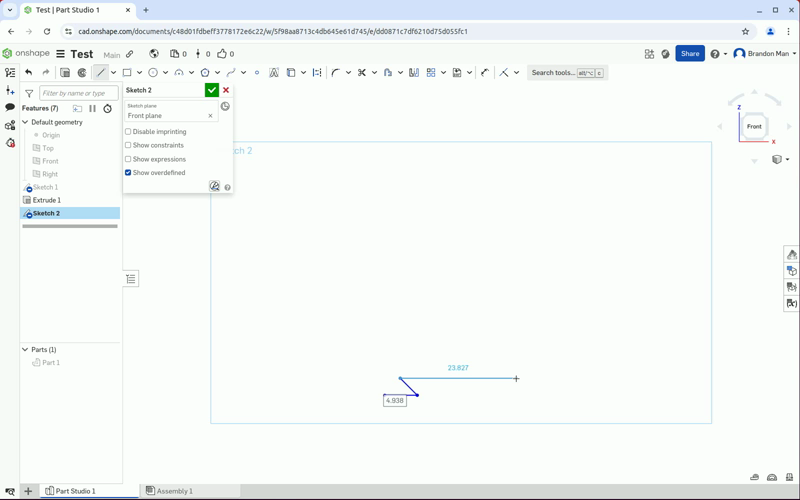
click(516, 378)
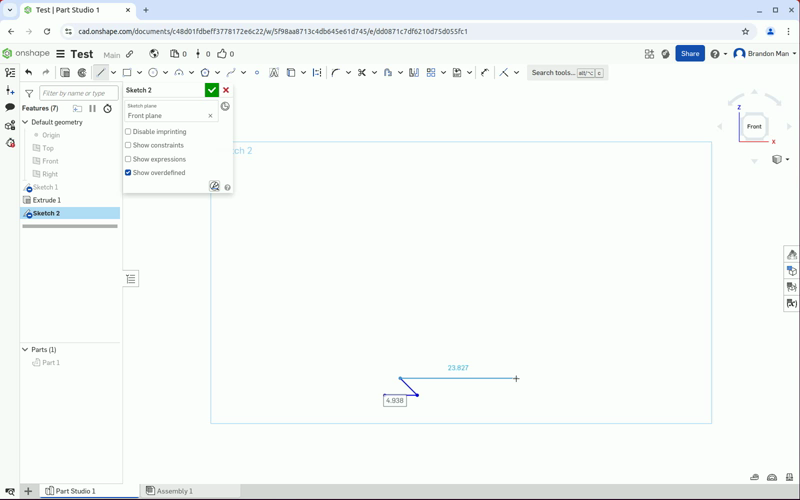
key_up(shift)
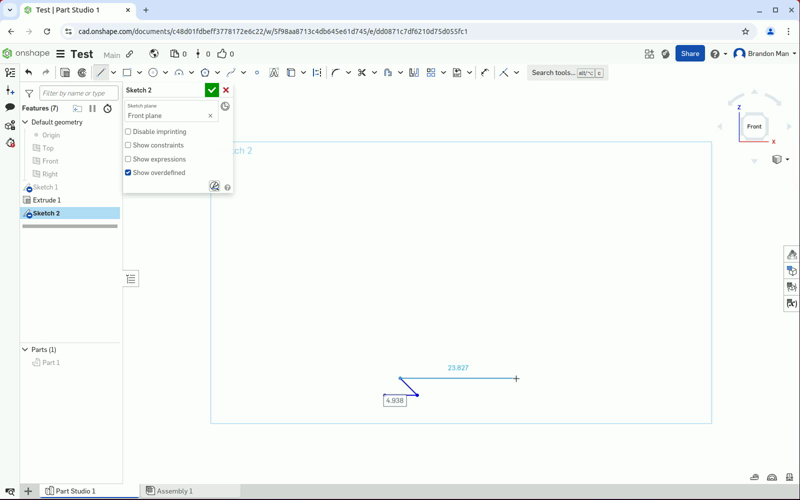
key_down(shift)
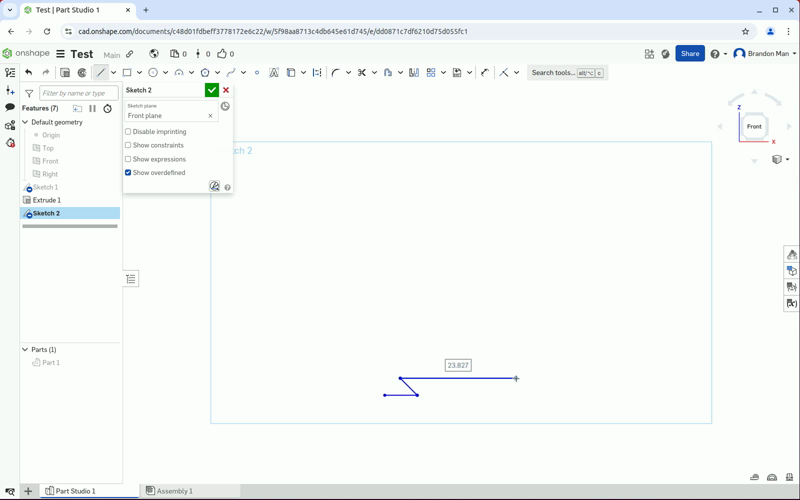
mouse_move(546, 378)
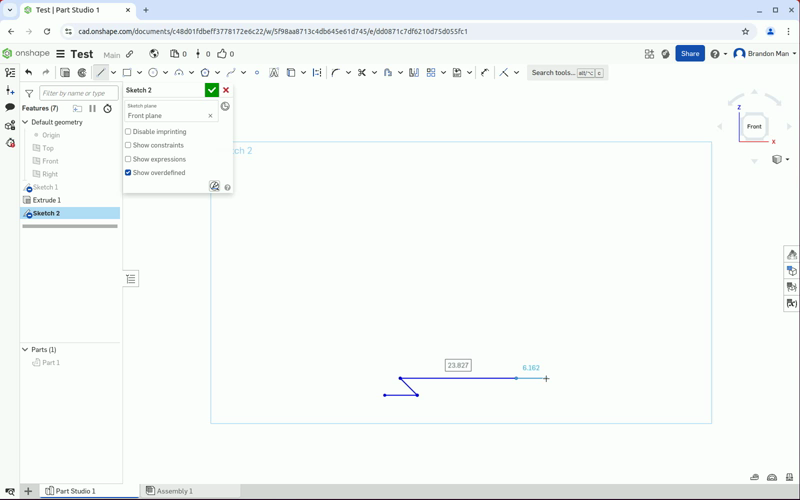
mouse_move(500, 395)
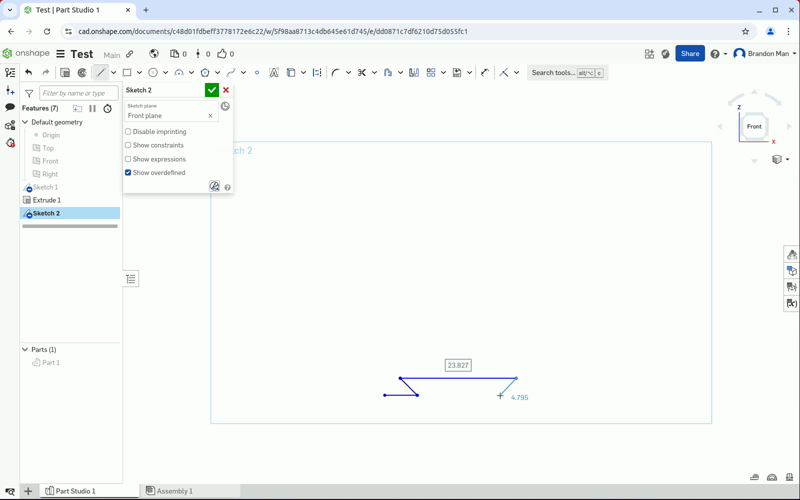
click(500, 395)
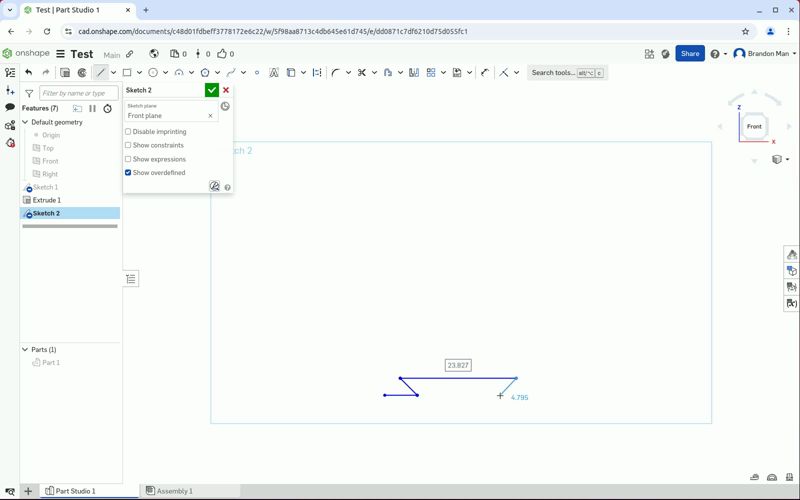
key_up(shift)
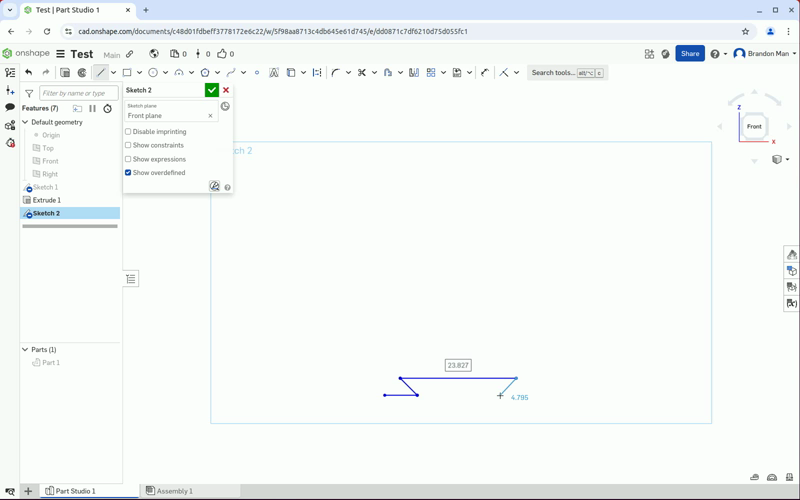
key_down(shift)
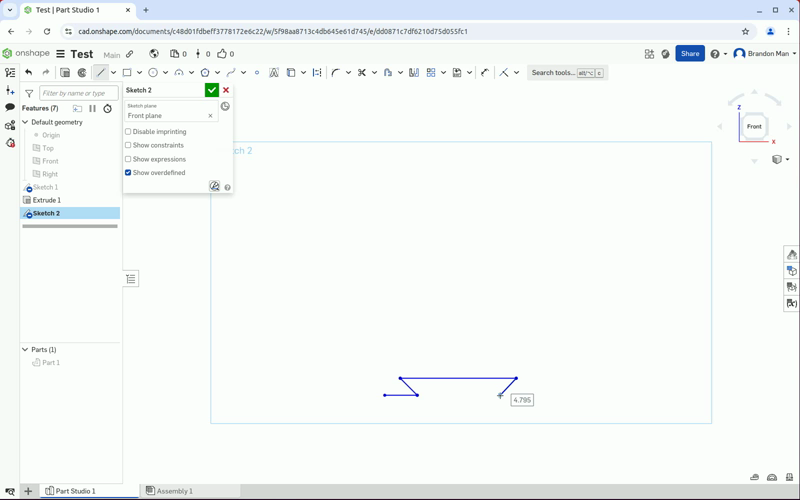
mouse_move(530, 395)
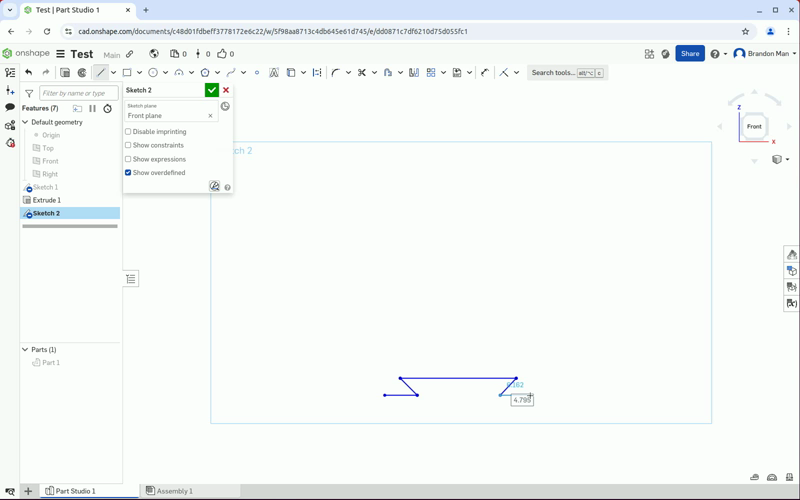
mouse_move(533, 395)
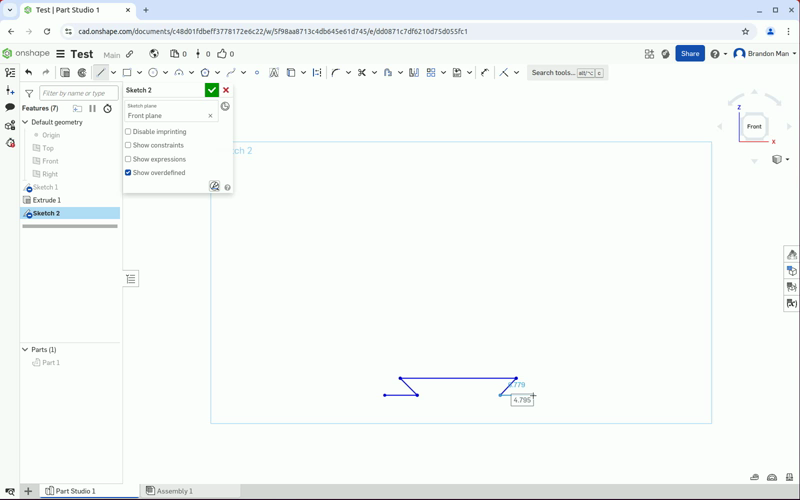
click(533, 395)
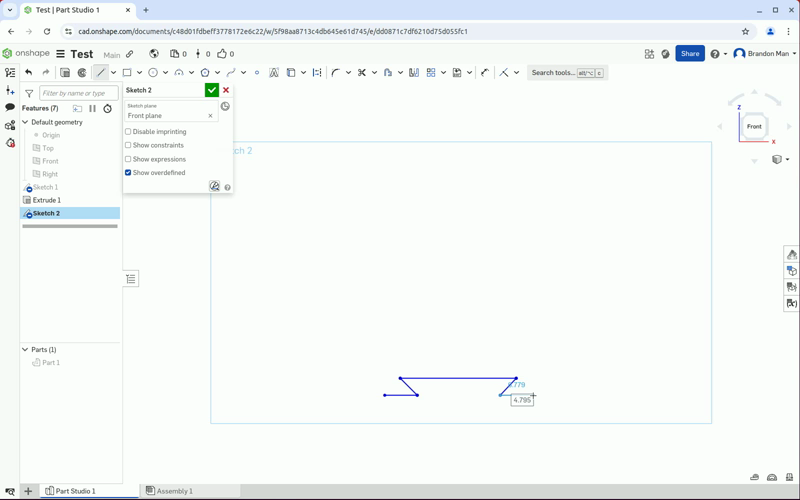
key_up(shift)
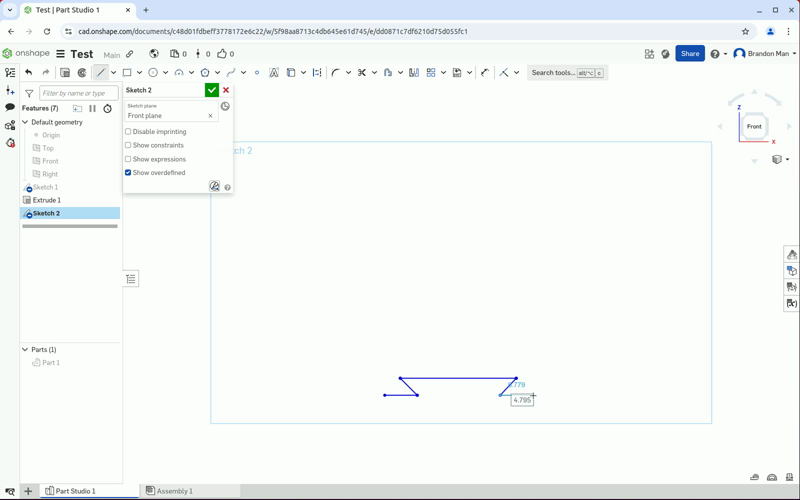
key_down(shift)
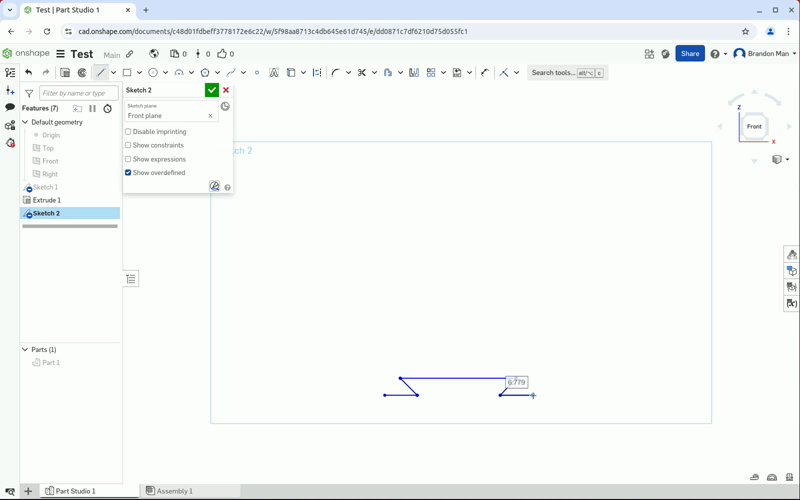
mouse_move(563, 395)
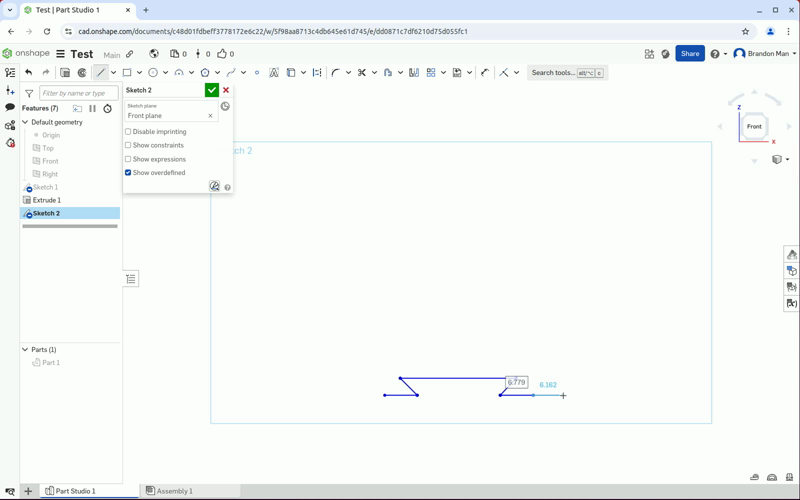
mouse_move(533, 362)
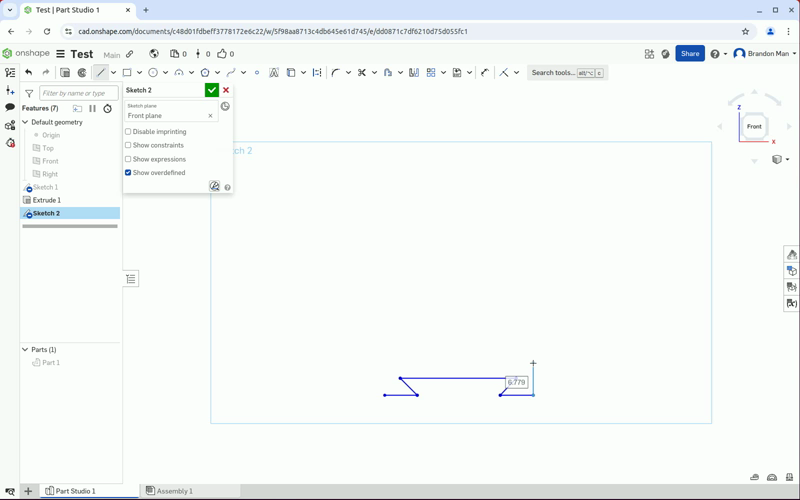
click(533, 362)
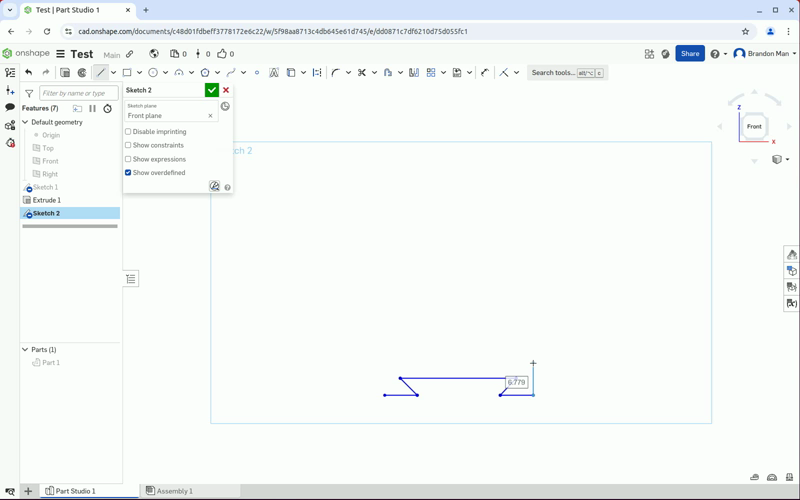
key_up(shift)
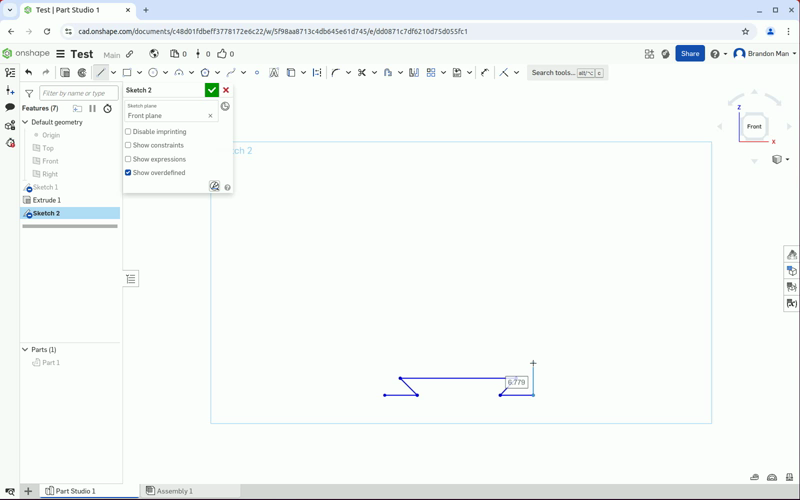
key_down(shift)
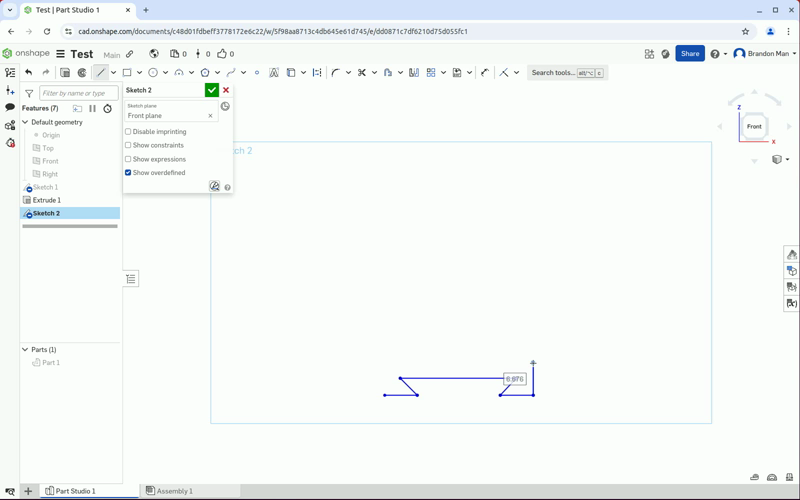
mouse_move(384, 362)
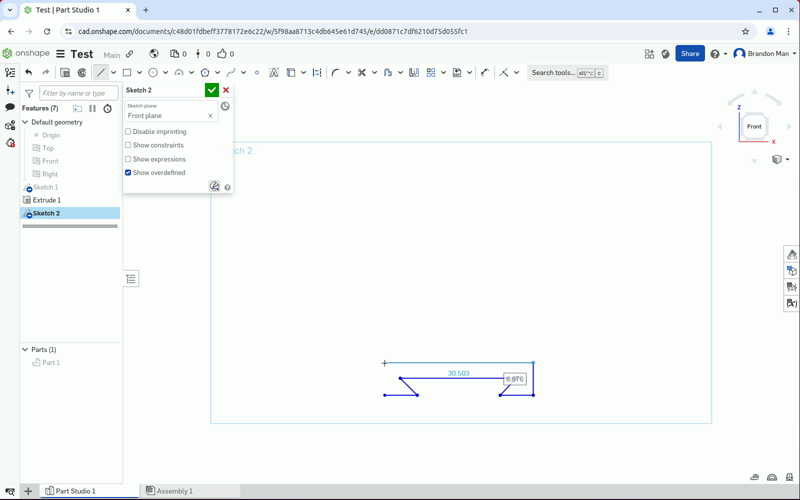
click(384, 362)
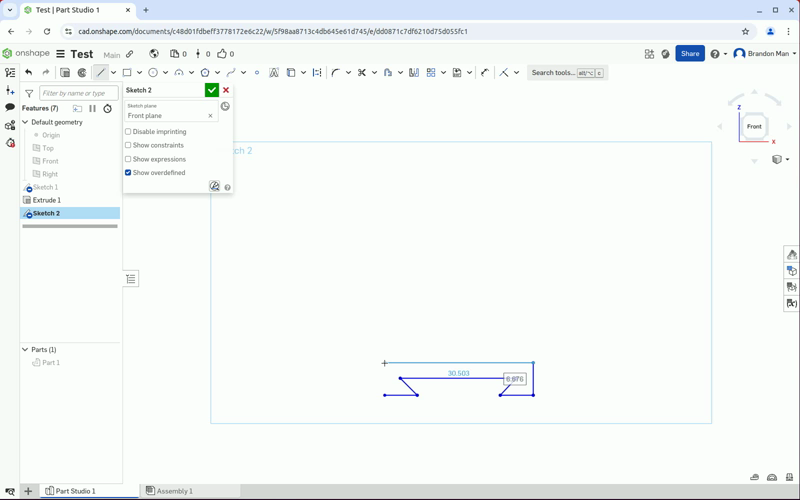
key_up(shift)
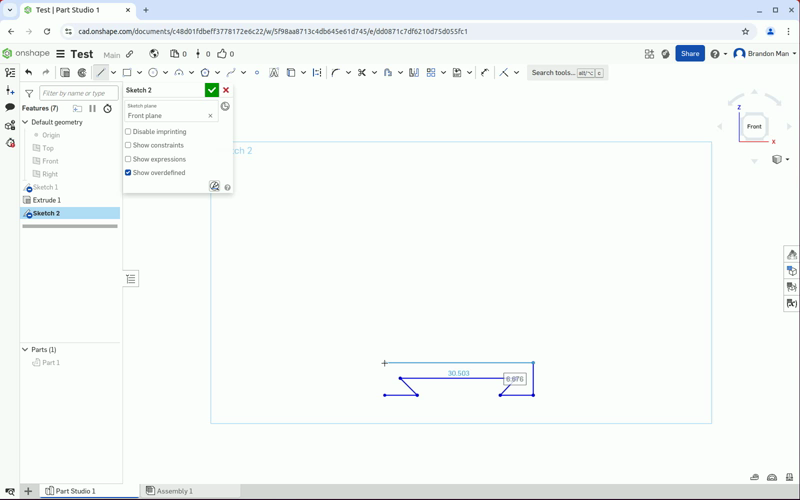
mouse_move(414, 362)
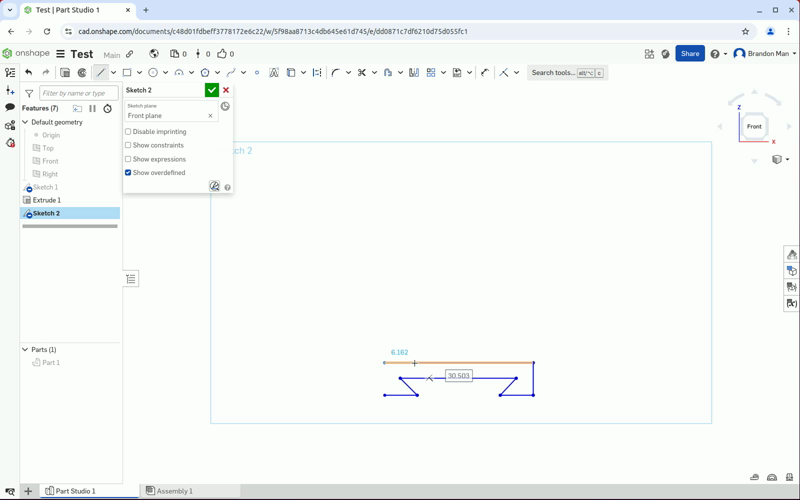
key_down(shift)
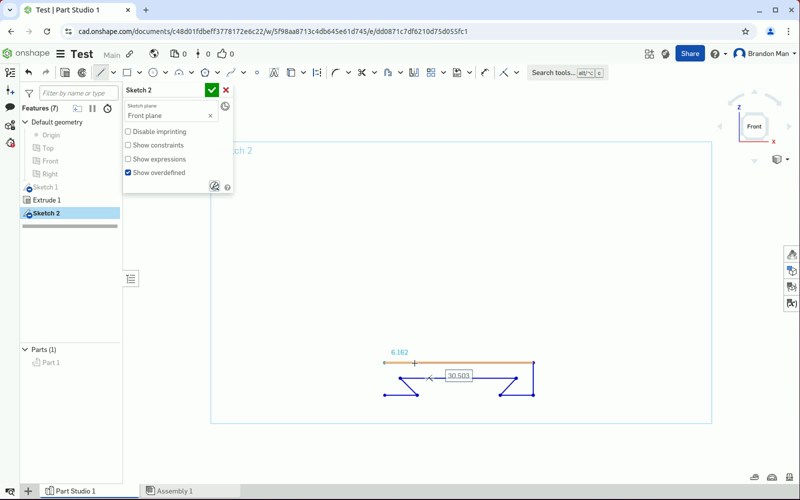
mouse_move(384, 395)
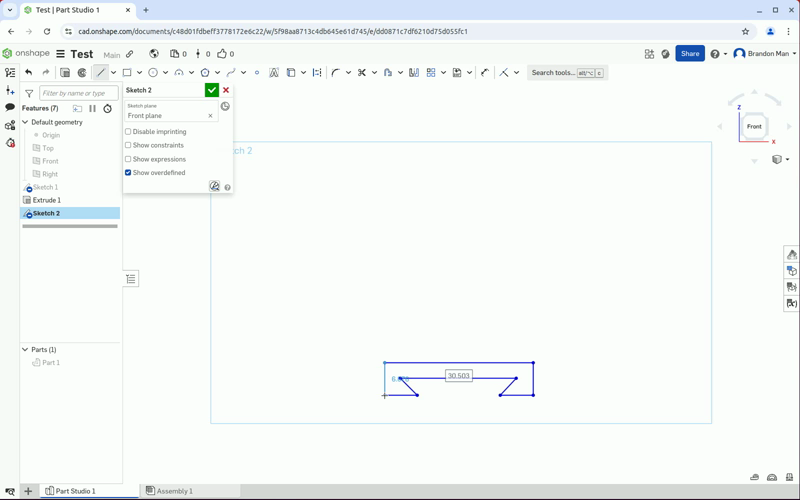
key_up(shift)
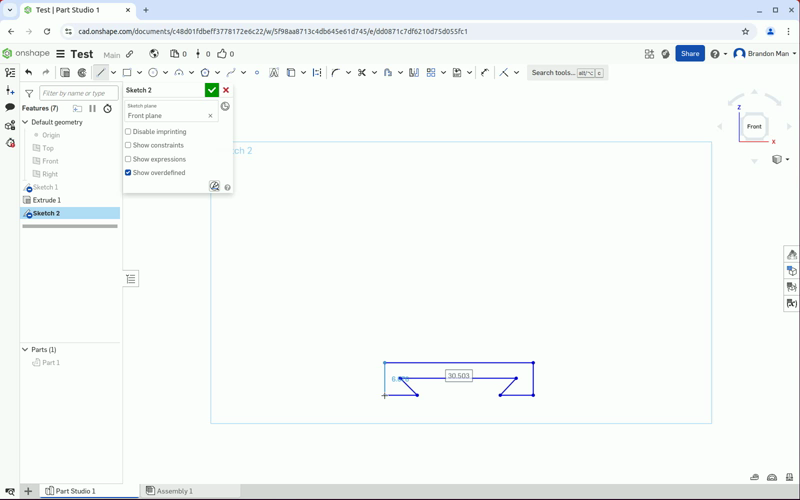
click(384, 395)
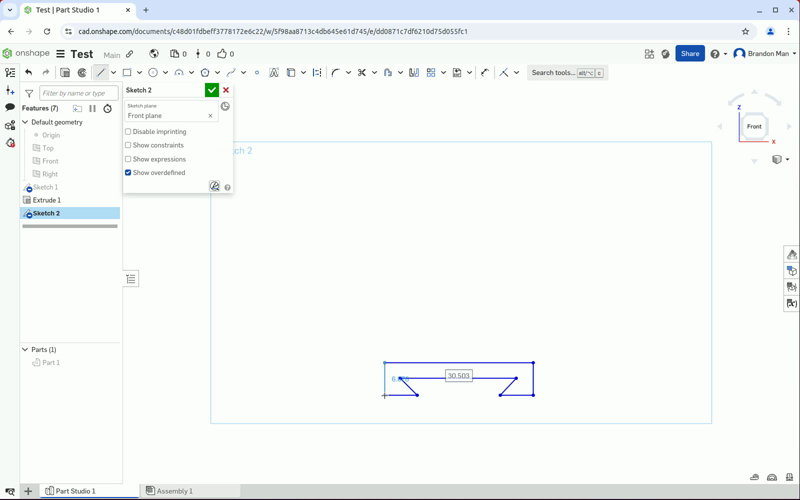
key(esc)
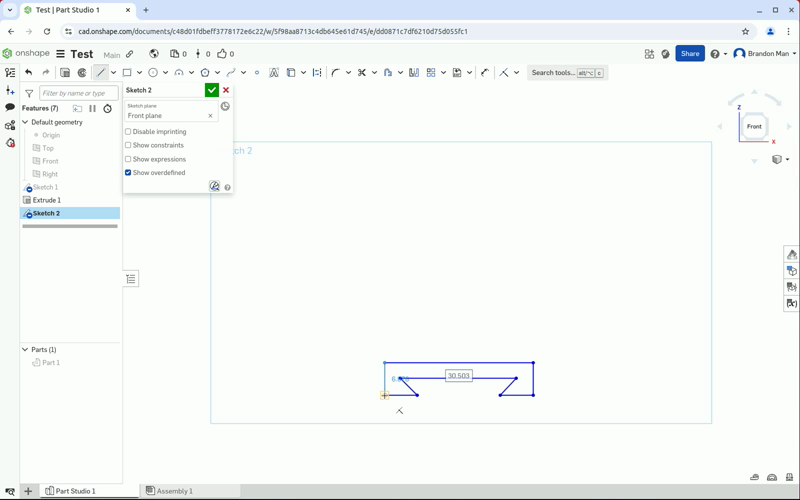
mouse_move(443, 371)
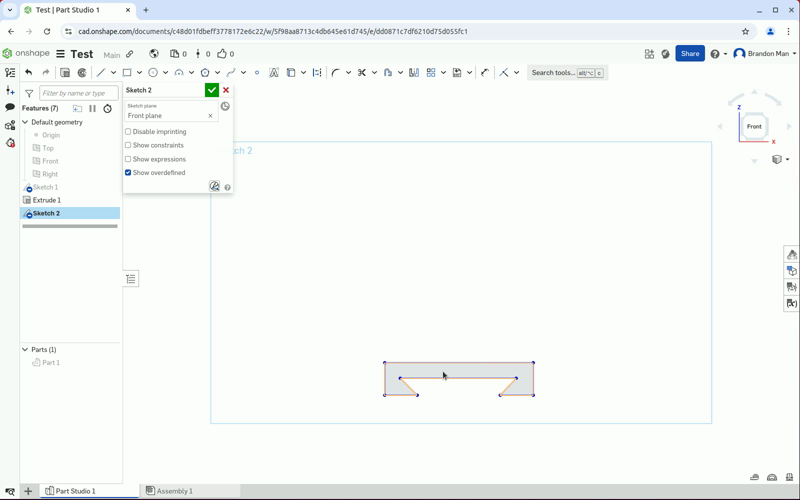
click(443, 371)
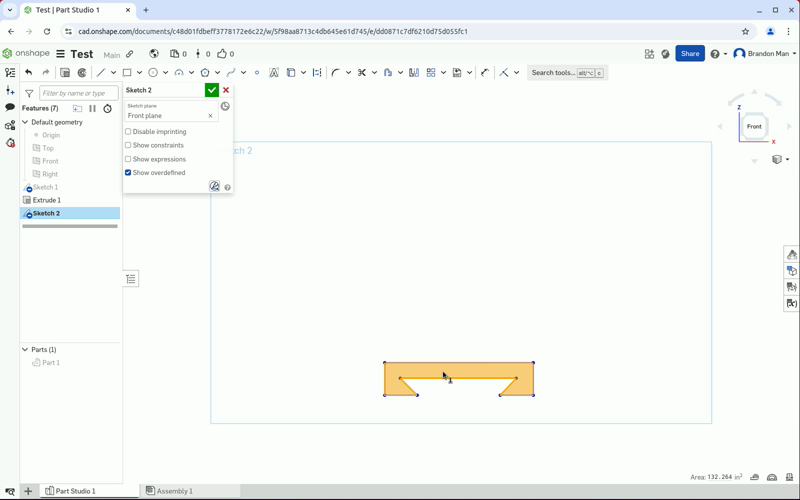
mouse_move(73, 352)
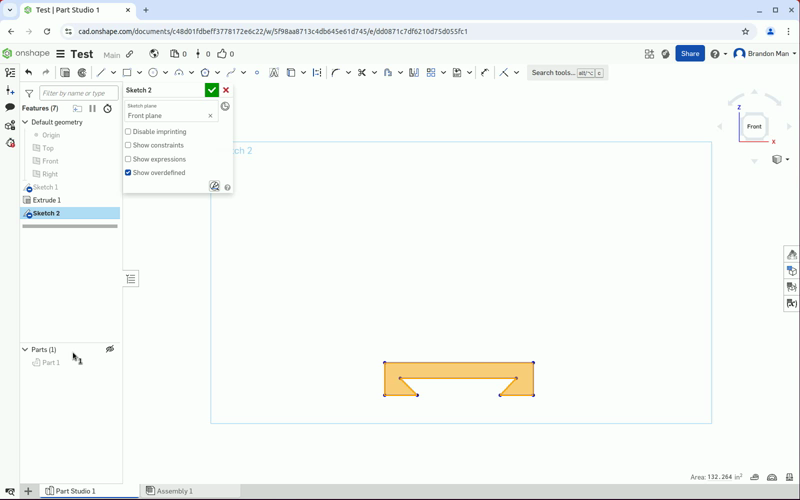
key(shift+y)
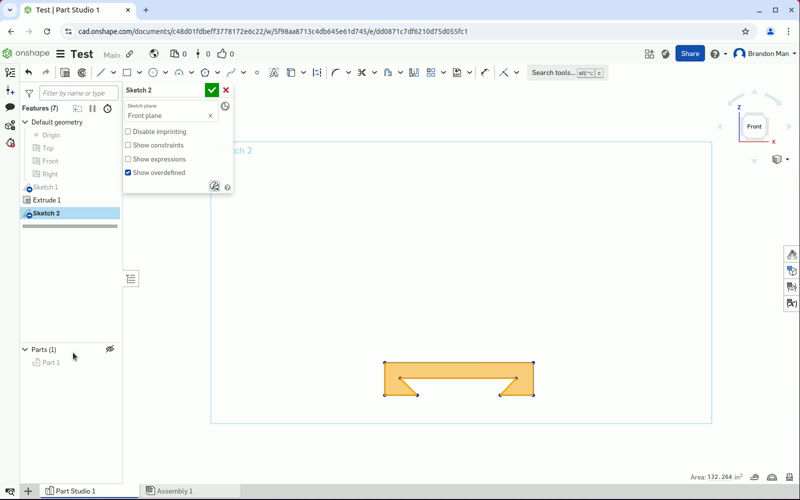
key(shift+e)
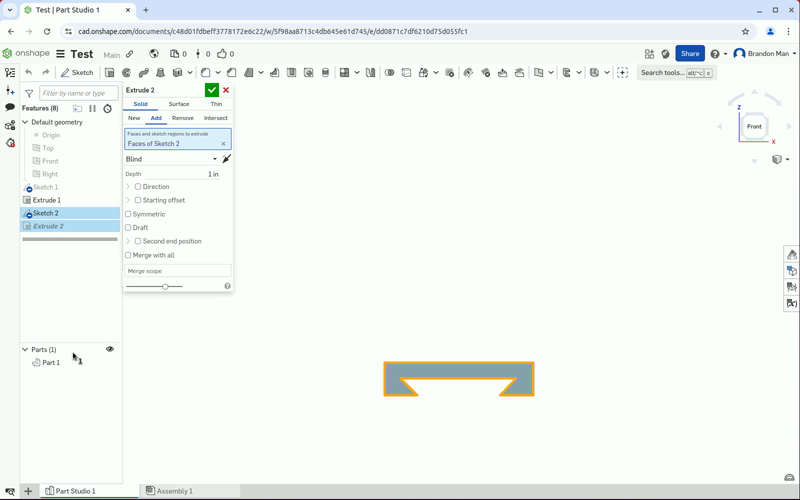
mouse_move(143, 106)
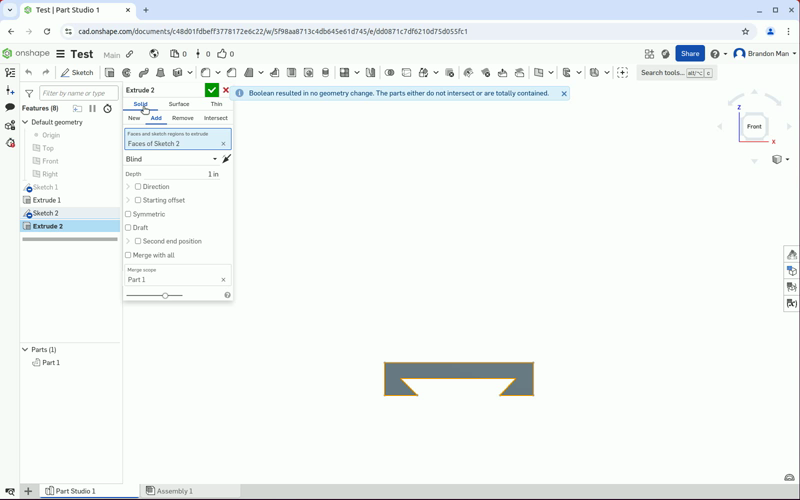
click(143, 106)
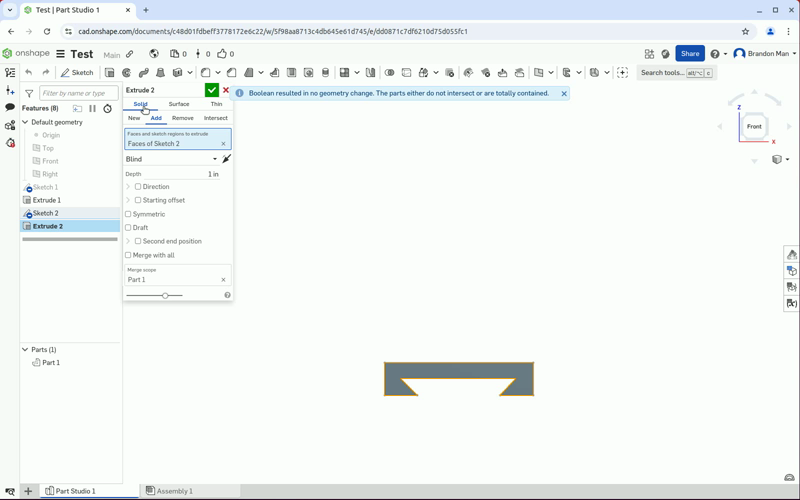
mouse_move(137, 120)
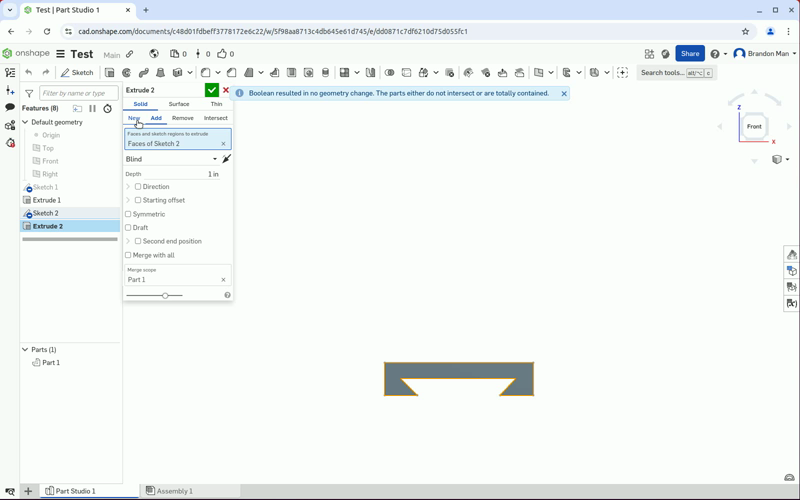
click(137, 120)
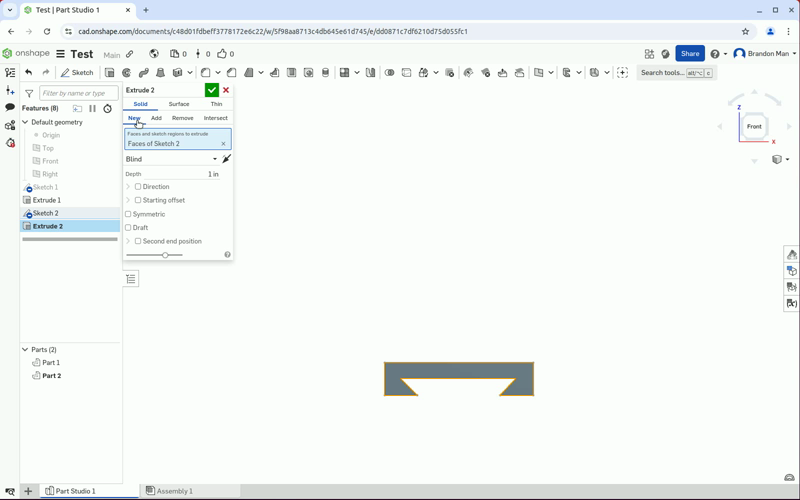
key(tab, 4)
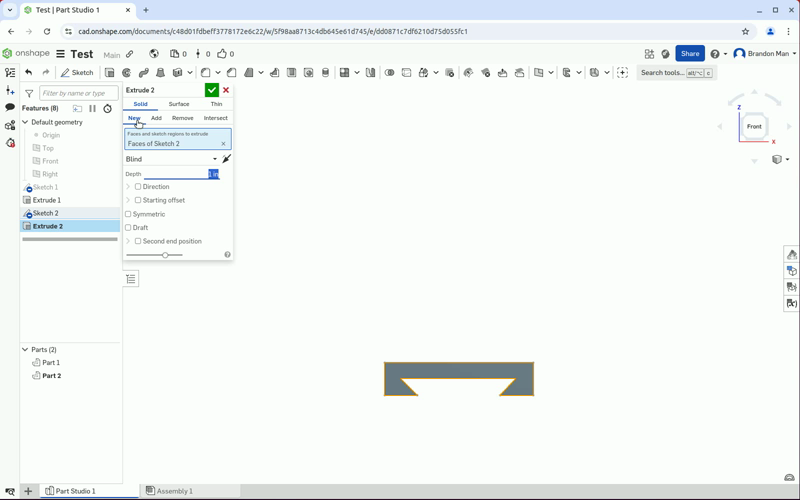
text(4.333)
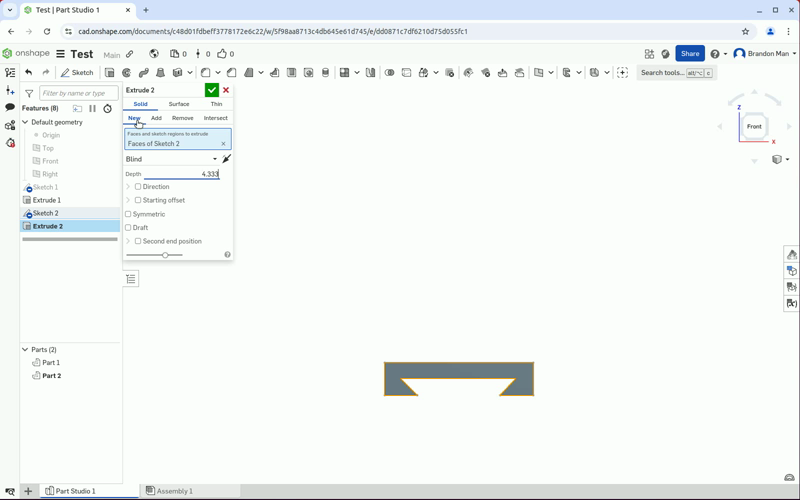
key(enter)
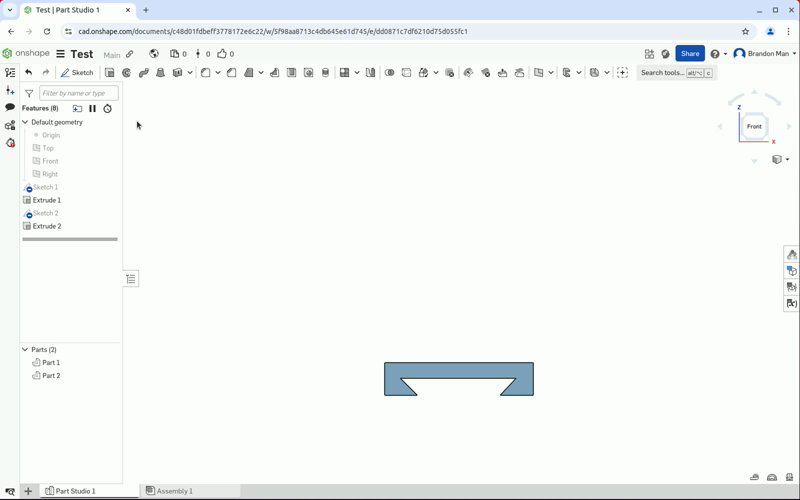
key(shift+h)
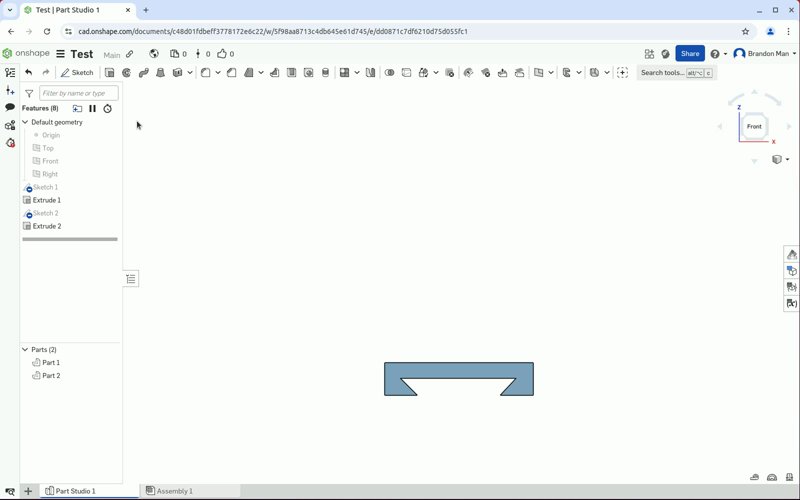
key(shift+h)
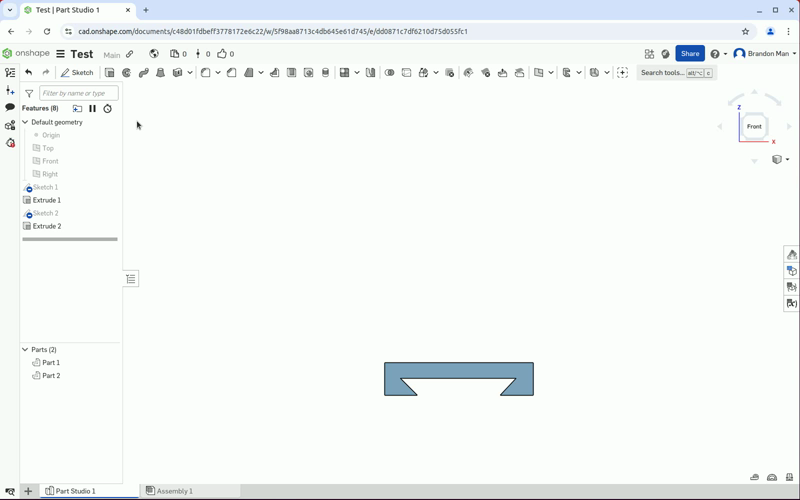
mouse_move(73, 189)
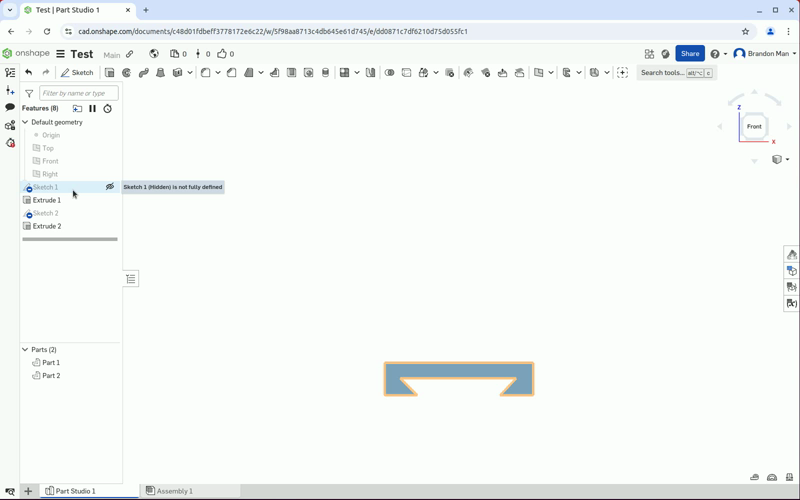
click(73, 189)
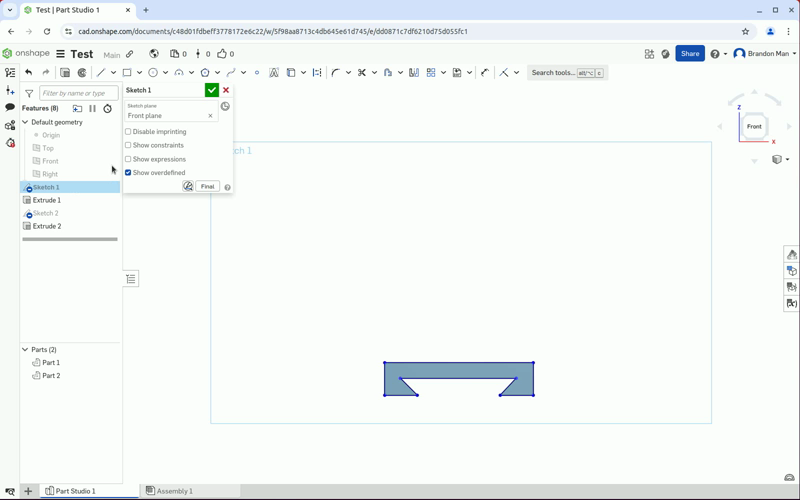
mouse_move(229, 92)
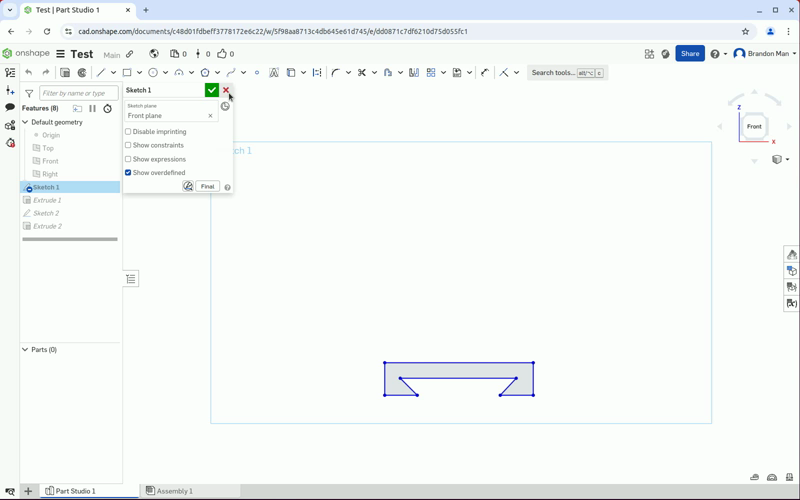
click(229, 92)
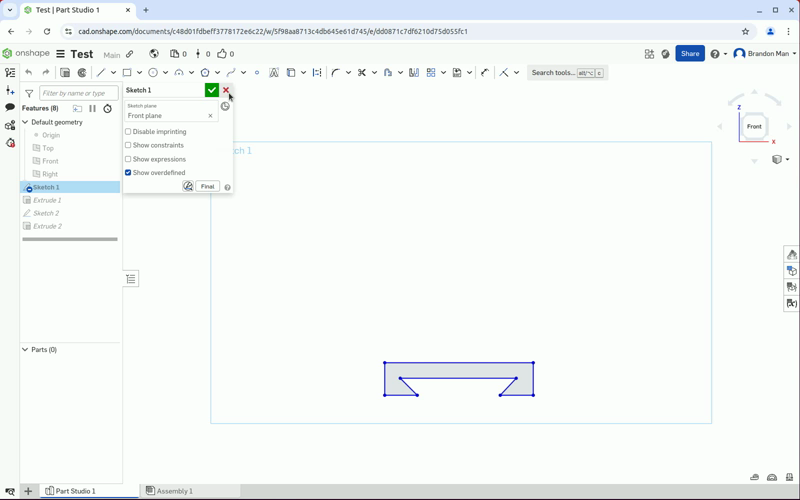
key(shift+s)
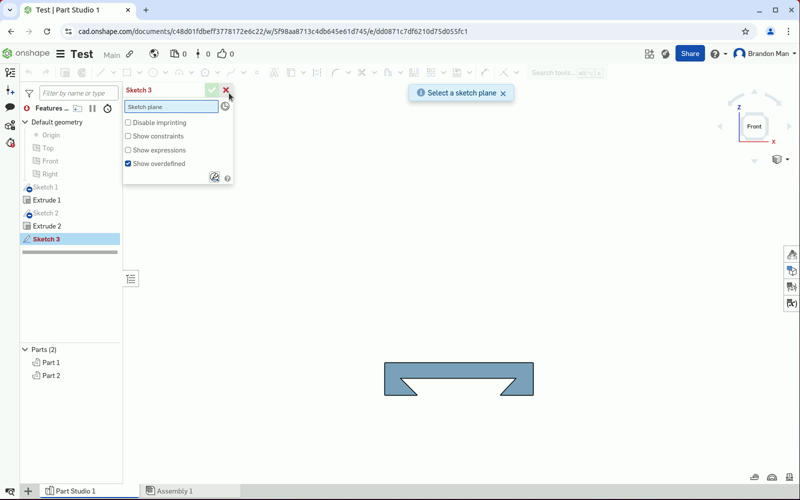
mouse_move(73, 163)
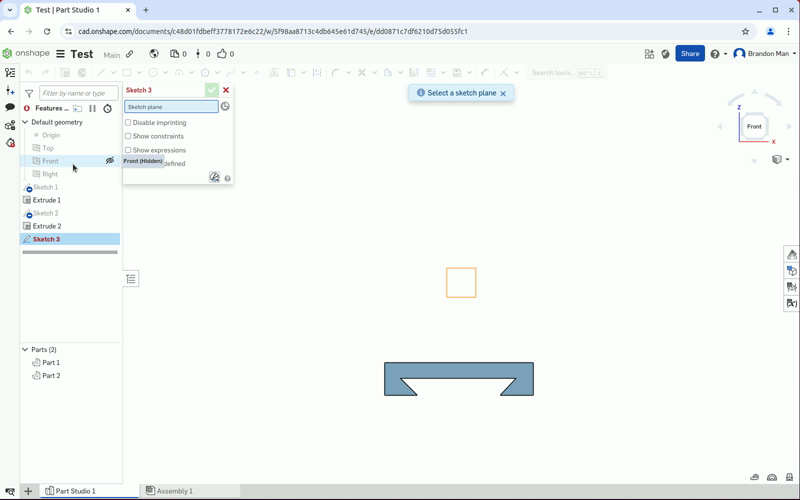
click(73, 163)
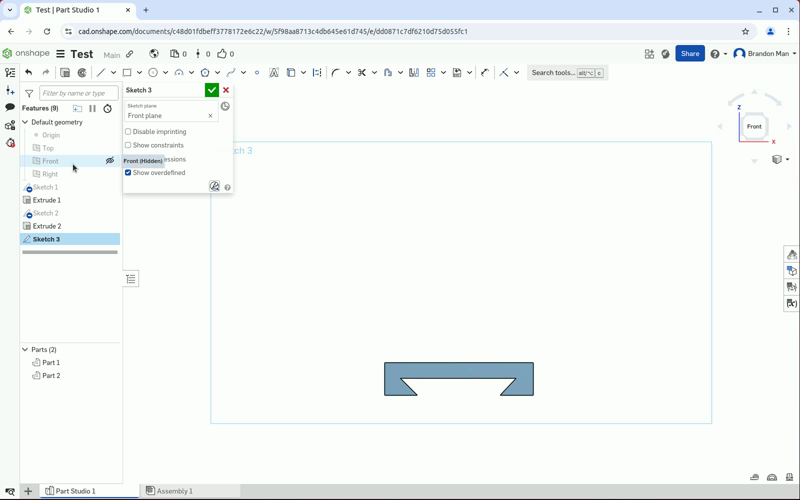
mouse_move(73, 352)
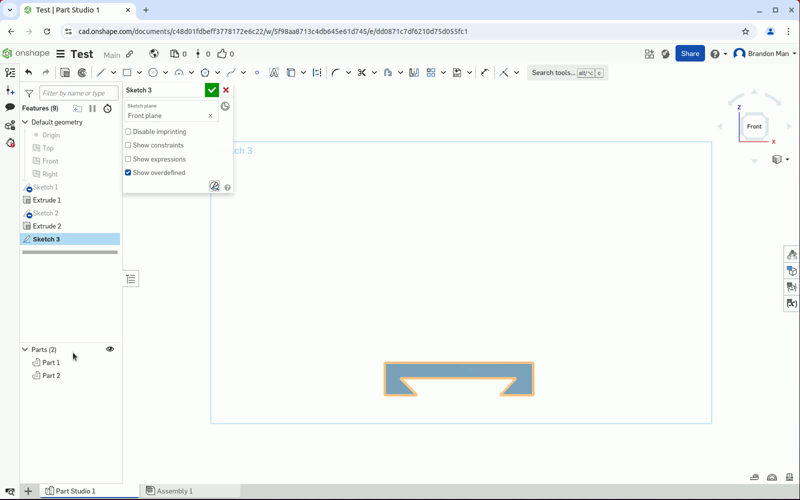
key(y)
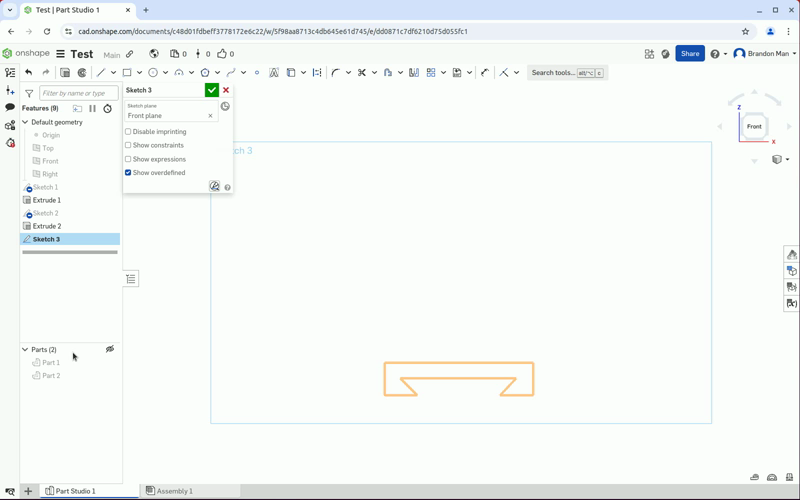
key(l)
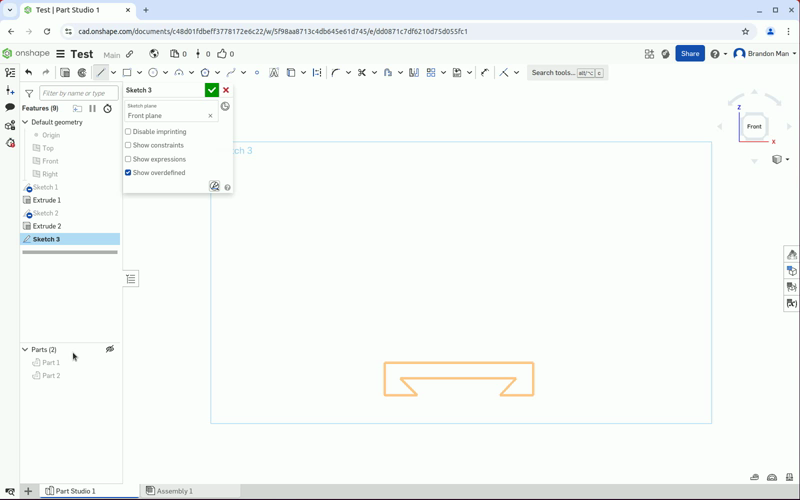
key_down(shift)
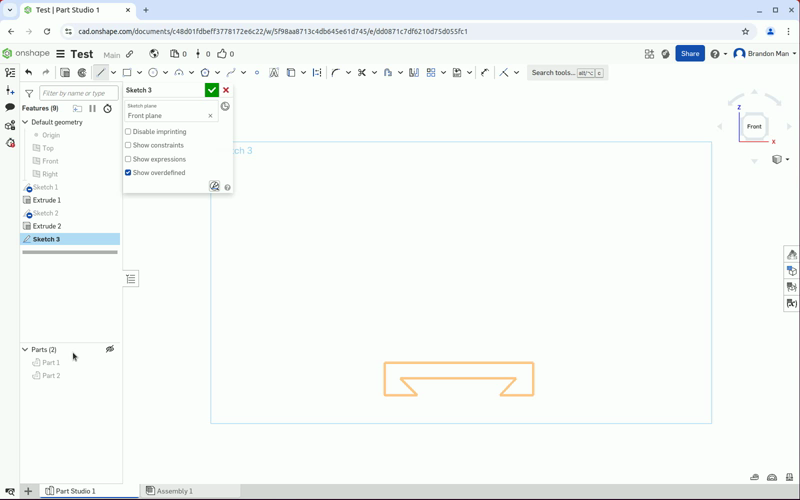
mouse_move(384, 362)
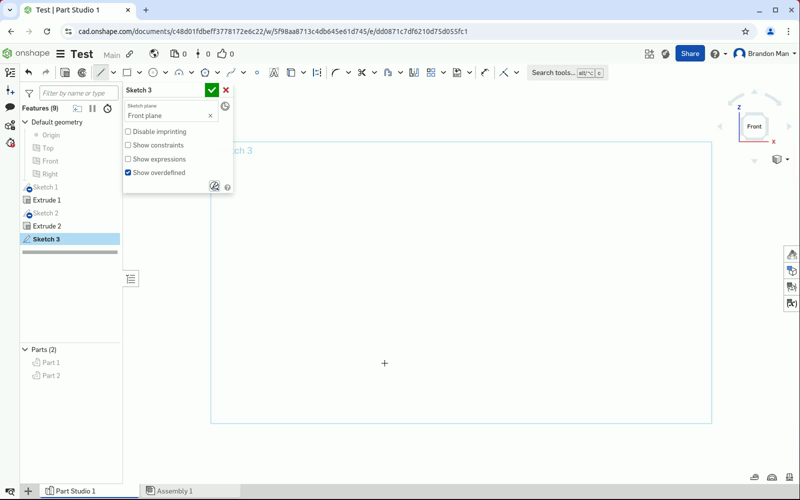
click(384, 362)
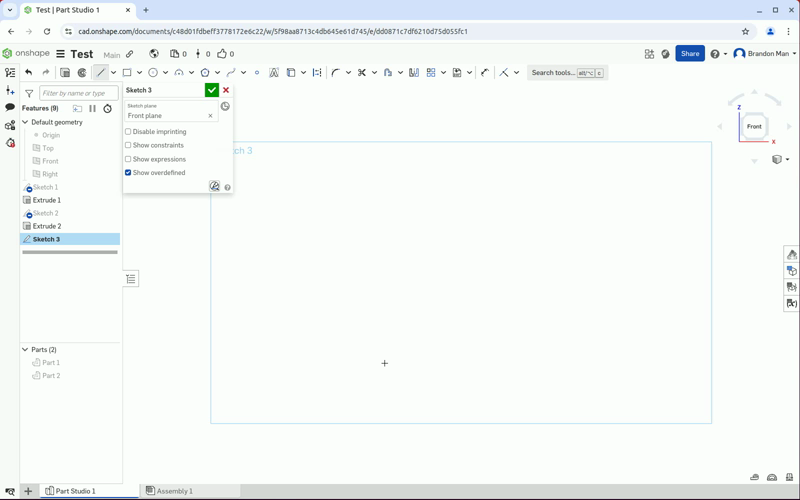
key_up(shift)
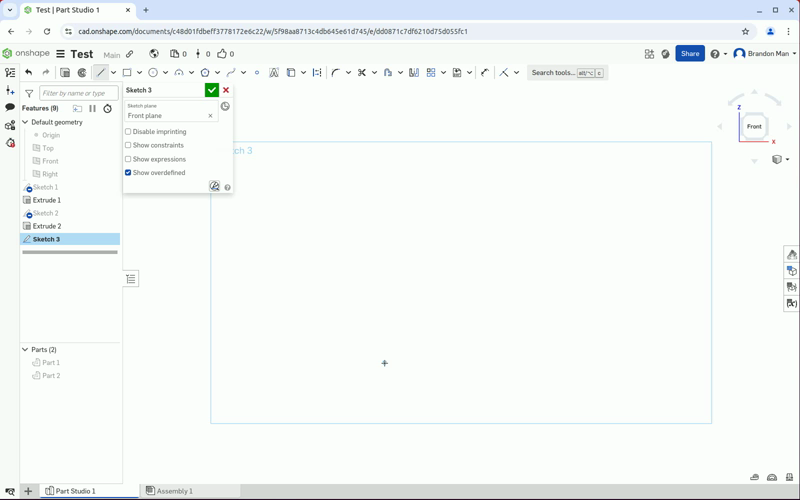
key_down(shift)
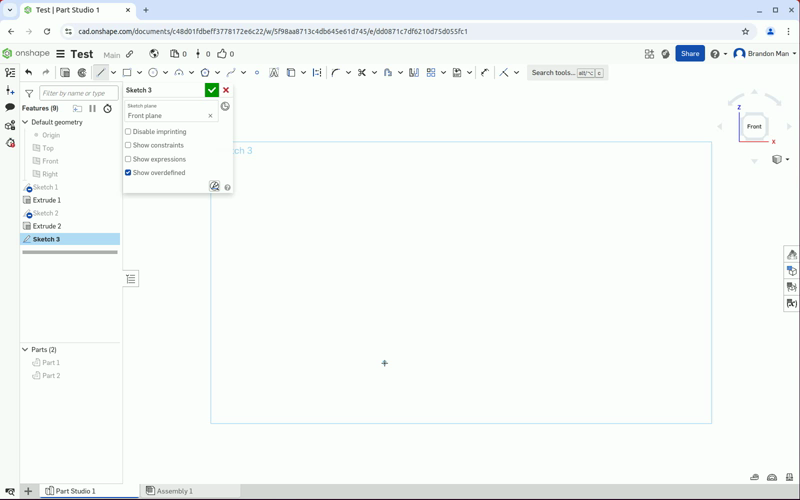
mouse_move(533, 362)
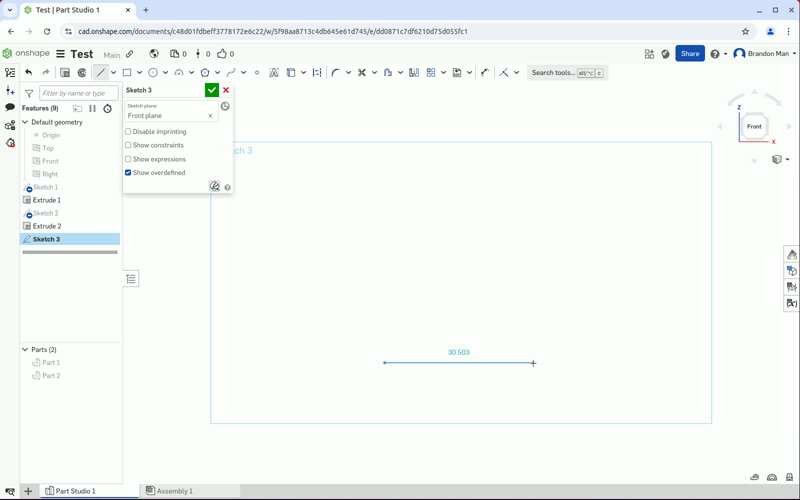
click(533, 362)
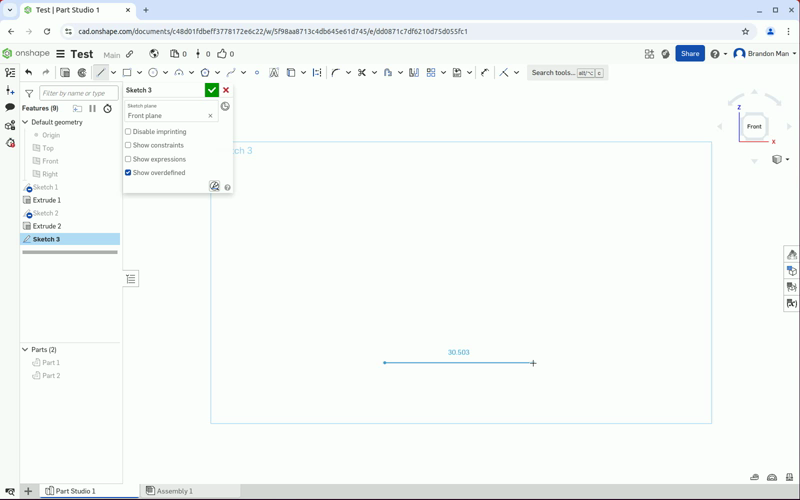
key_up(shift)
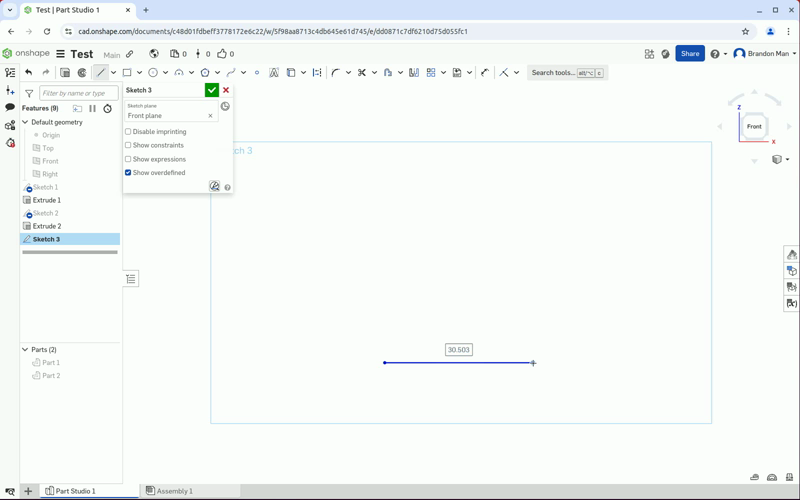
key_down(shift)
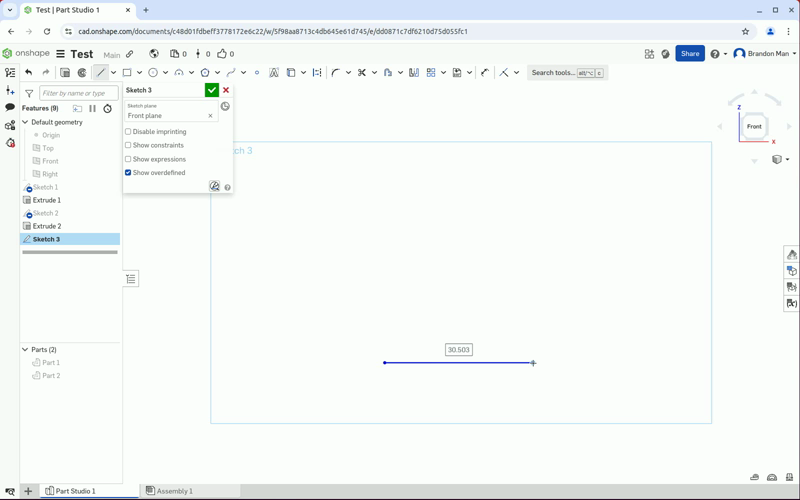
mouse_move(563, 362)
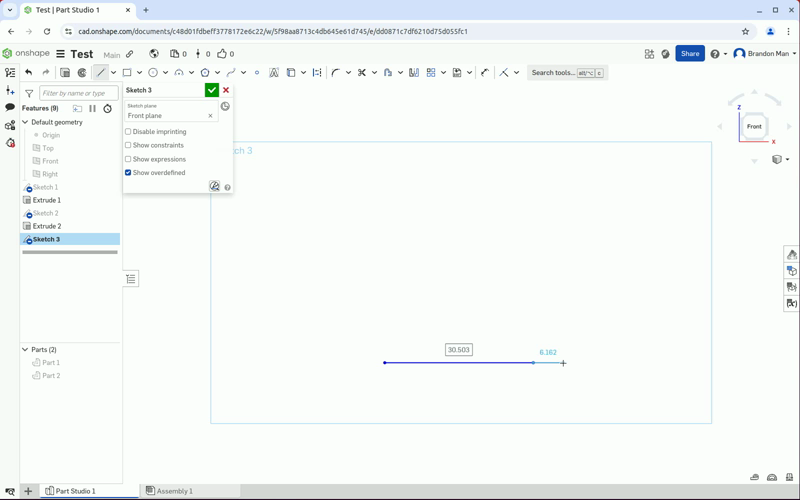
mouse_move(533, 336)
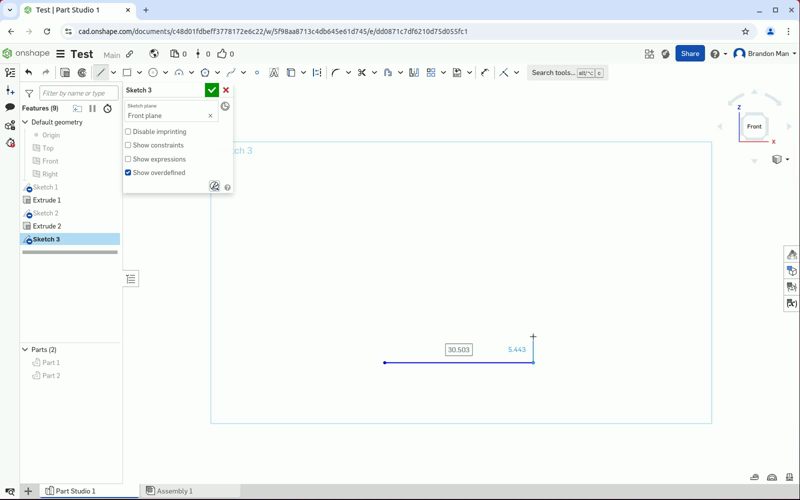
click(533, 336)
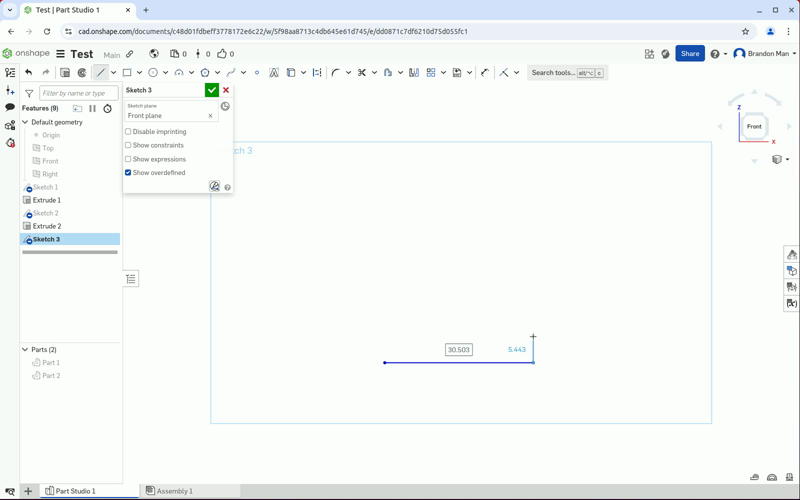
key_up(shift)
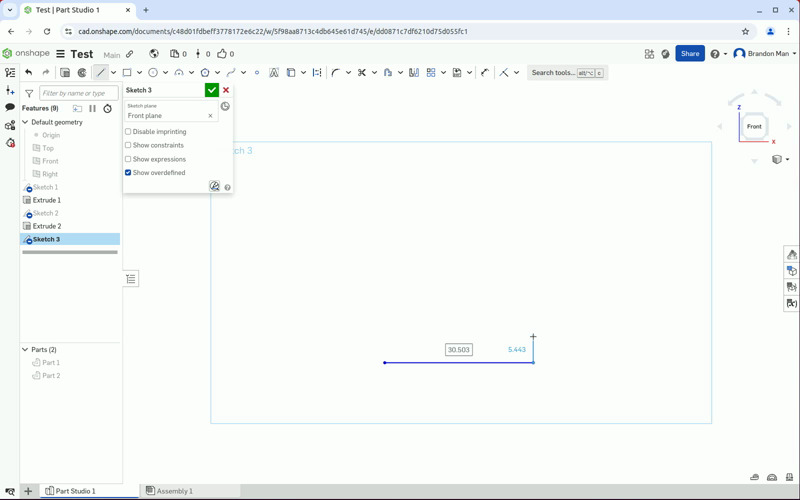
key_down(shift)
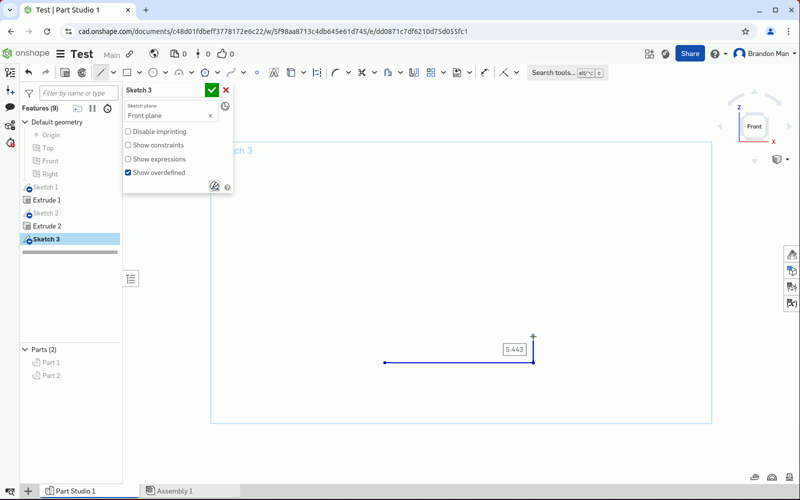
mouse_move(563, 336)
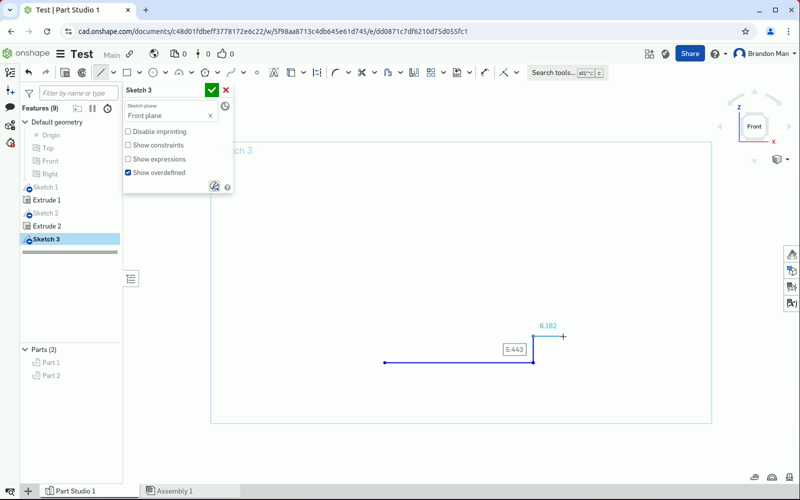
mouse_move(507, 321)
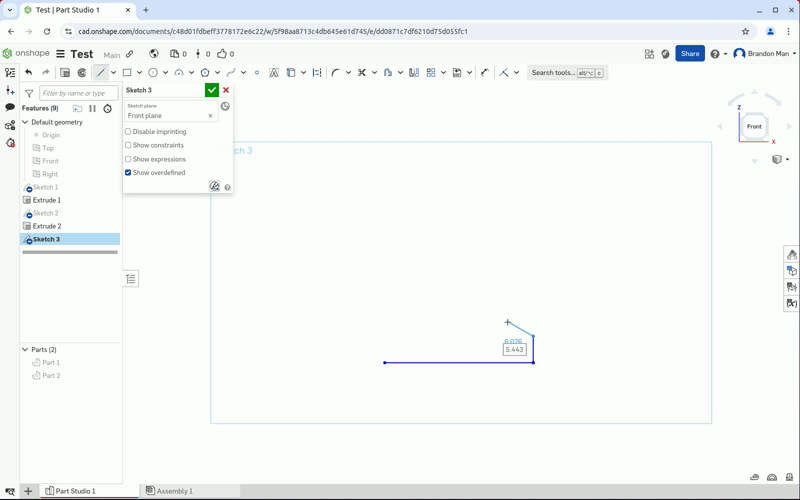
click(507, 321)
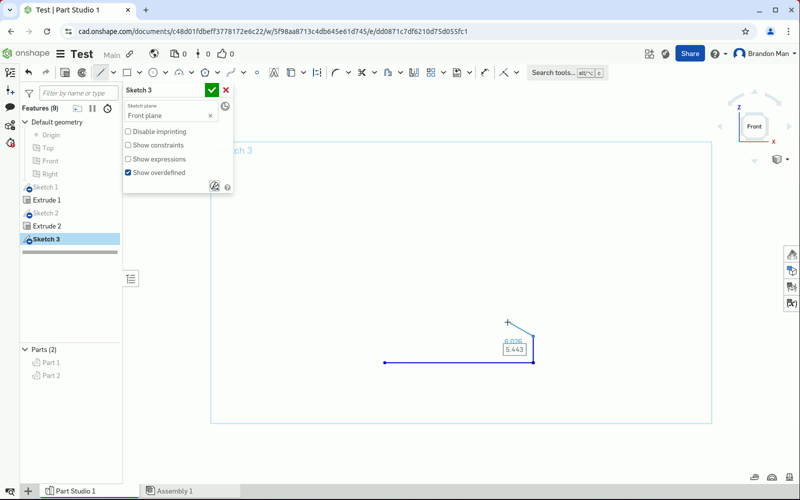
key_up(shift)
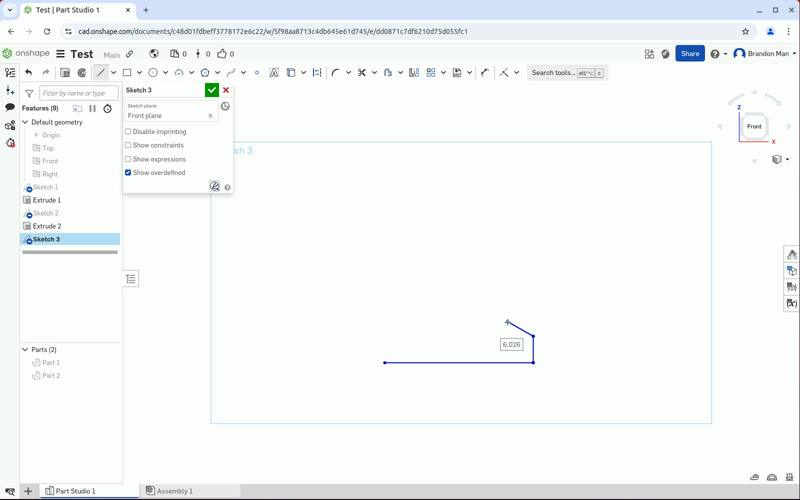
key_down(shift)
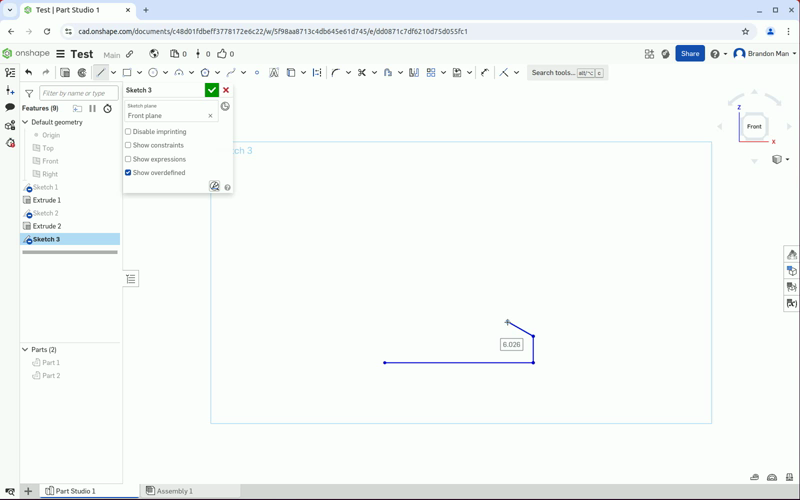
mouse_move(409, 321)
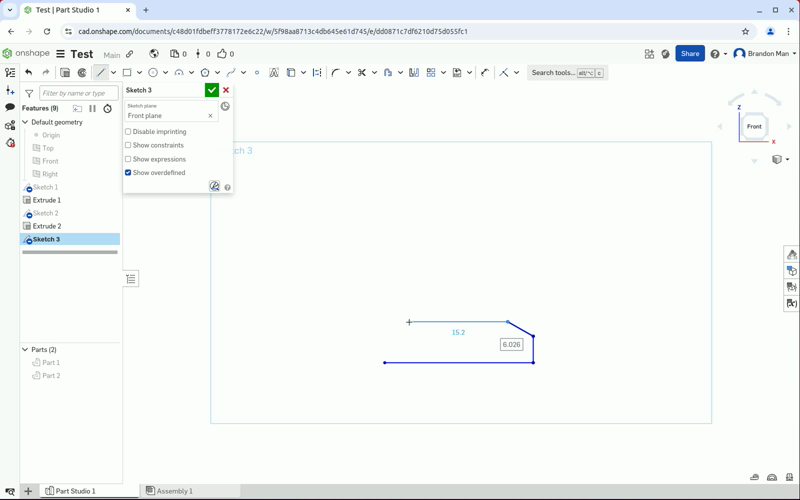
click(409, 321)
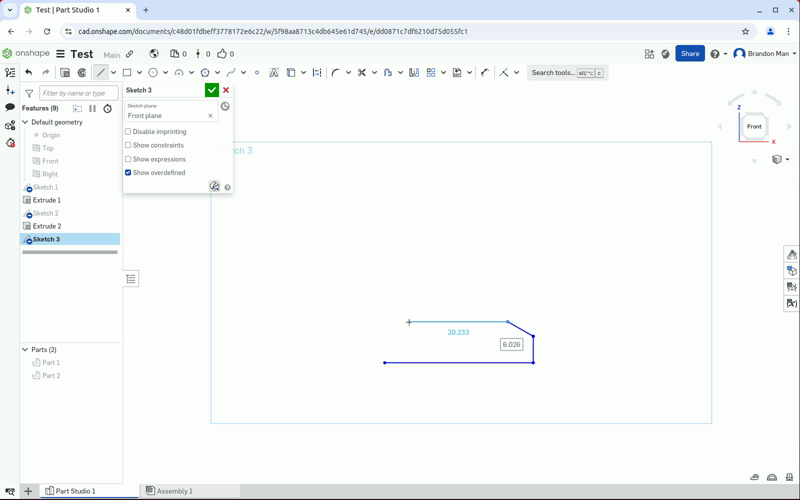
key_up(shift)
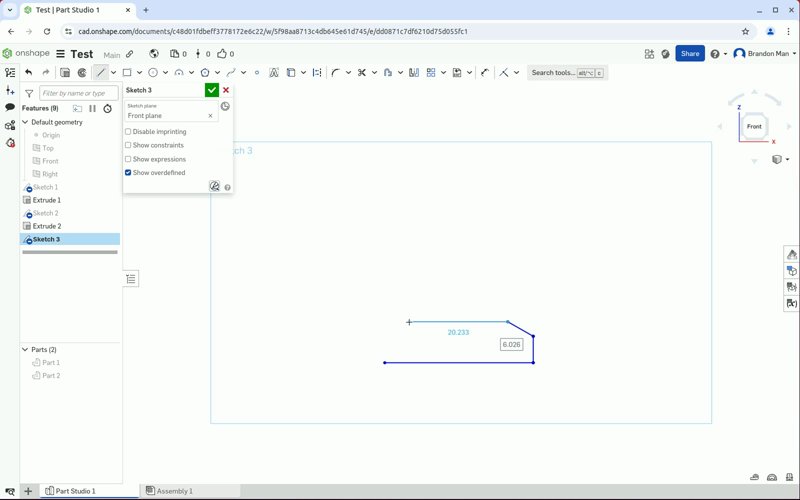
key_down(shift)
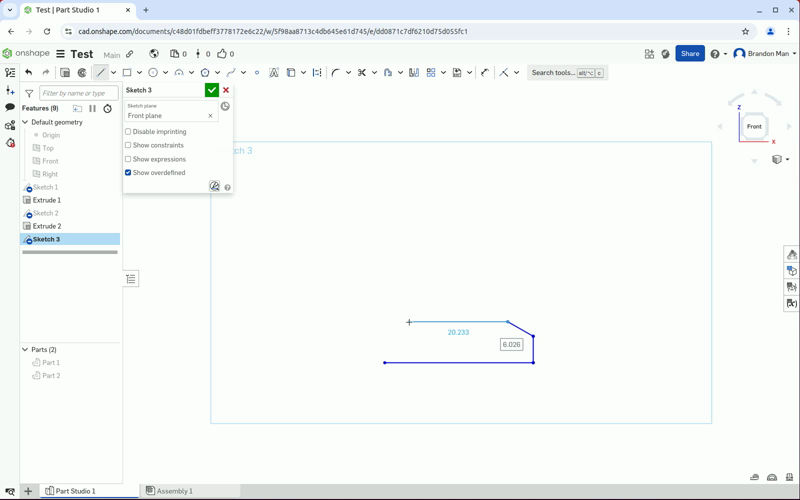
mouse_move(439, 321)
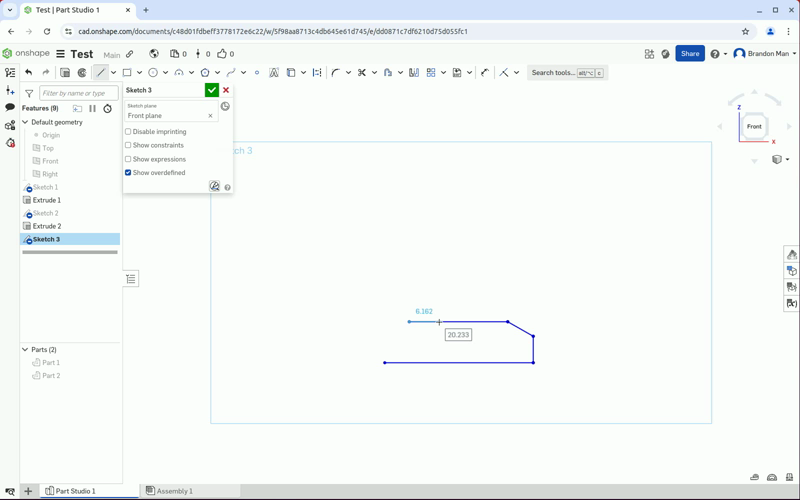
mouse_move(384, 337)
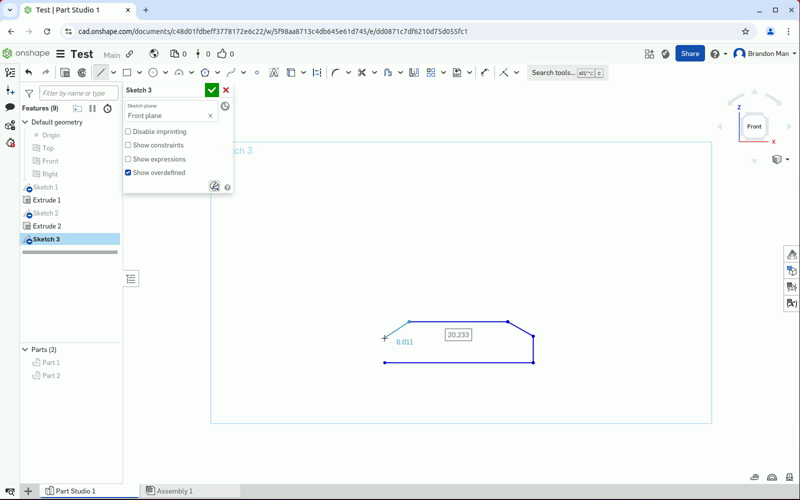
click(384, 337)
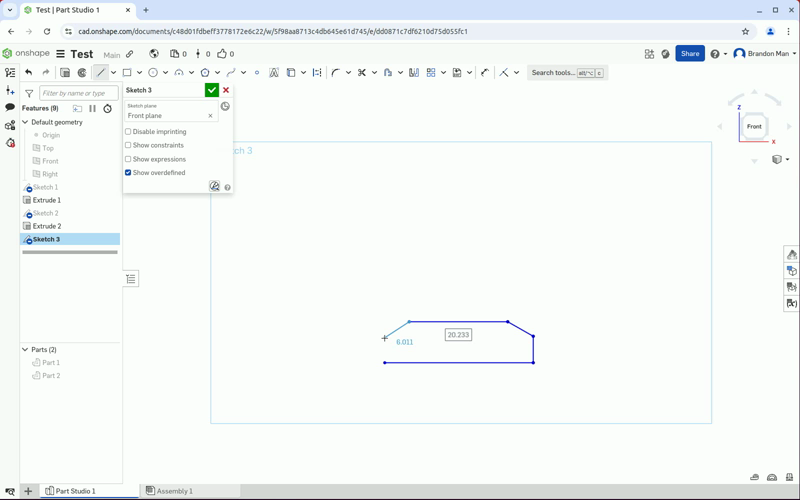
key_up(shift)
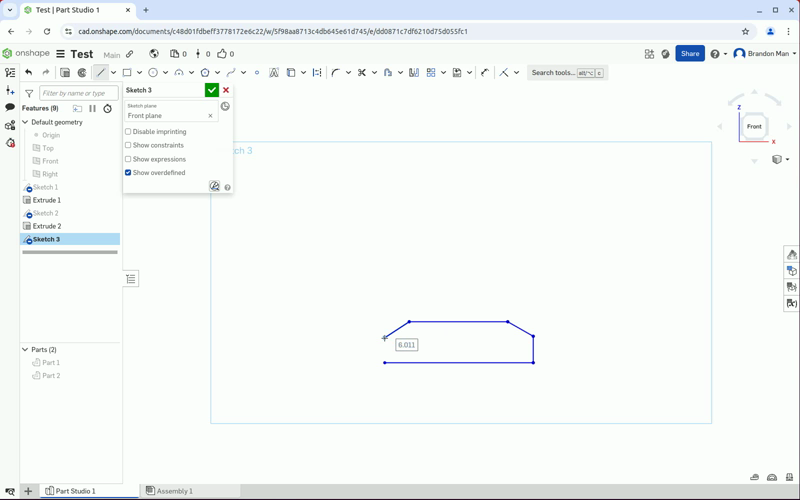
mouse_move(414, 337)
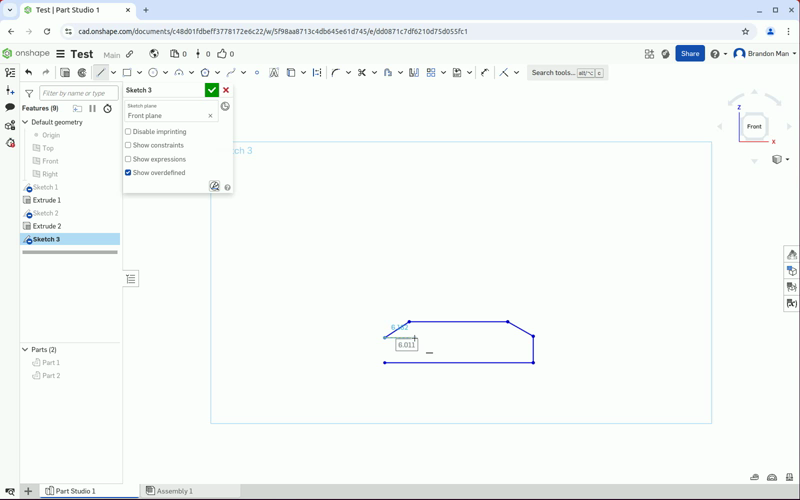
key_down(shift)
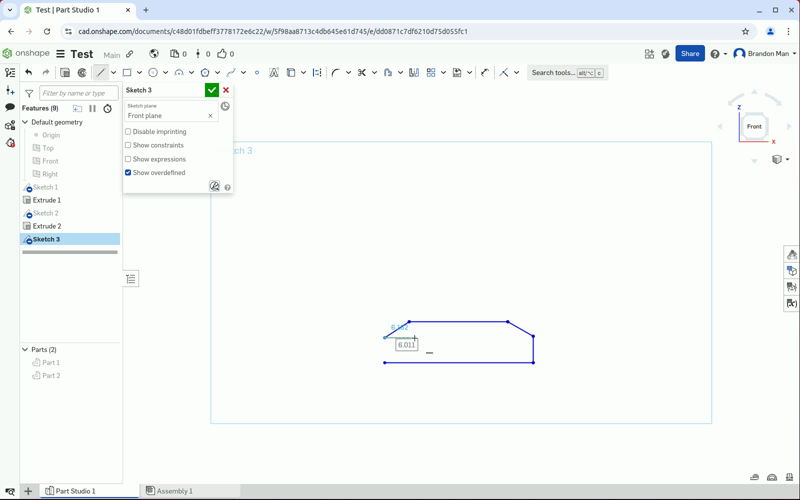
mouse_move(384, 362)
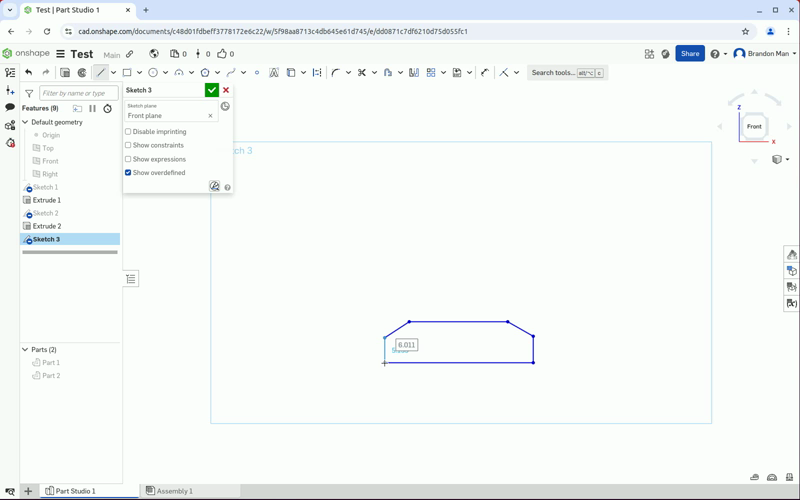
key_up(shift)
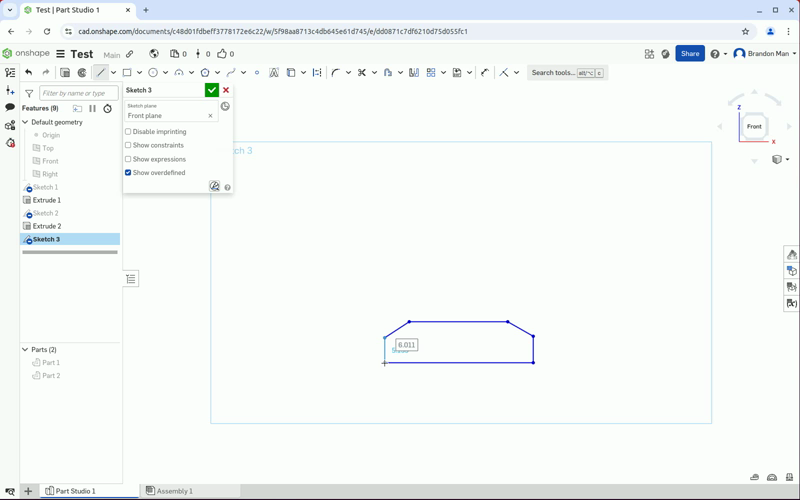
click(384, 362)
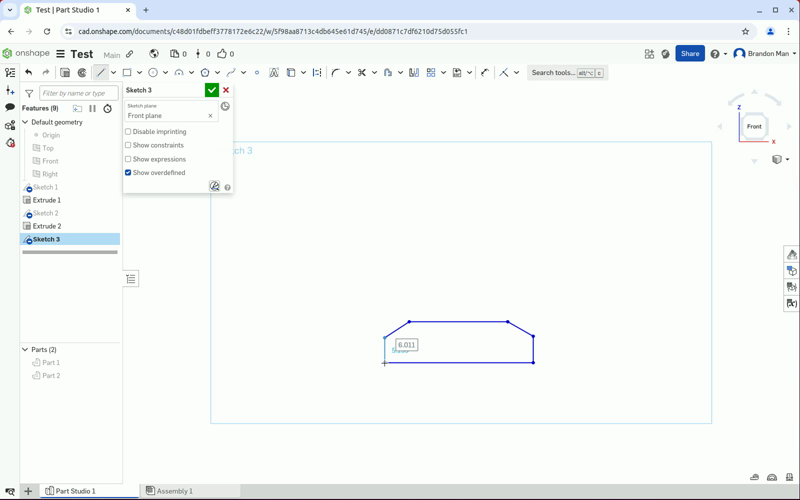
key(esc)
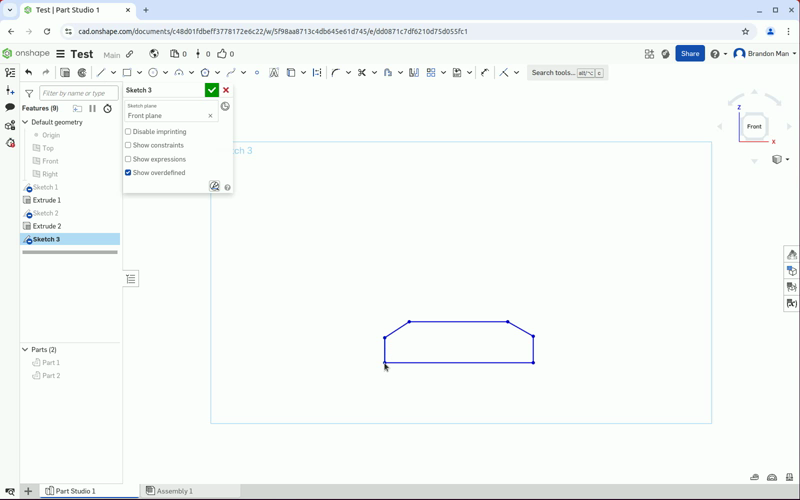
mouse_move(498, 339)
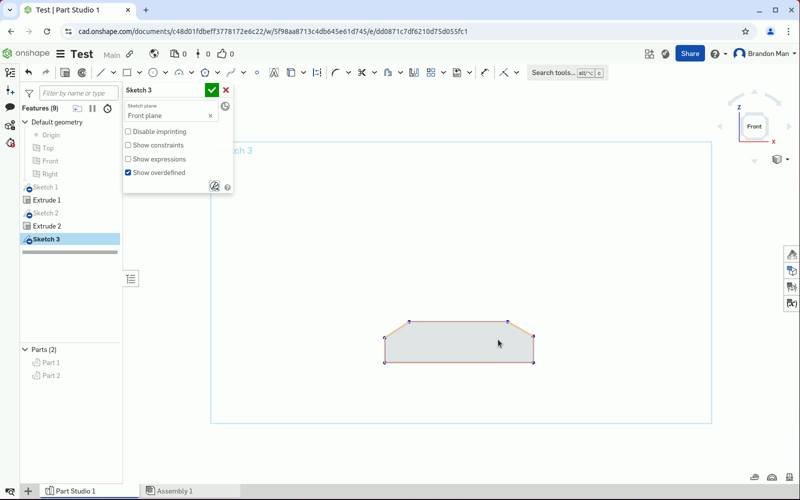
click(498, 339)
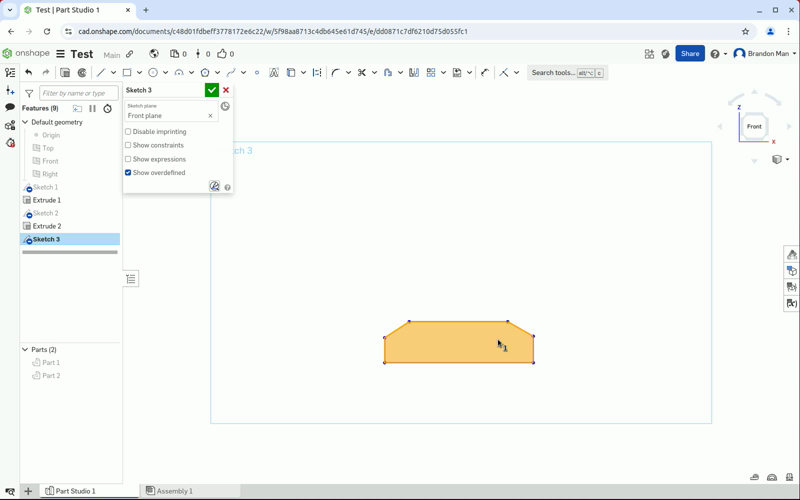
mouse_move(73, 352)
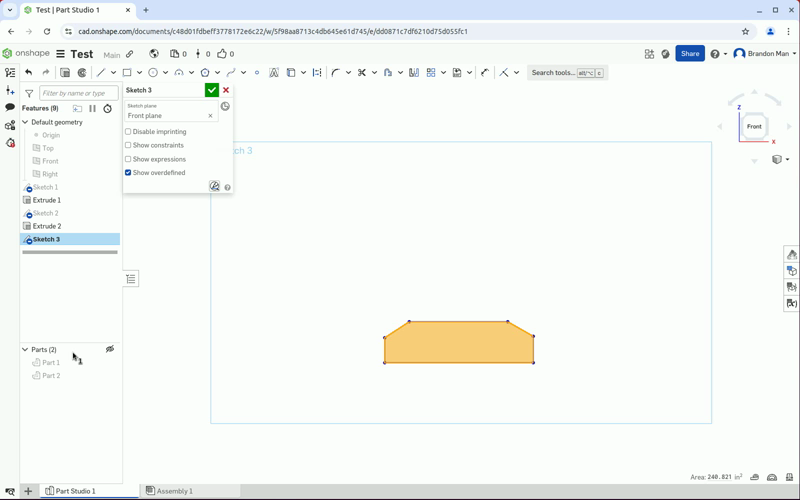
key(shift+y)
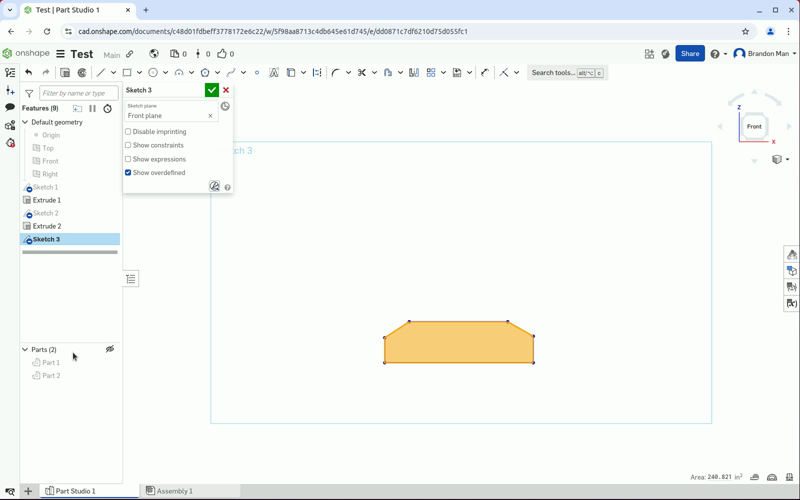
key(shift+e)
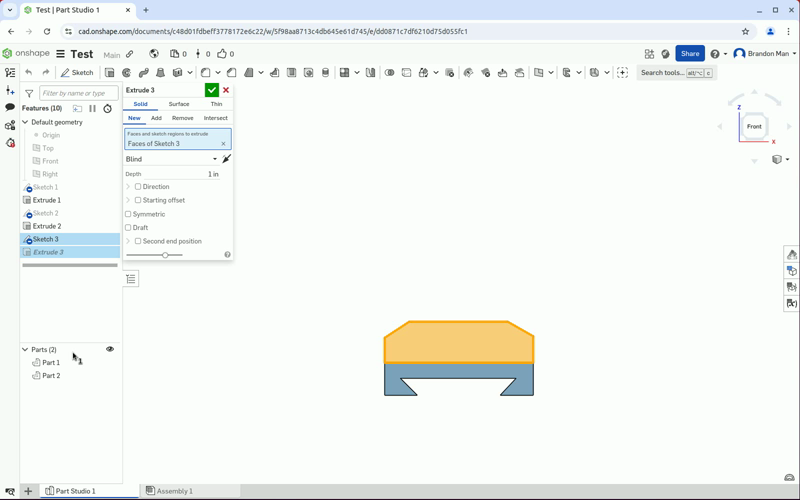
mouse_move(143, 106)
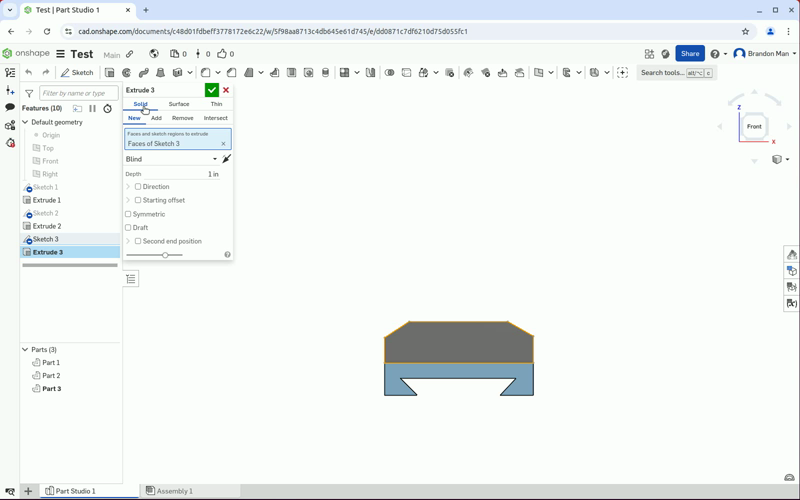
click(143, 106)
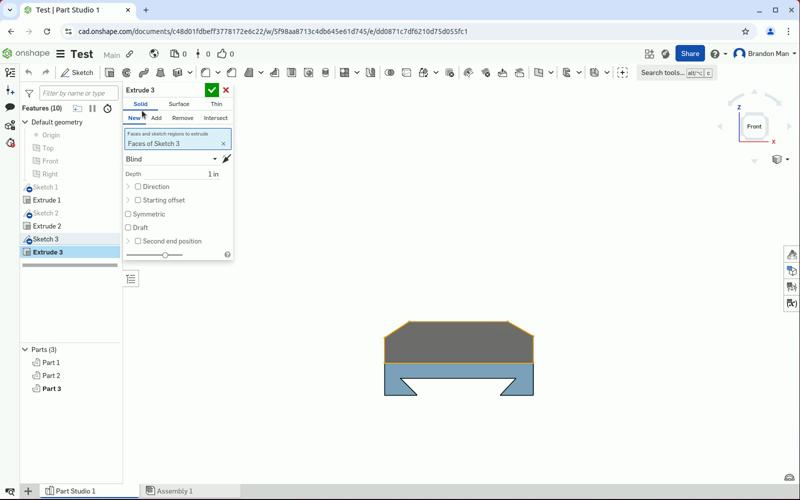
mouse_move(137, 120)
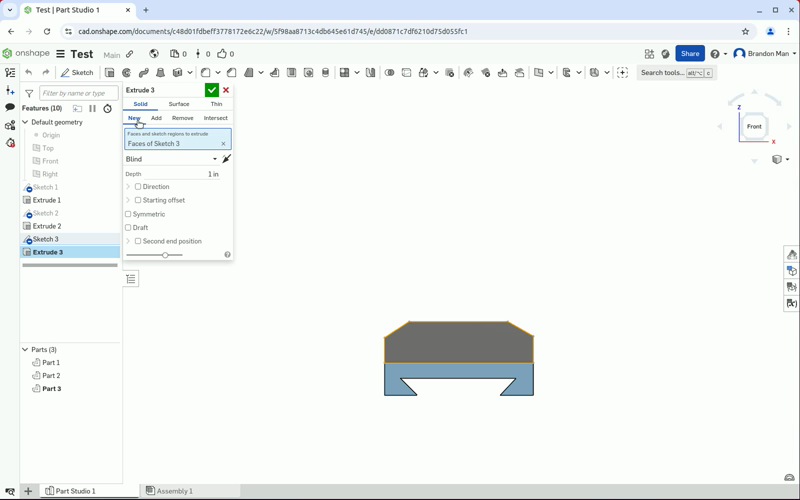
click(137, 120)
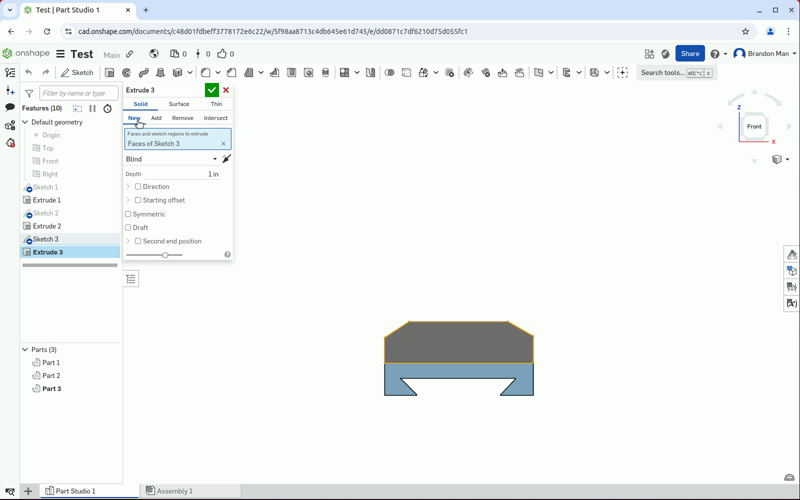
key(tab, 4)
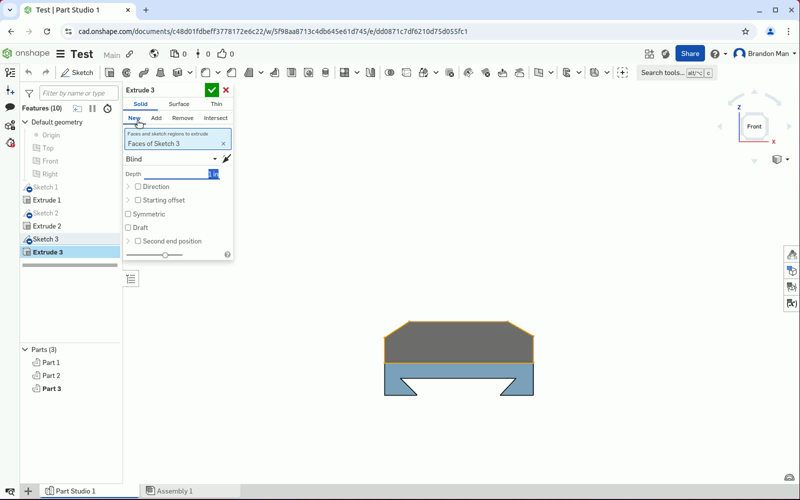
text(4.333)
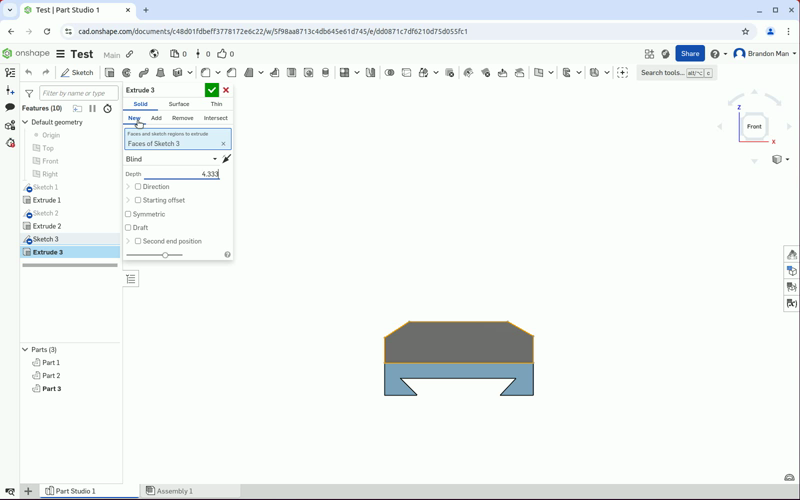
key(enter)
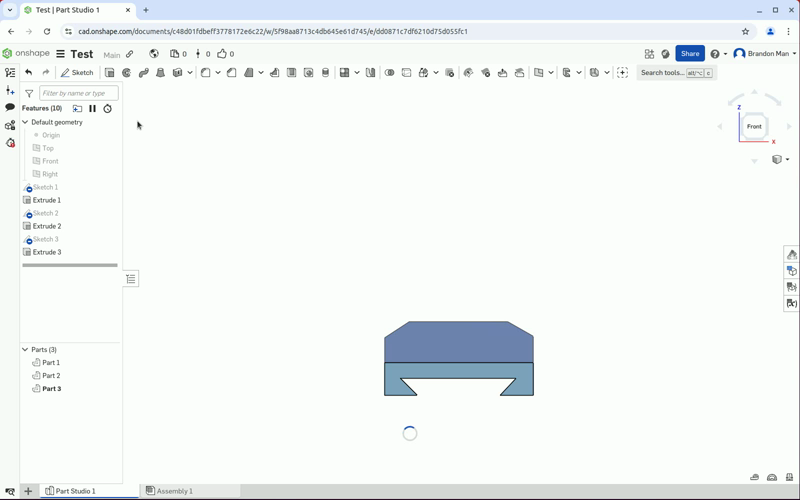
key(shift+h)
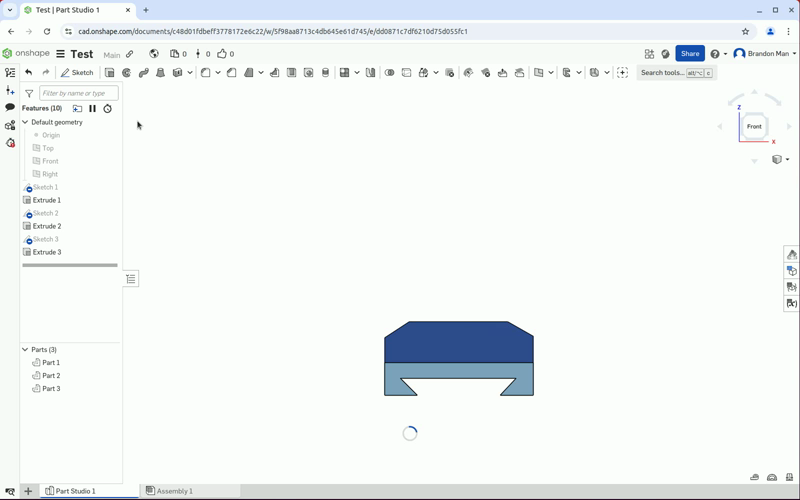
key(shift+h)
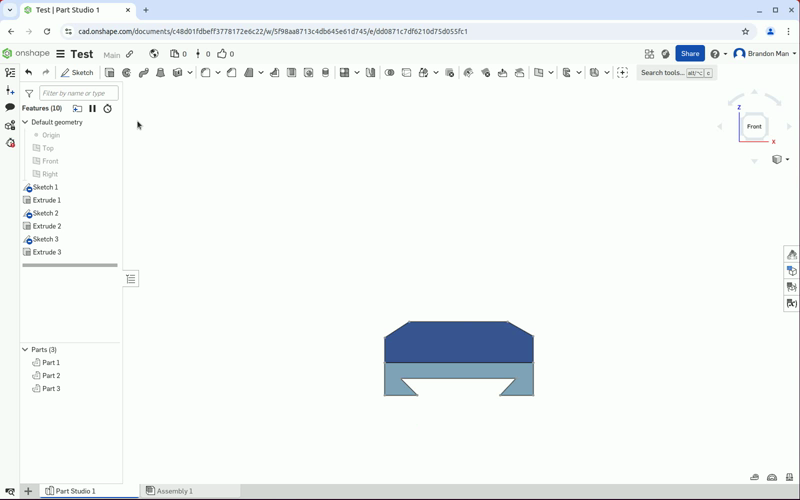
key(shift+7)
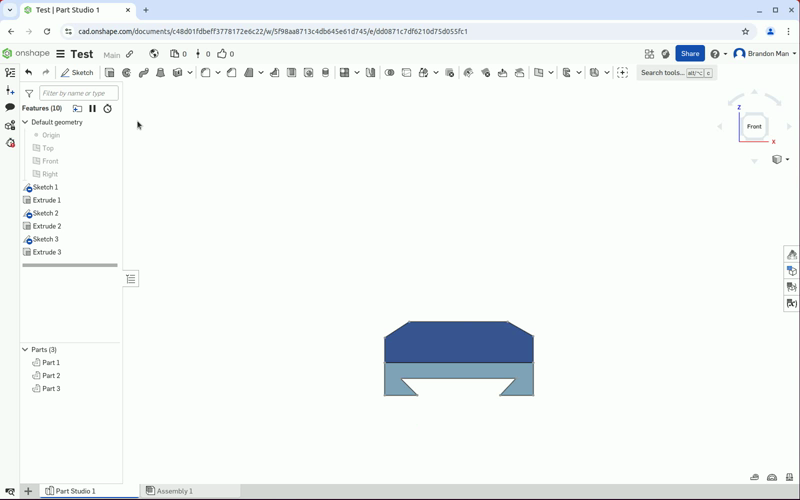
key(left, 2)
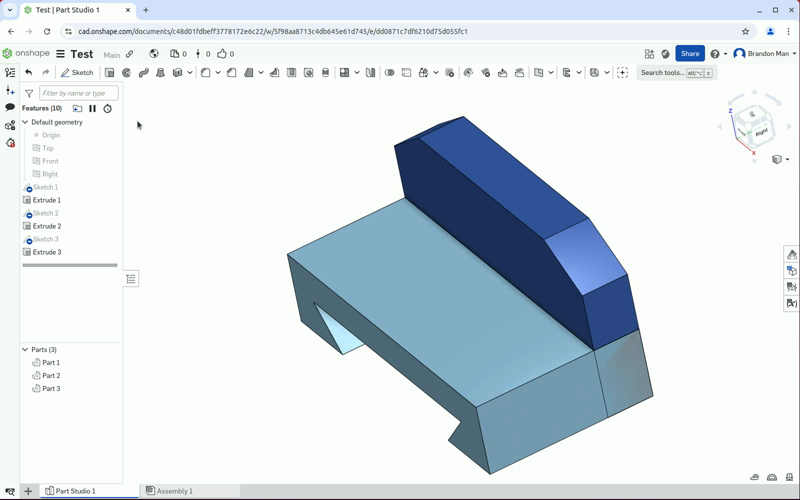
key(down, 2)
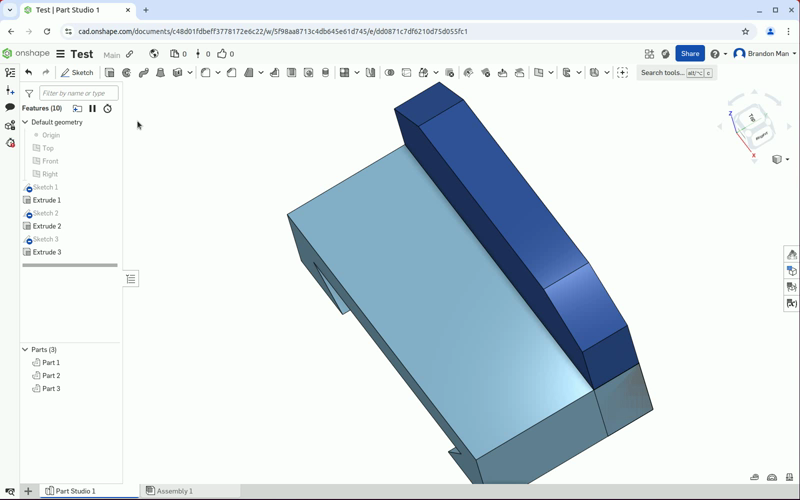
key(up, 2)
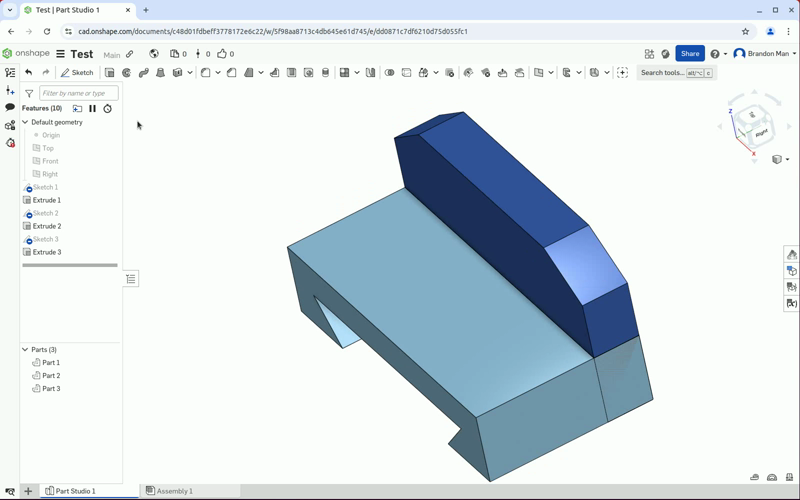
key(right, 2)
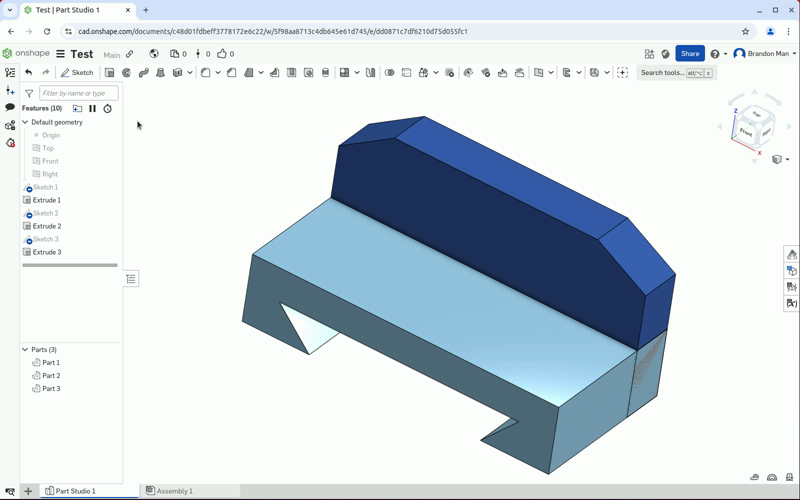
mouse_move(73, 189)
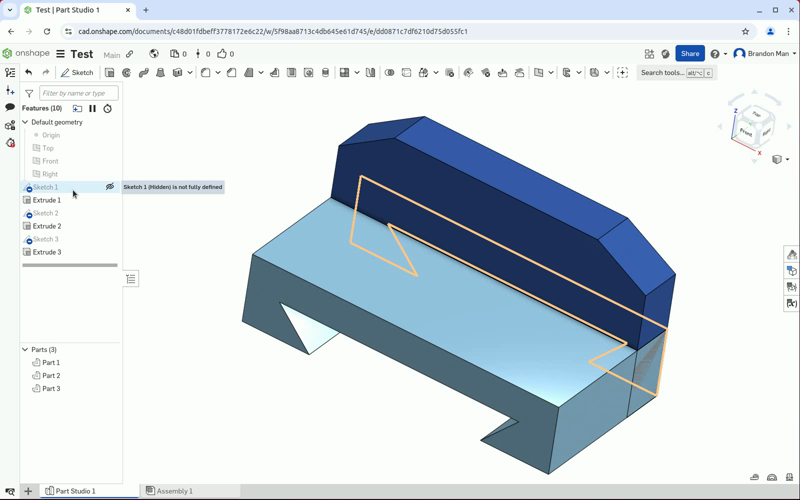
click(73, 189)